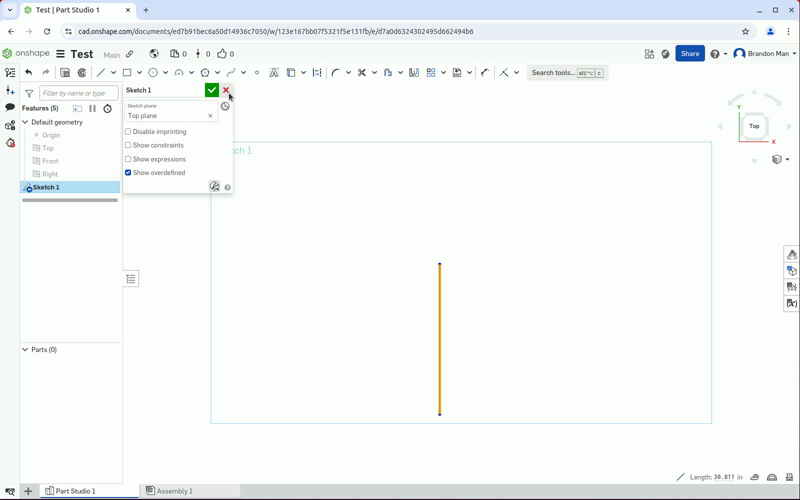
key(shift+h)
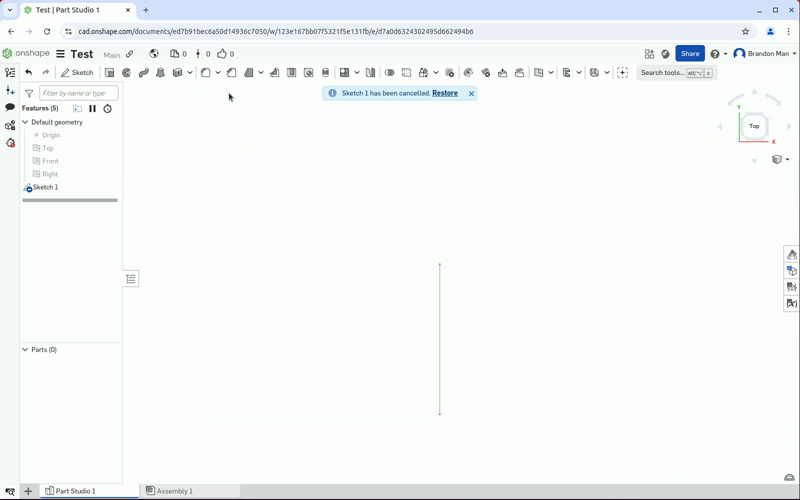
key(shift+s)
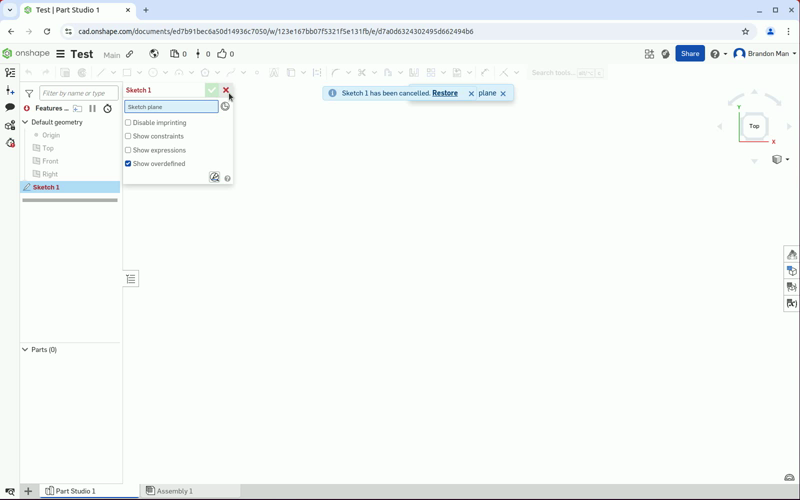
mouse_move(73, 150)
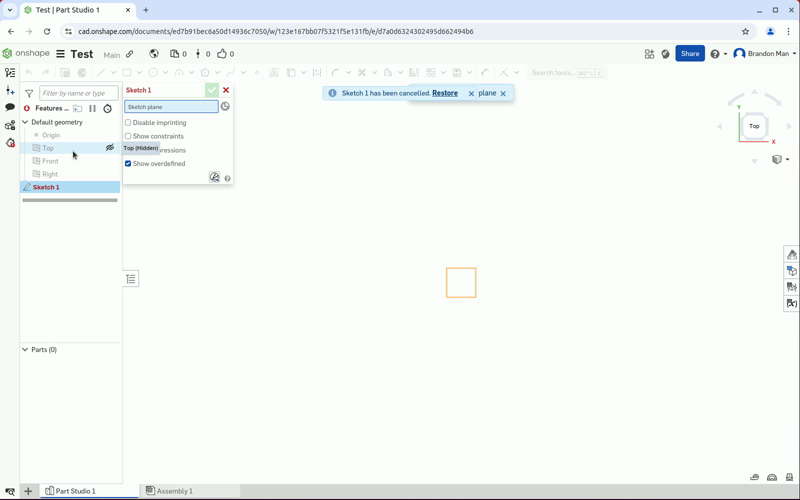
click(73, 150)
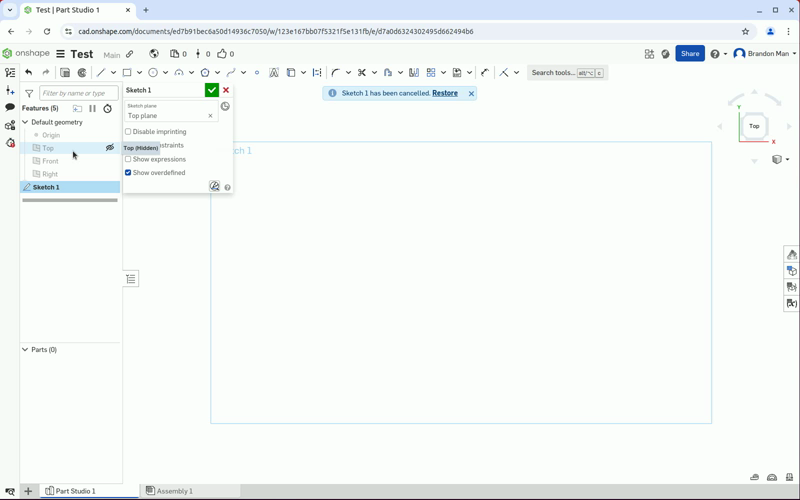
mouse_move(73, 352)
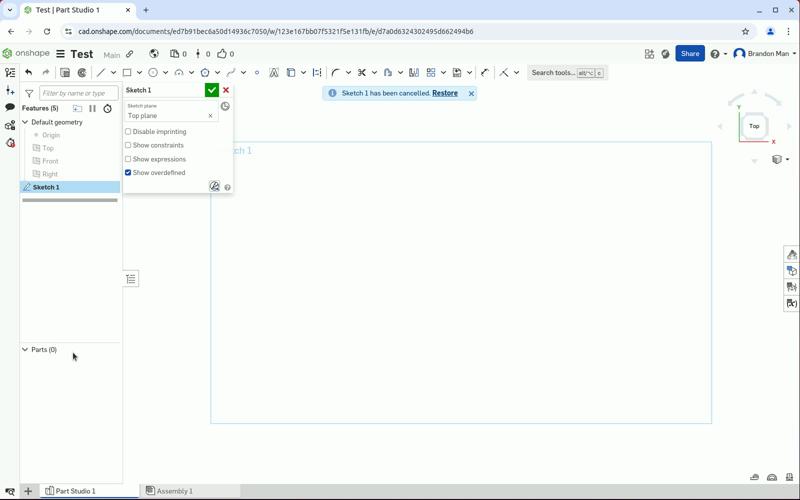
key(y)
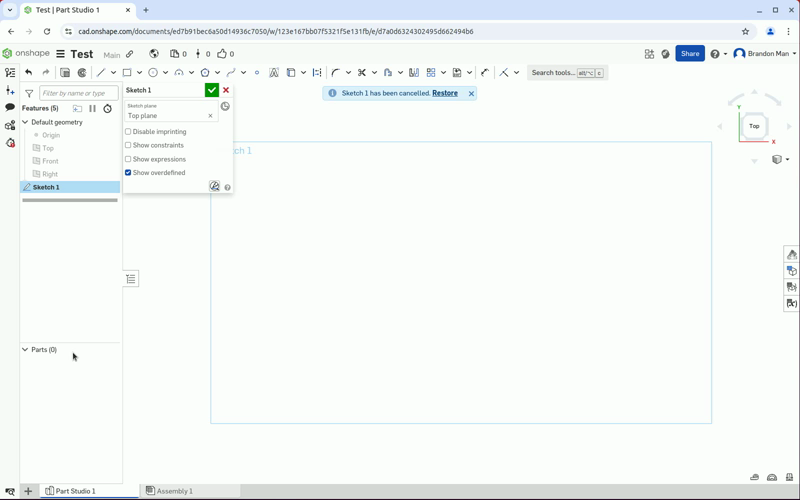
key(l)
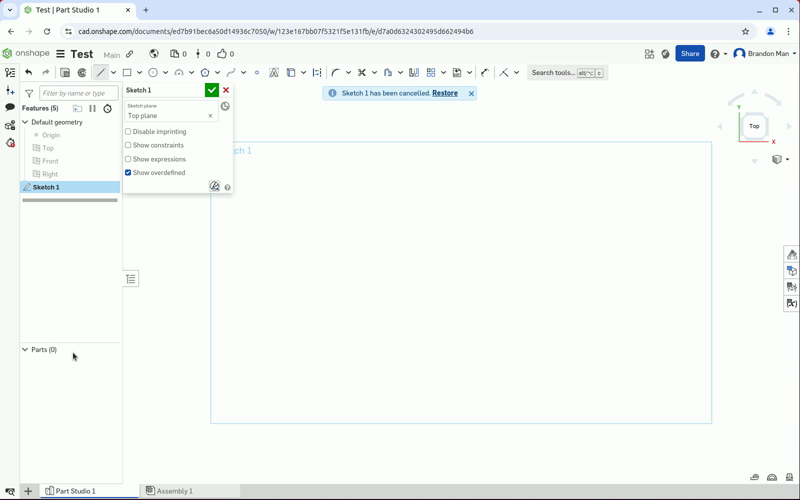
key_down(shift)
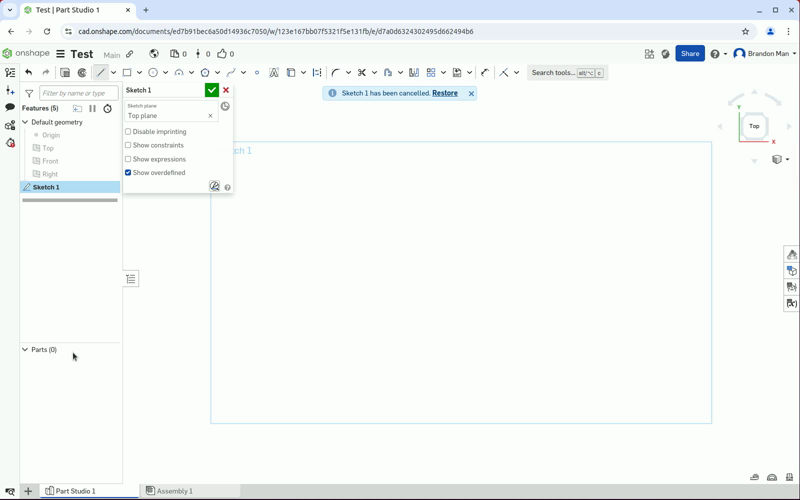
mouse_move(506, 260)
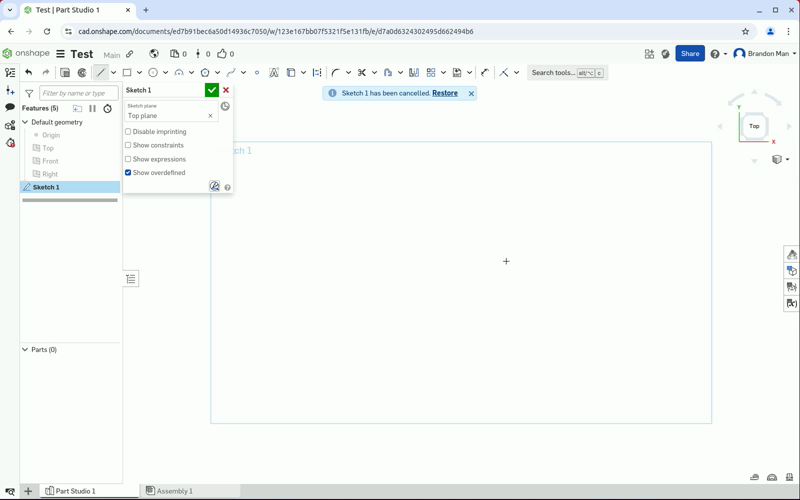
click(506, 260)
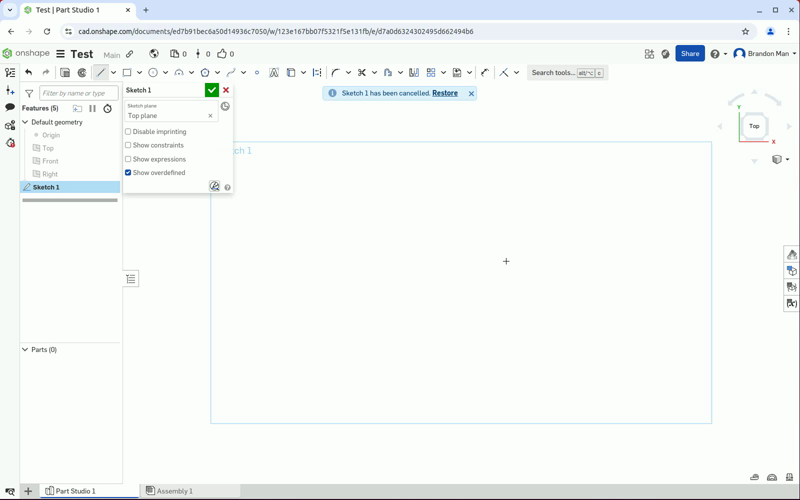
key_up(shift)
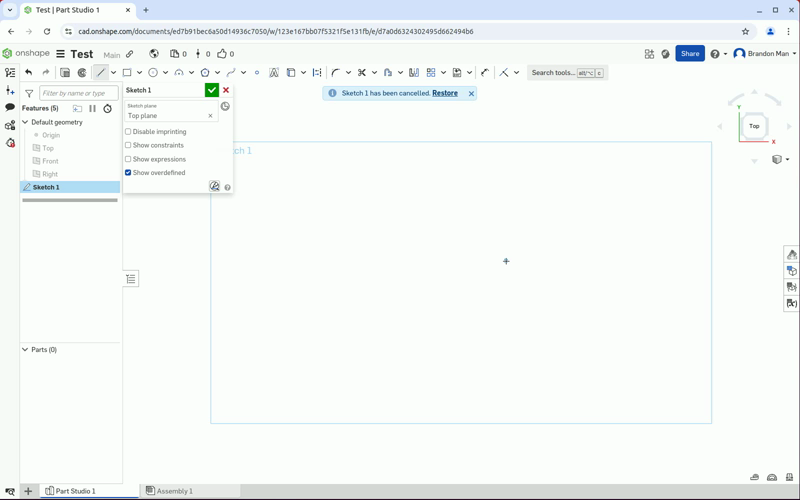
key_down(shift)
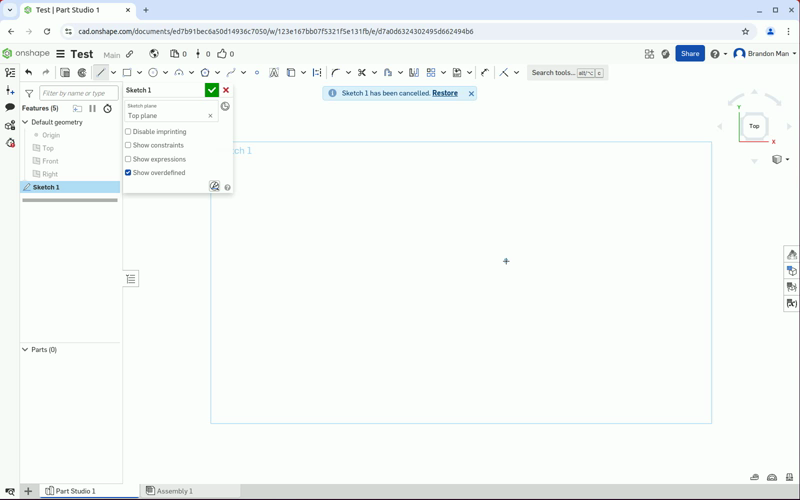
mouse_move(536, 260)
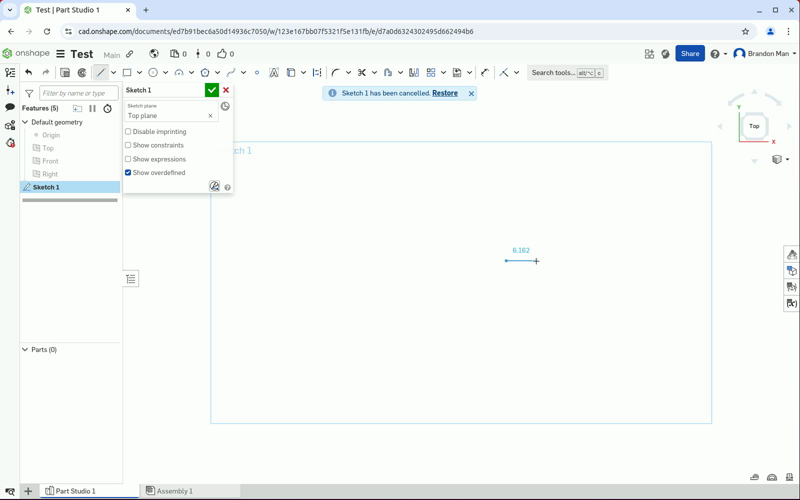
mouse_move(551, 260)
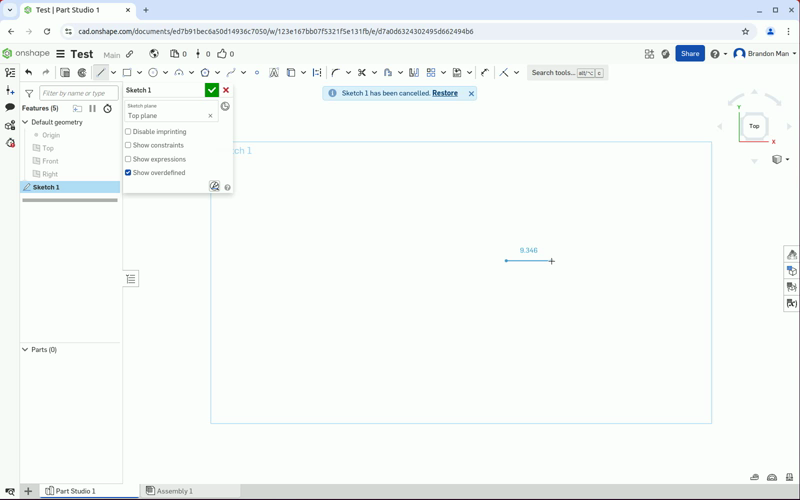
click(551, 260)
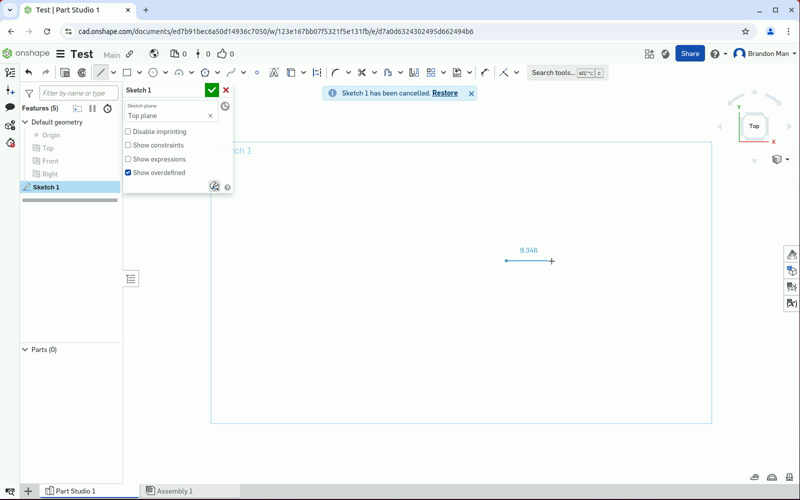
key_up(shift)
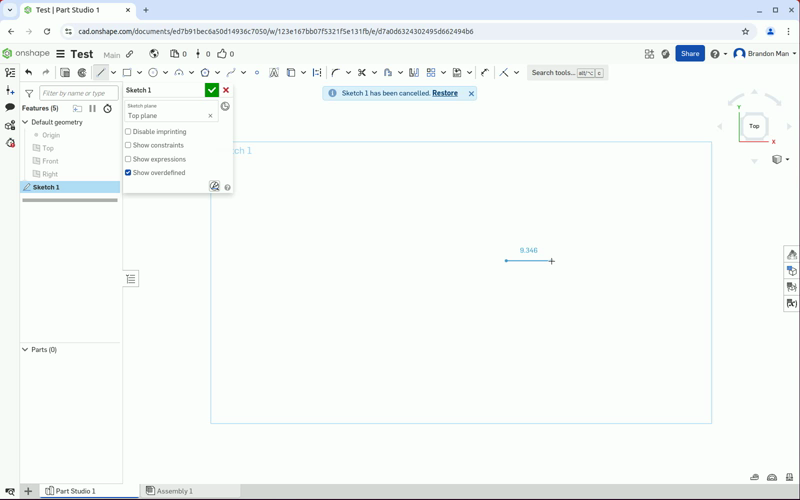
key_down(shift)
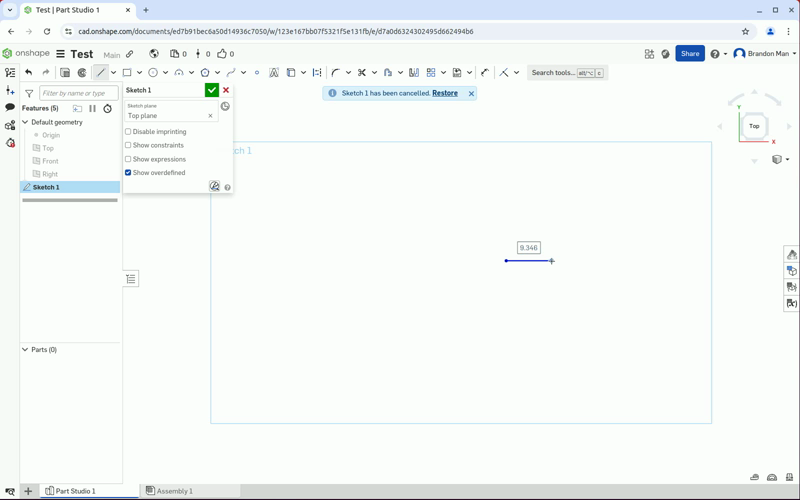
mouse_move(581, 260)
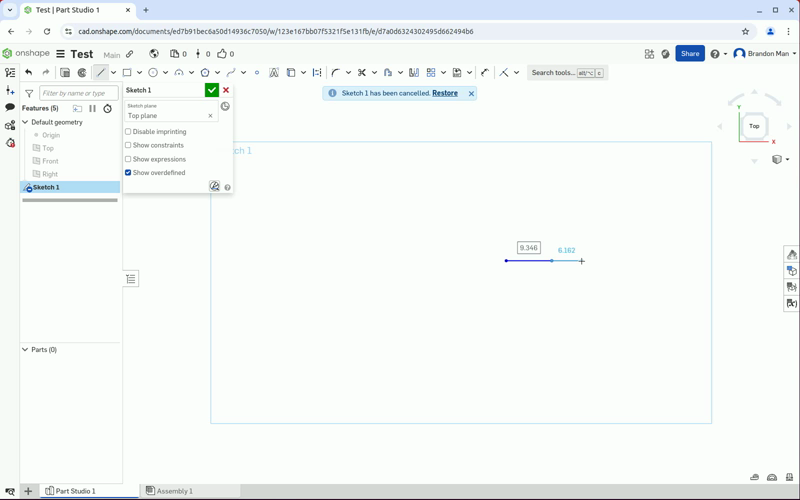
mouse_move(551, 237)
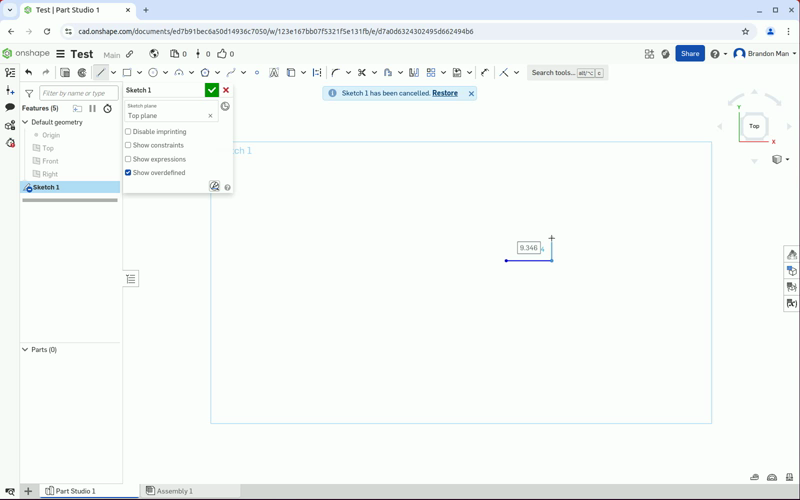
click(551, 237)
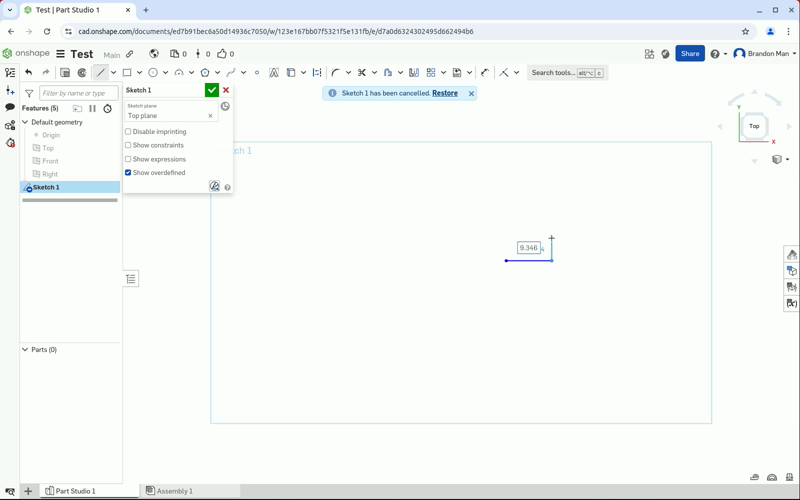
key_up(shift)
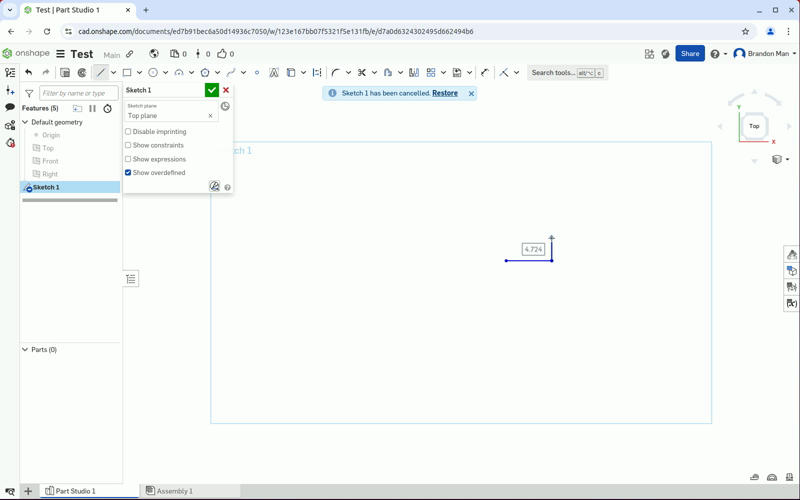
key_down(shift)
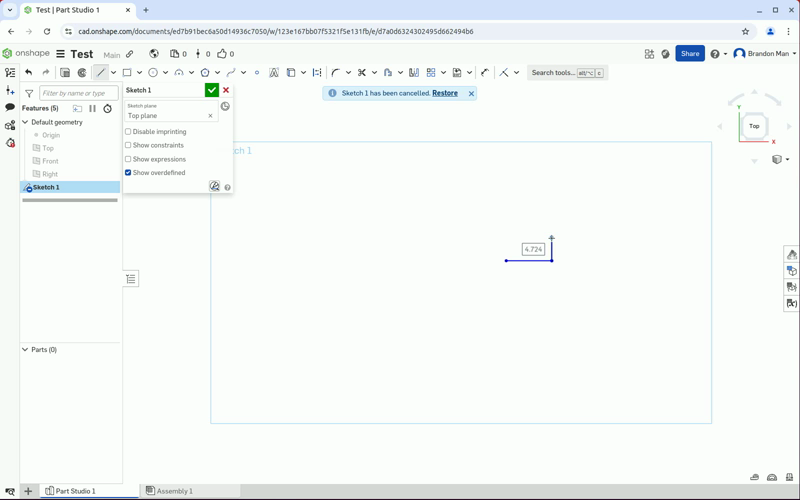
mouse_move(581, 237)
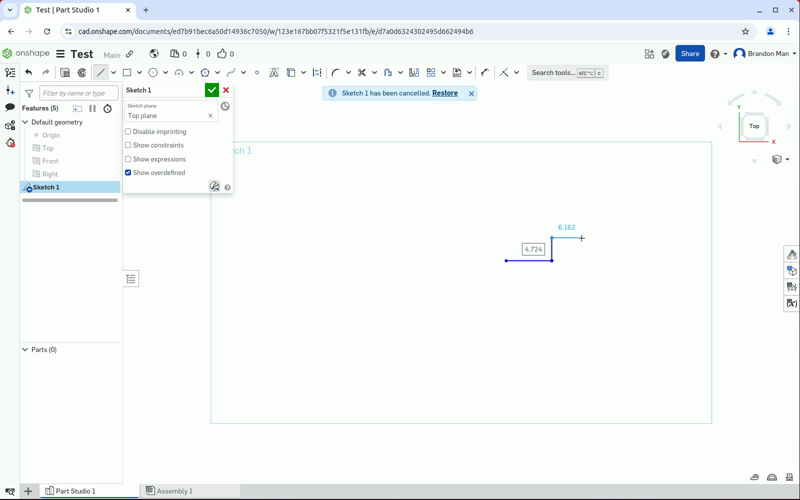
mouse_move(506, 237)
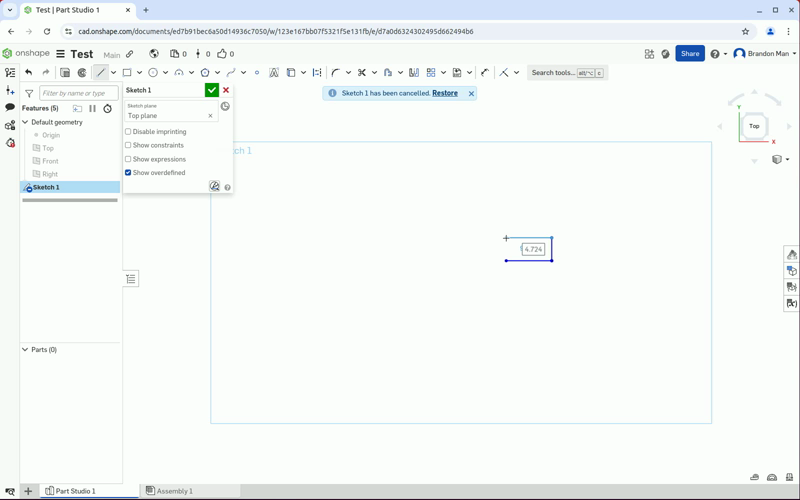
click(506, 237)
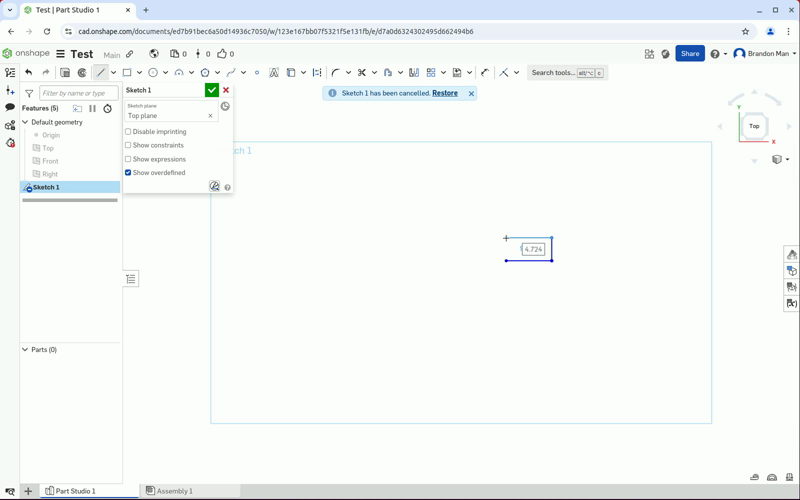
key_up(shift)
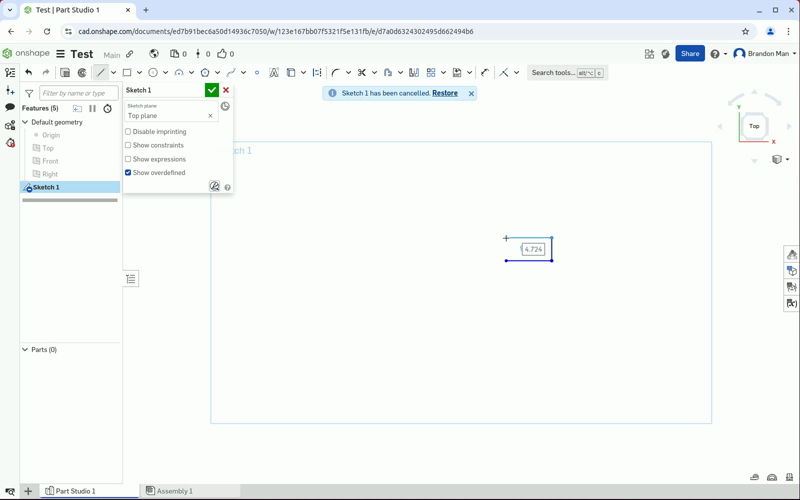
mouse_move(536, 237)
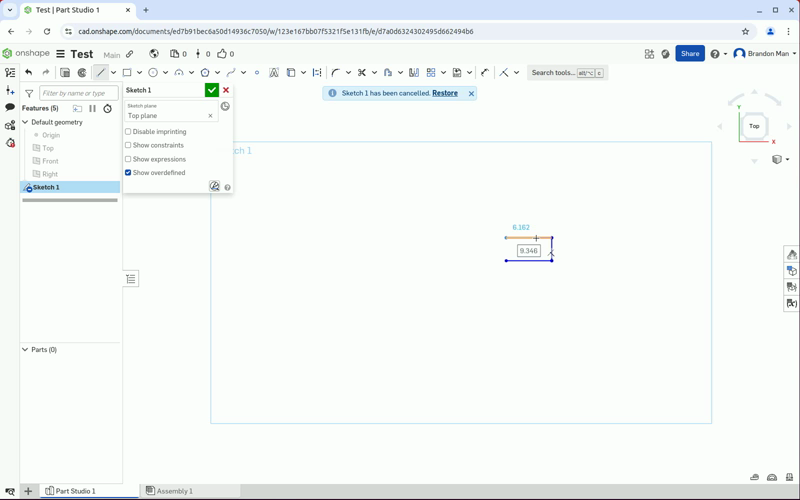
key_down(shift)
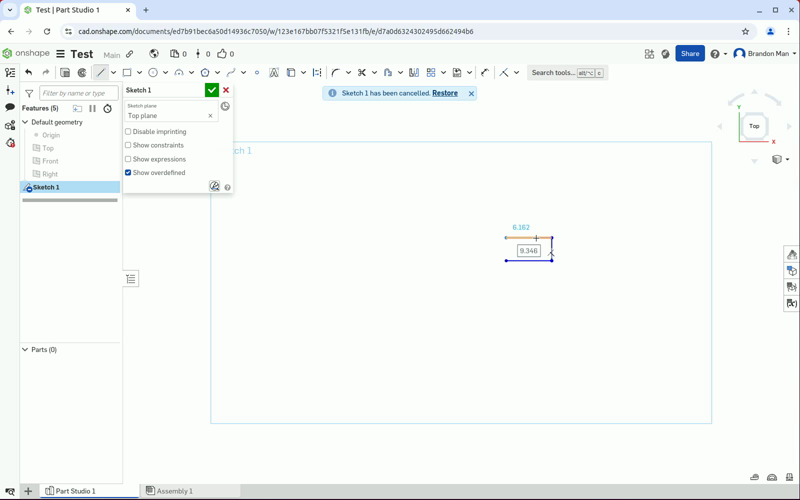
mouse_move(506, 260)
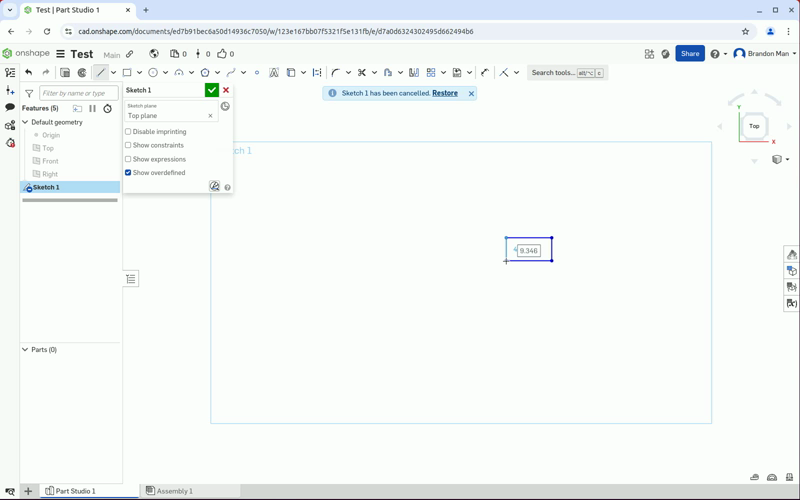
key_up(shift)
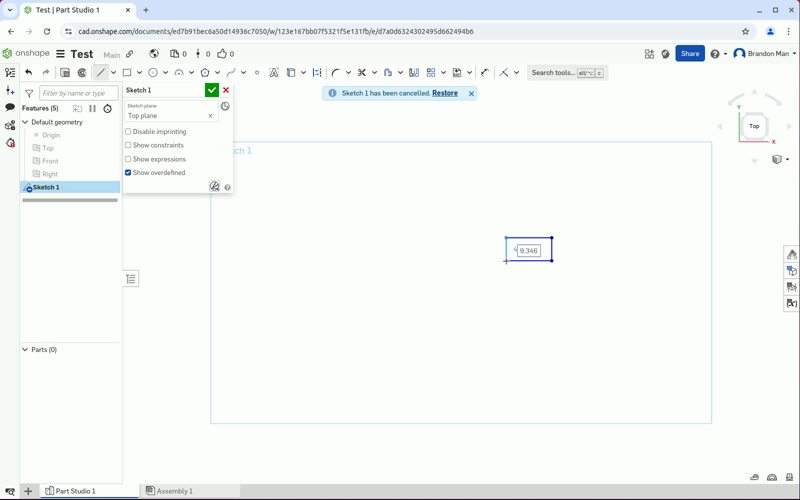
click(506, 260)
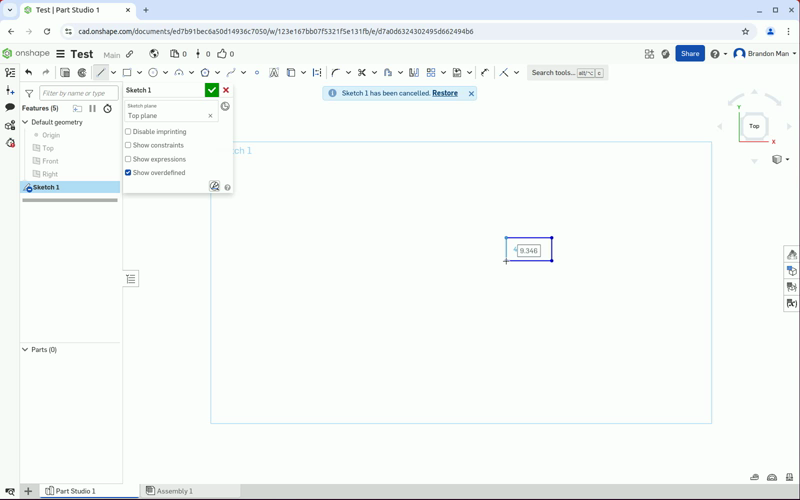
key(esc)
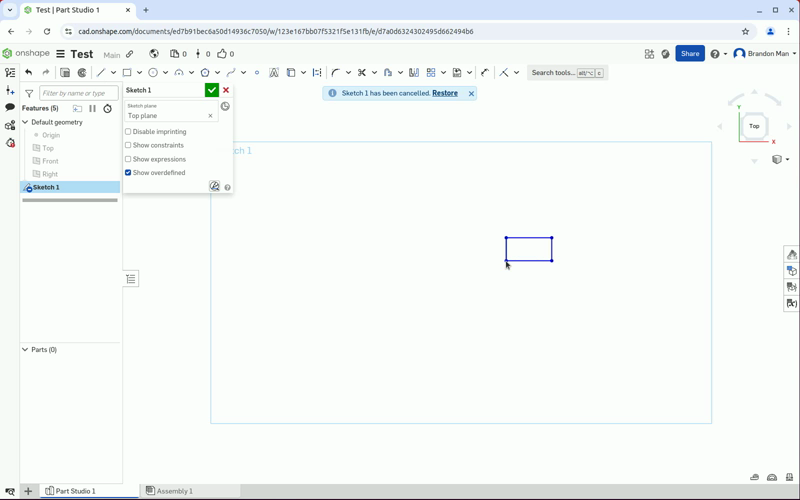
mouse_move(542, 253)
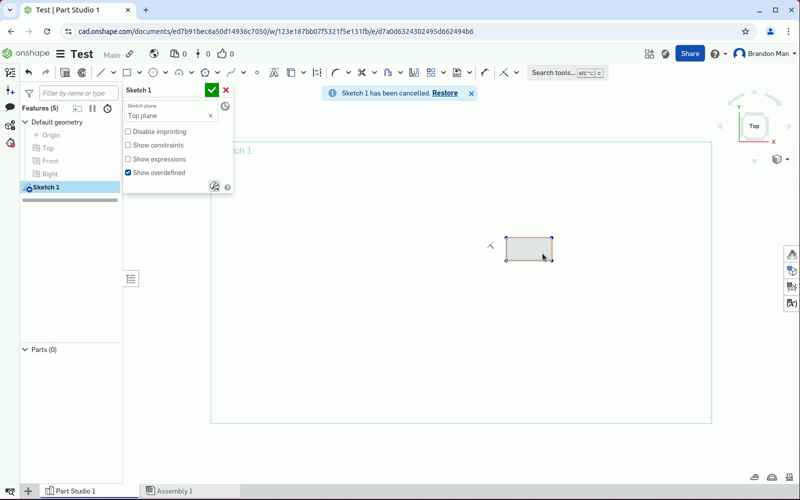
scroll(6)
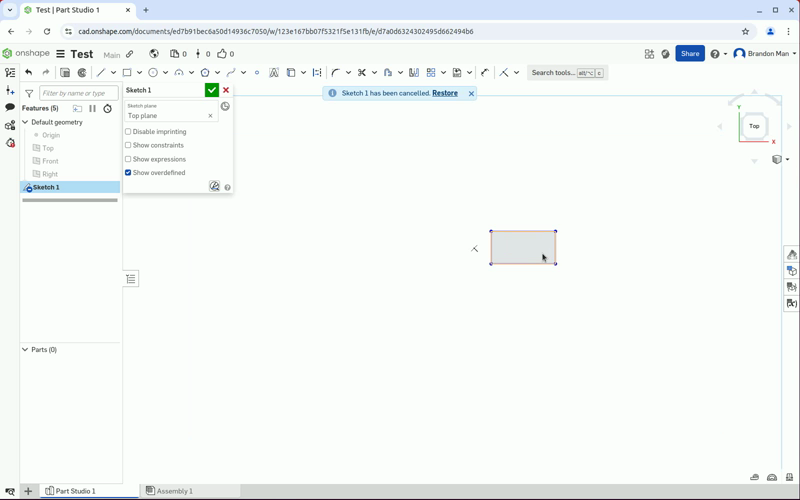
scroll(6)
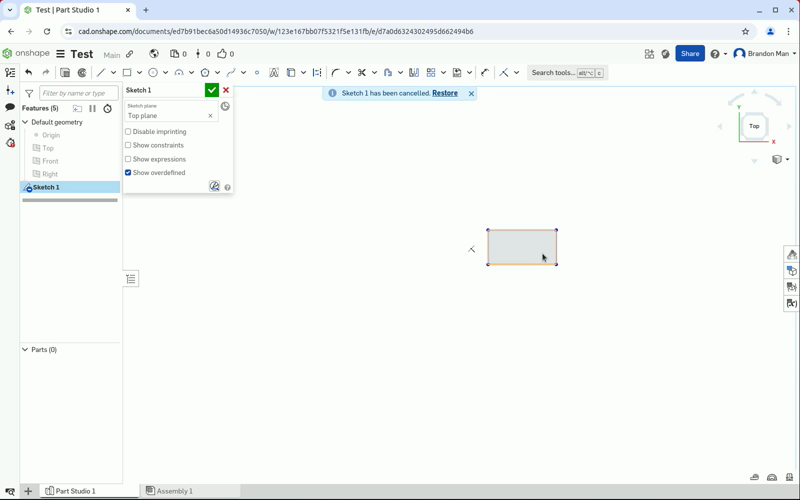
scroll(6)
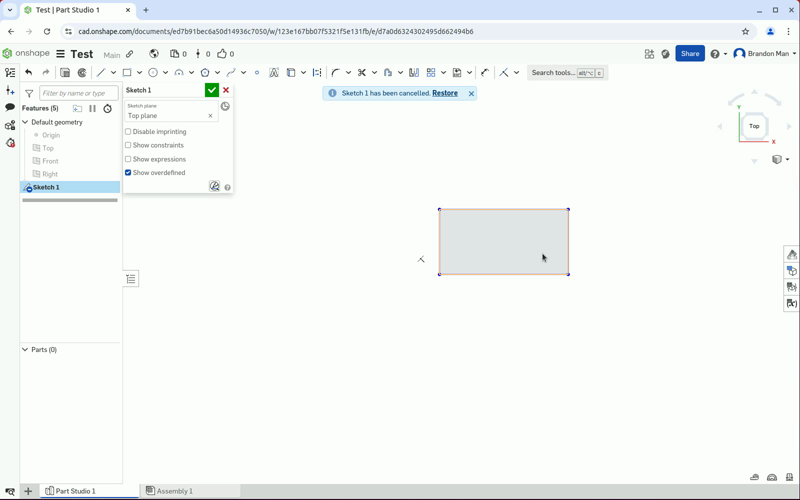
scroll(6)
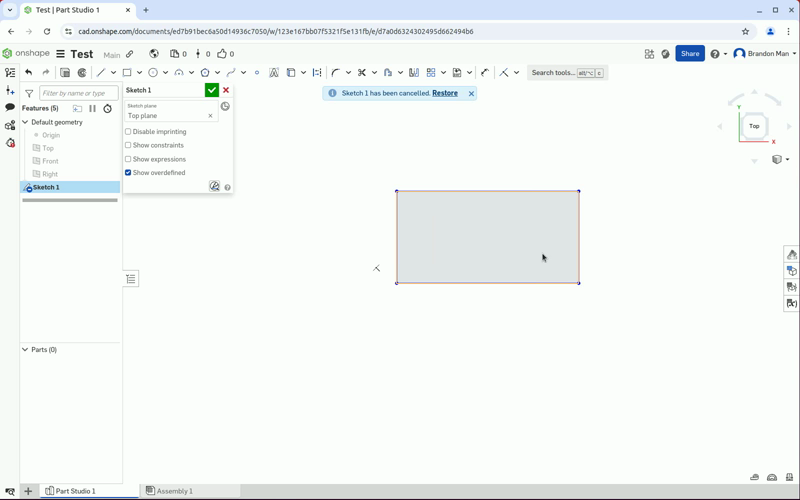
scroll(6)
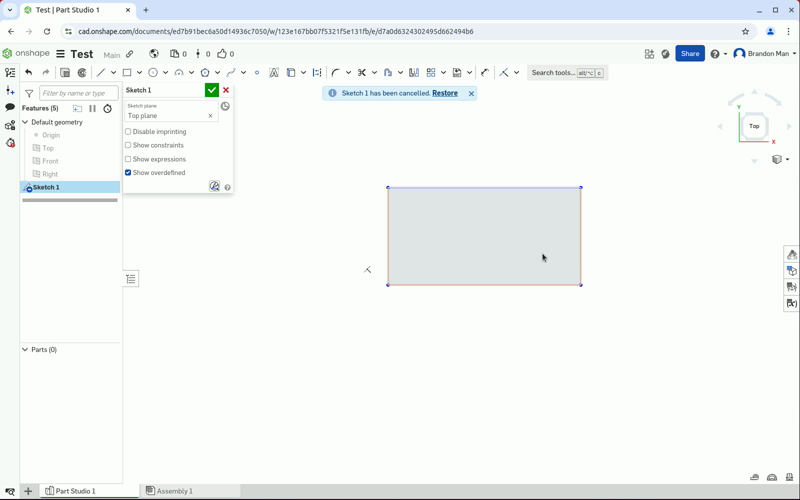
scroll(6)
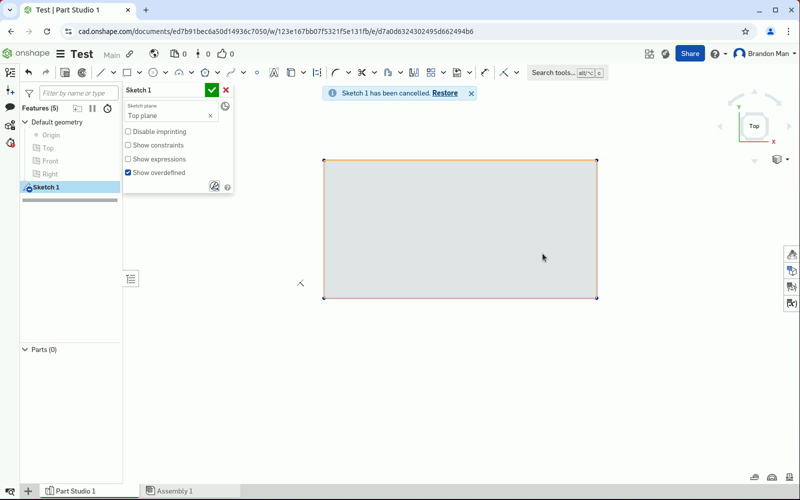
scroll(6)
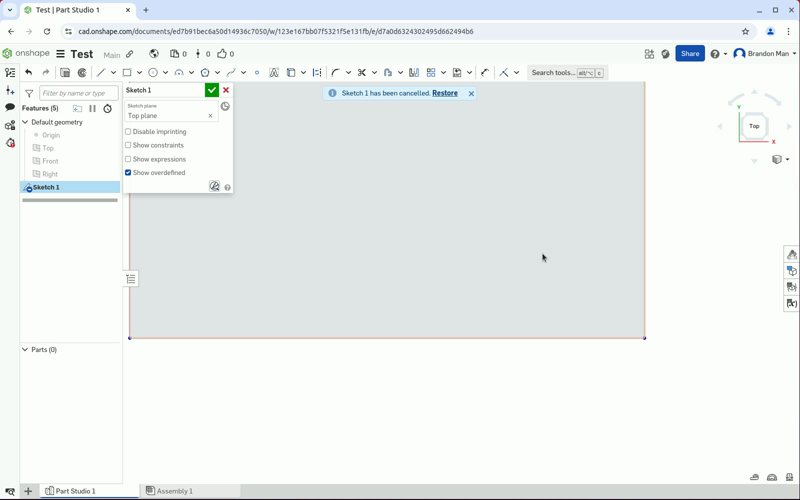
click(542, 253)
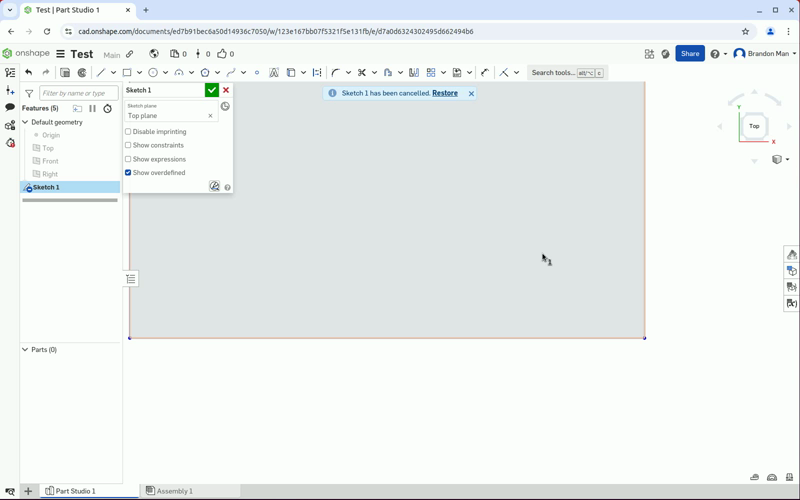
scroll(-6)
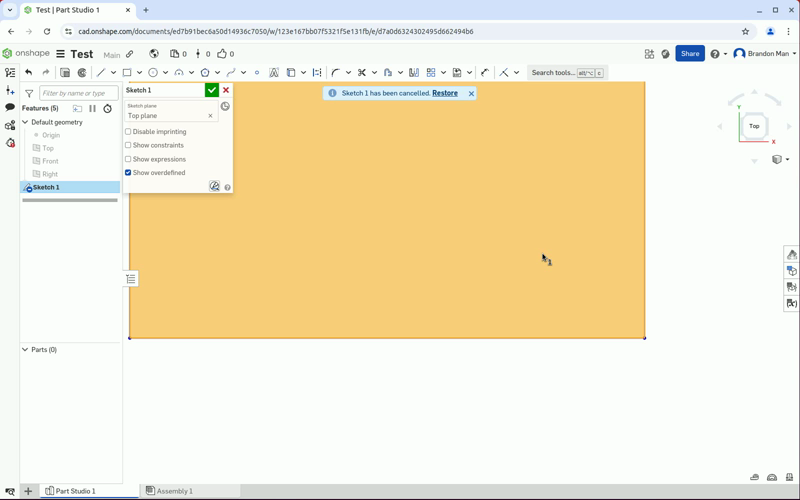
scroll(-6)
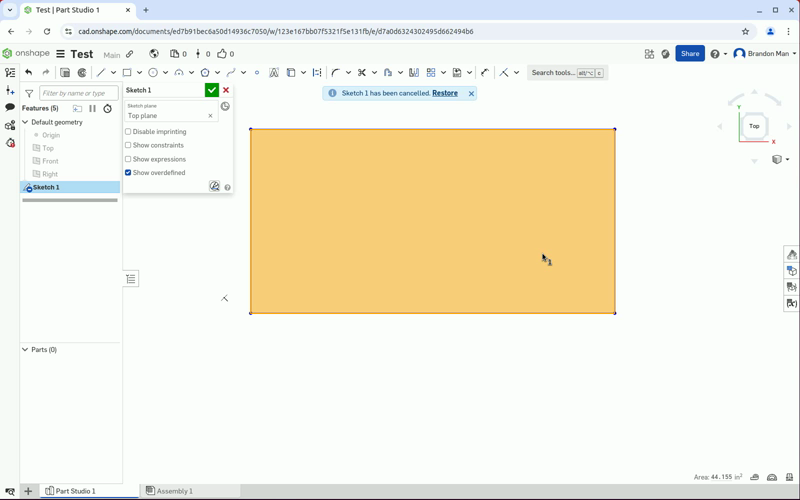
scroll(-6)
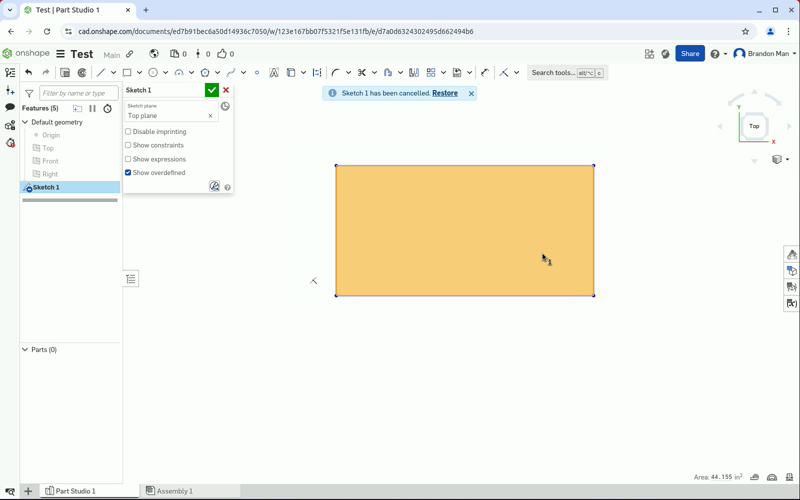
scroll(-6)
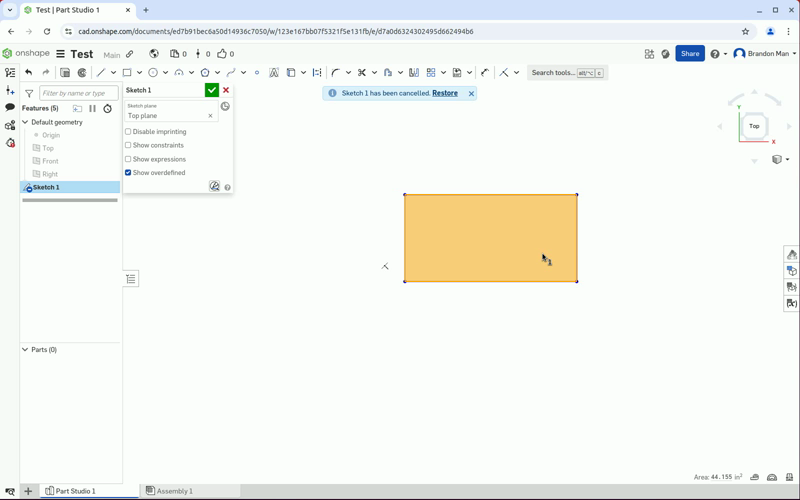
scroll(-6)
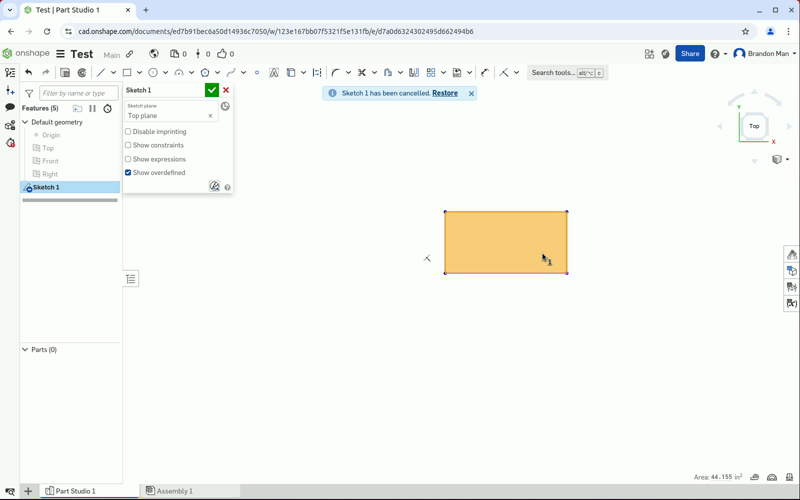
scroll(-6)
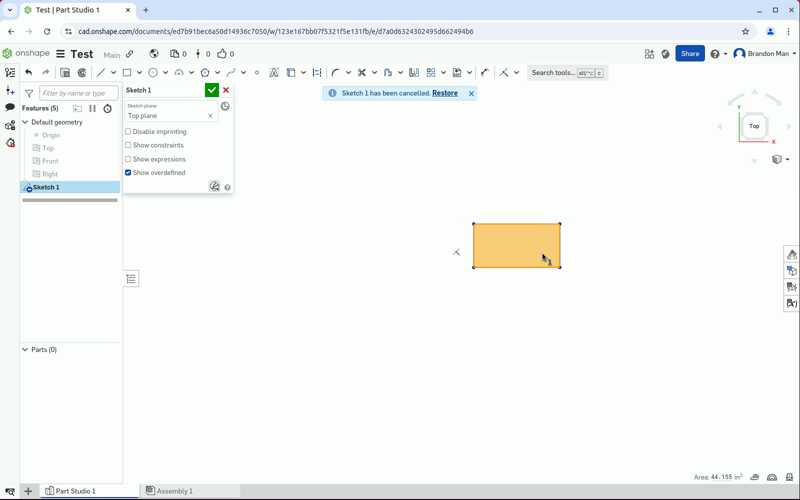
scroll(-6)
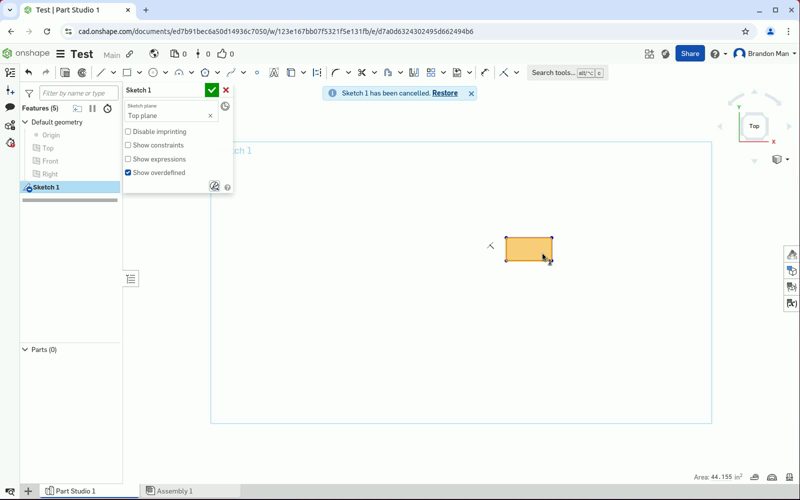
mouse_move(73, 352)
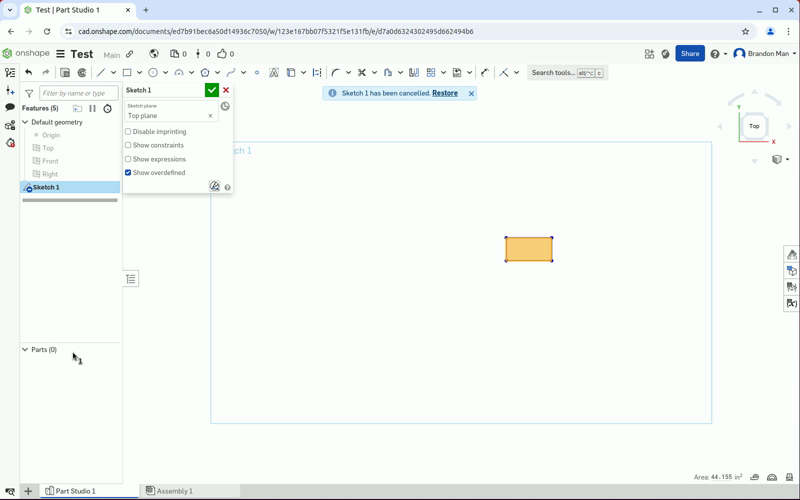
key(shift+y)
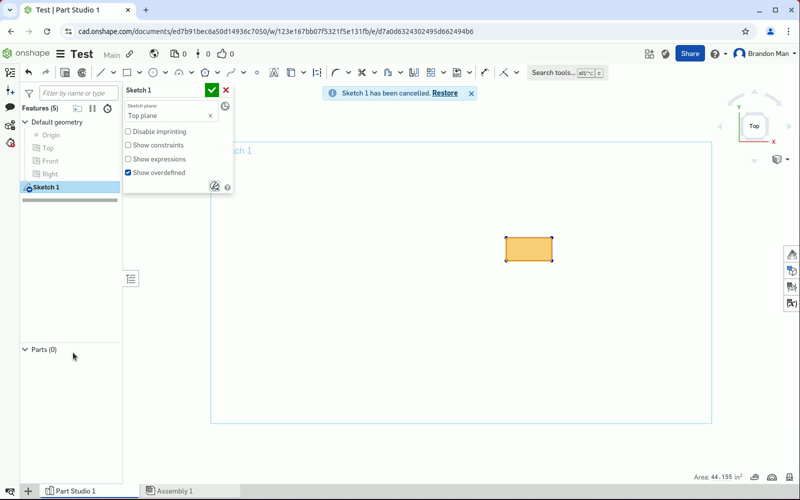
key(shift+e)
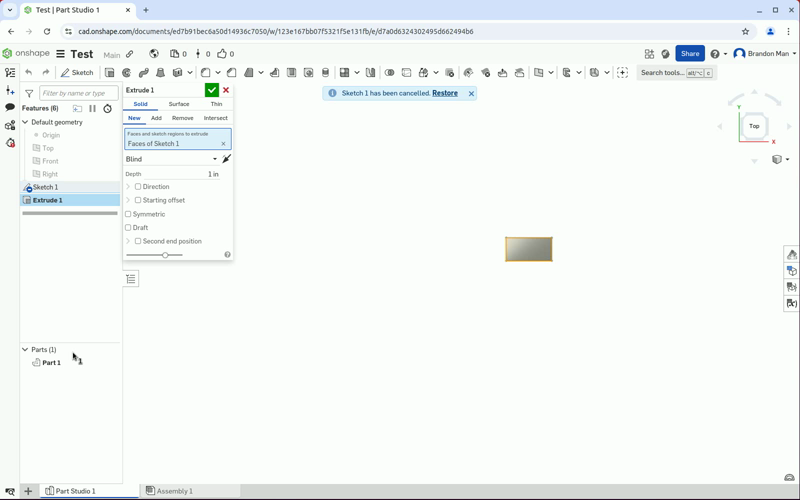
mouse_move(143, 106)
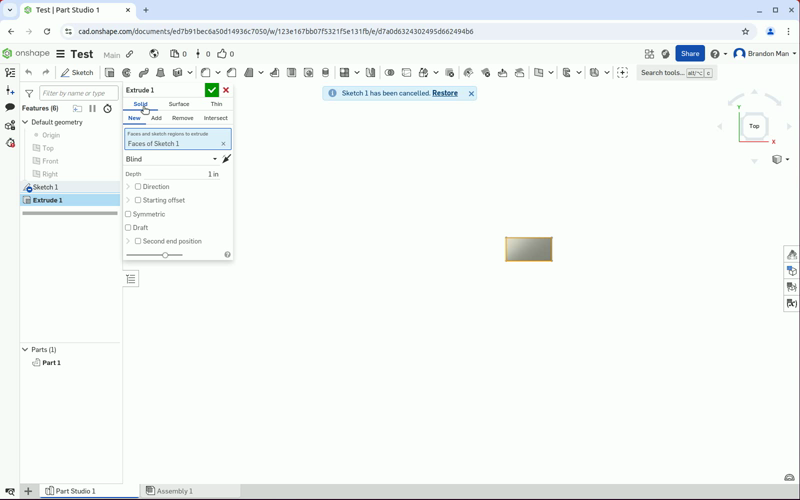
click(143, 106)
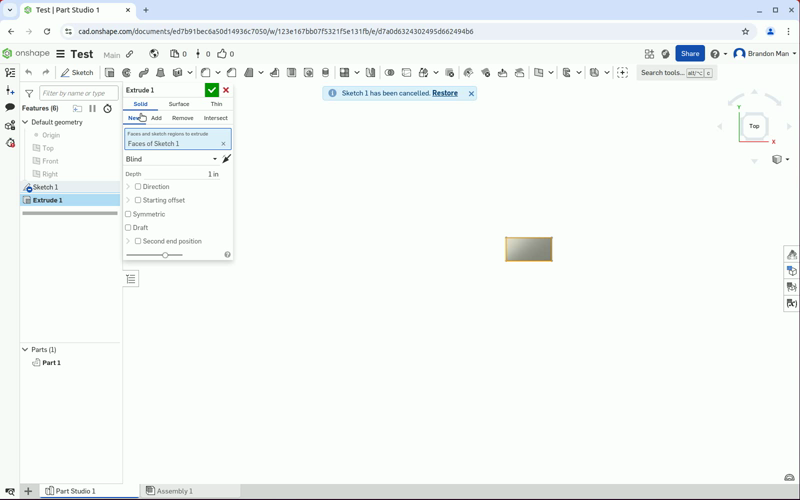
mouse_move(137, 120)
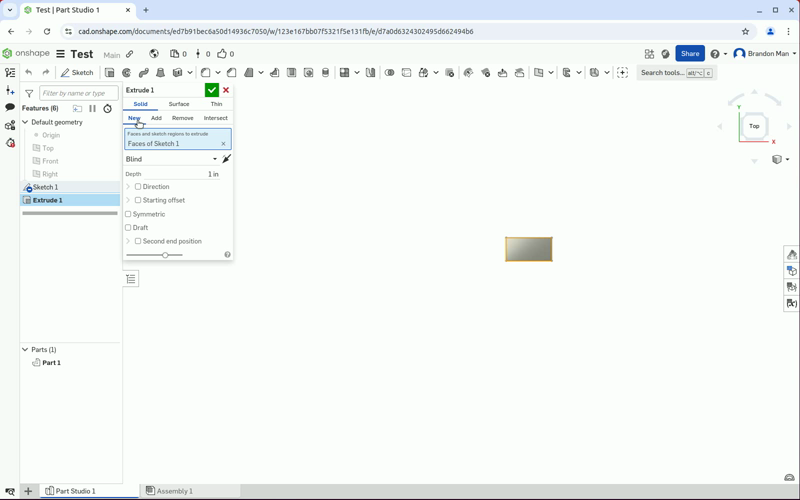
click(137, 120)
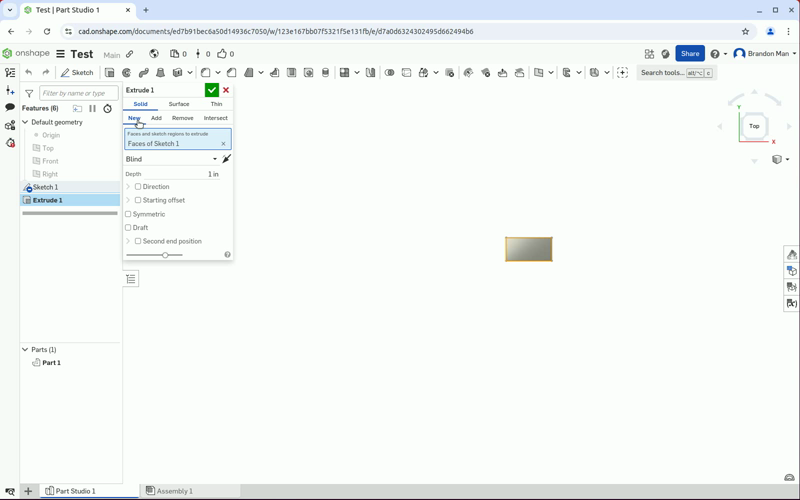
key(tab, 4)
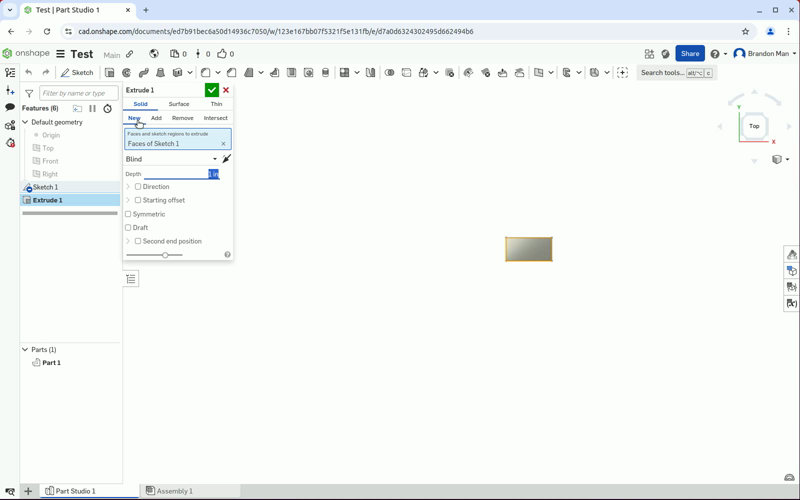
text(23.108)
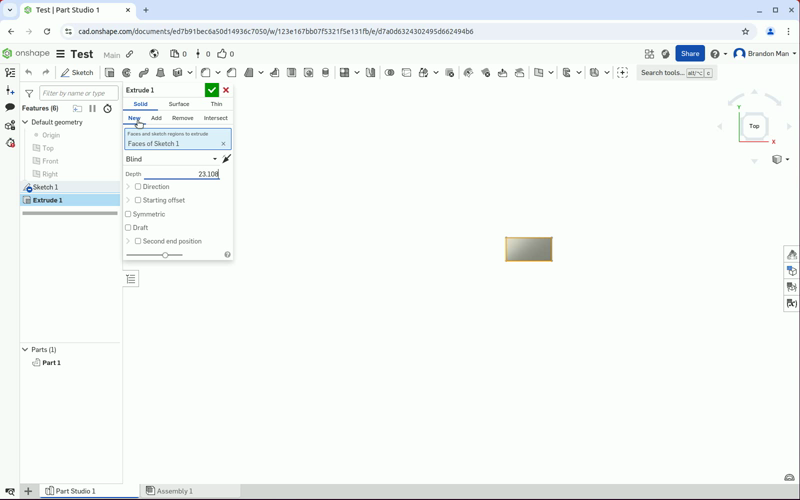
key(enter)
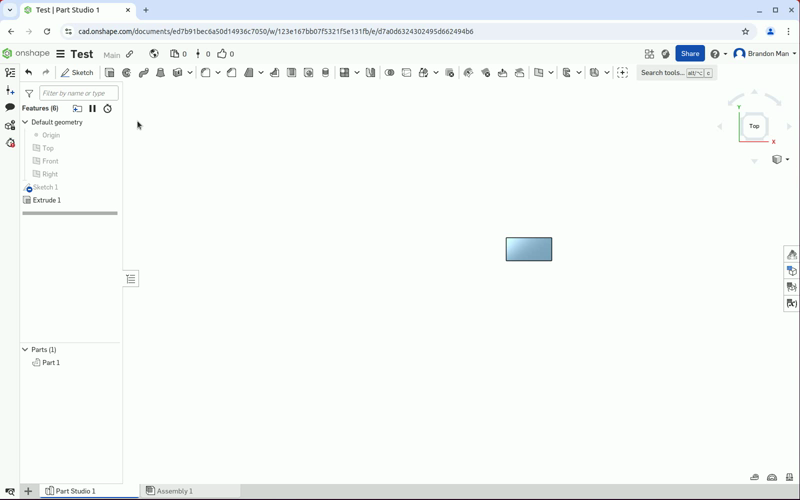
key(shift+h)
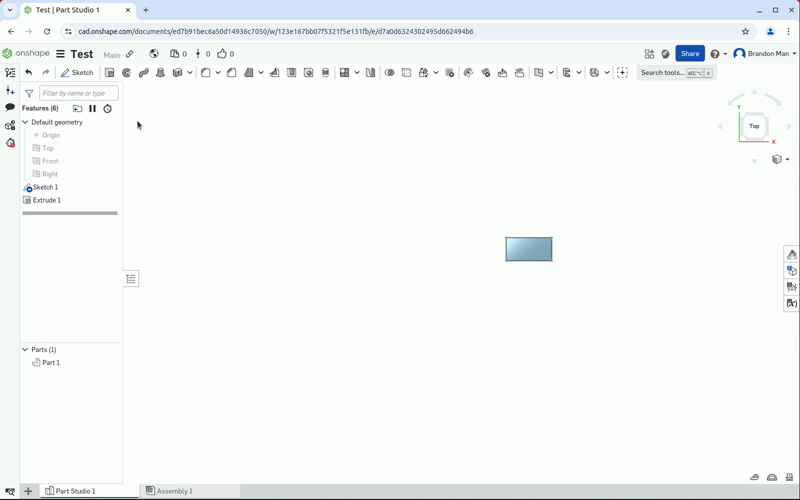
key(shift+h)
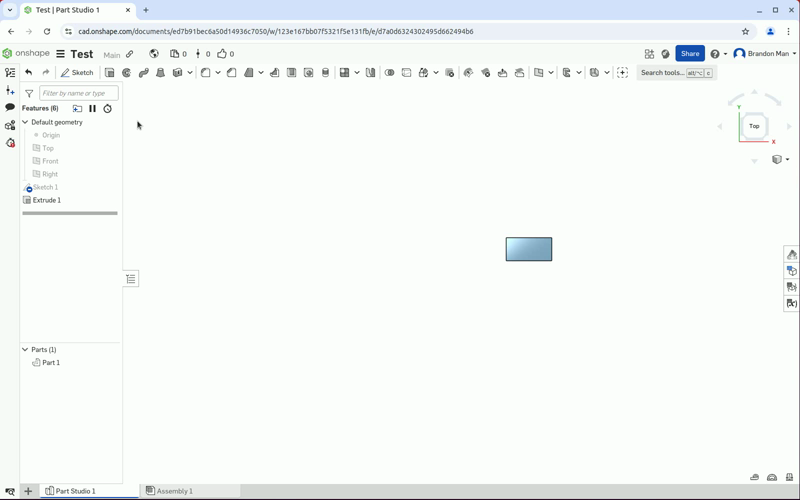
mouse_move(73, 189)
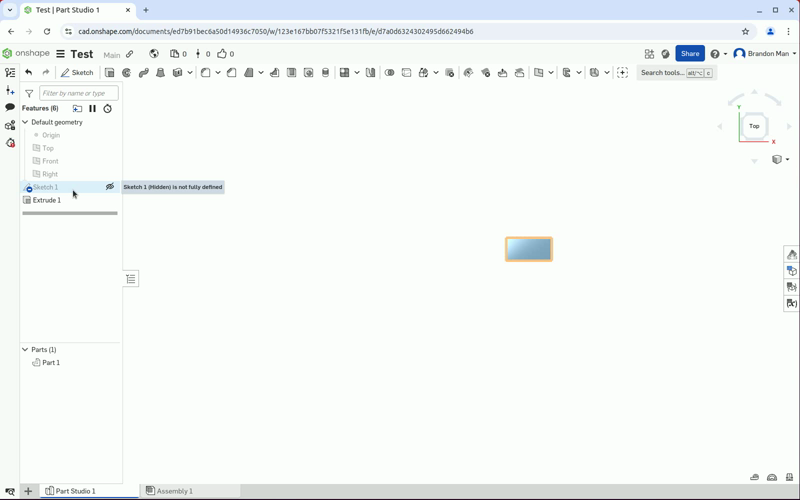
click(73, 189)
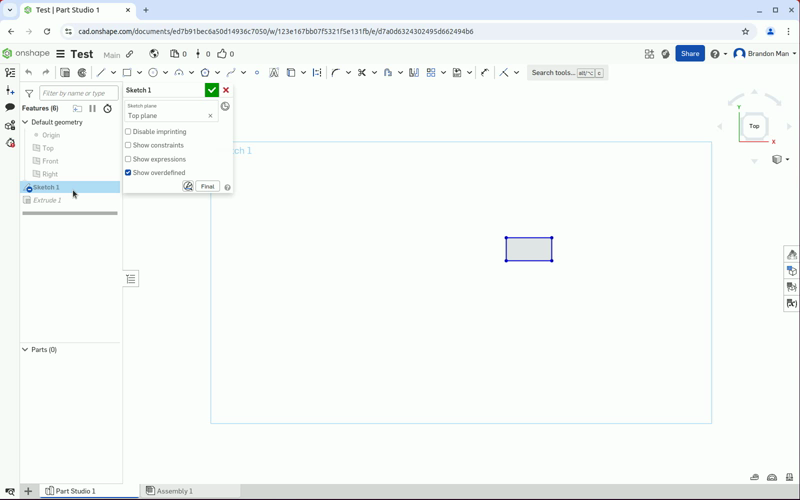
mouse_move(229, 92)
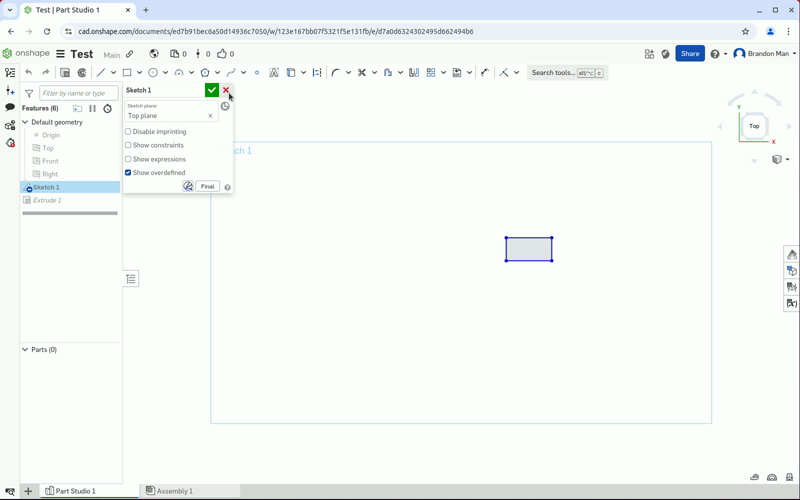
click(229, 92)
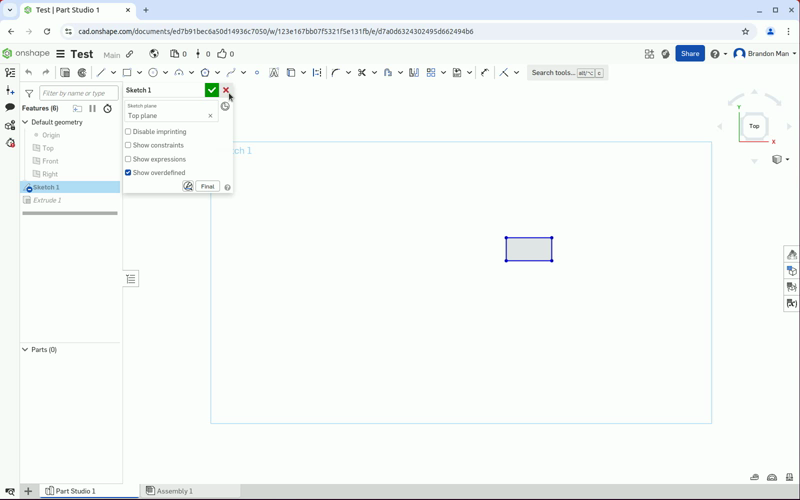
key(shift+s)
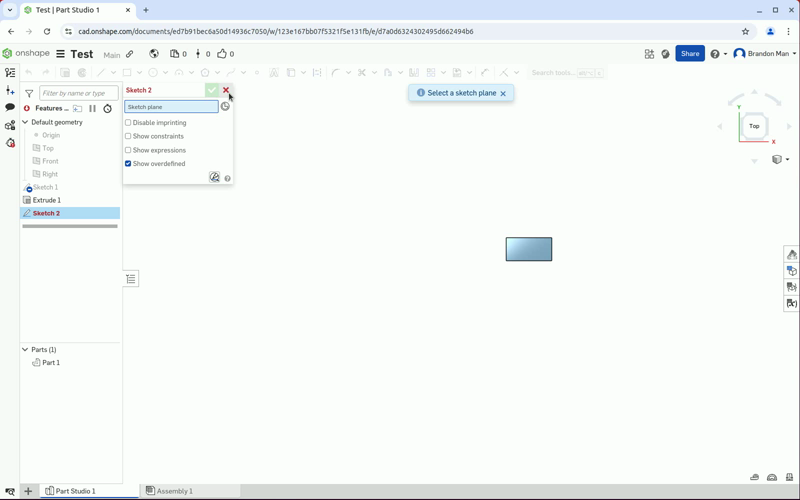
mouse_move(73, 150)
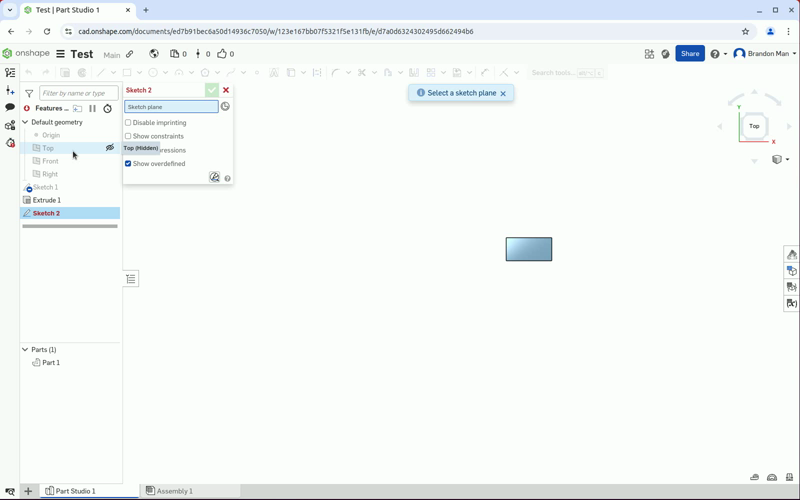
click(73, 150)
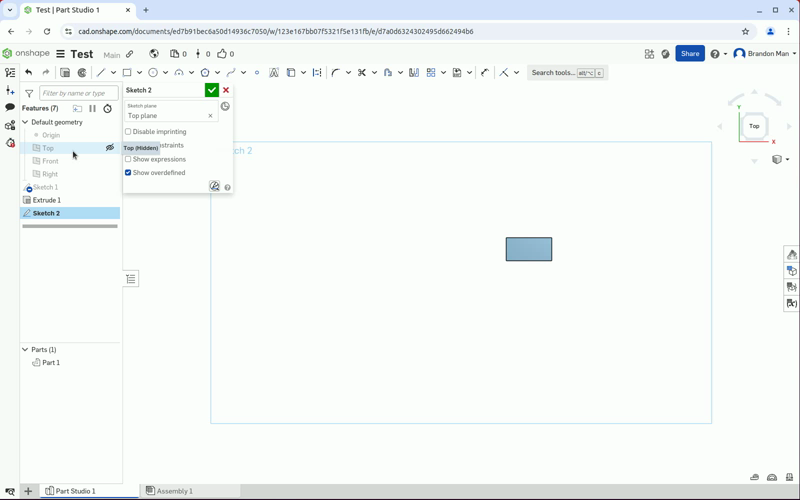
mouse_move(73, 352)
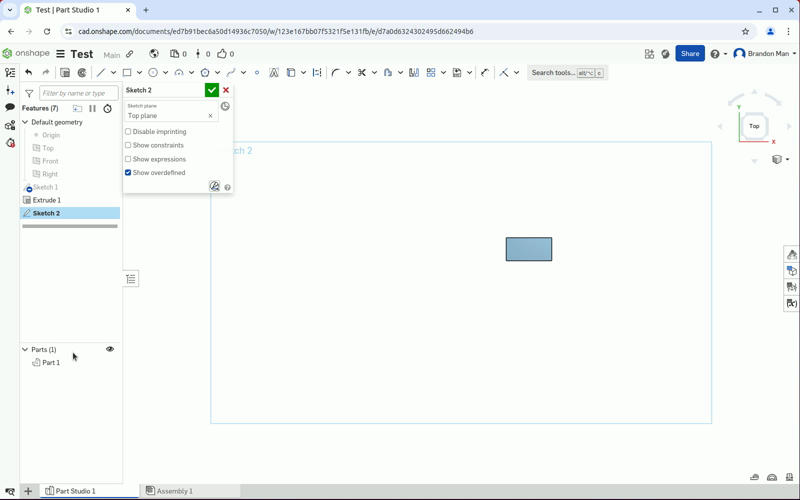
key(y)
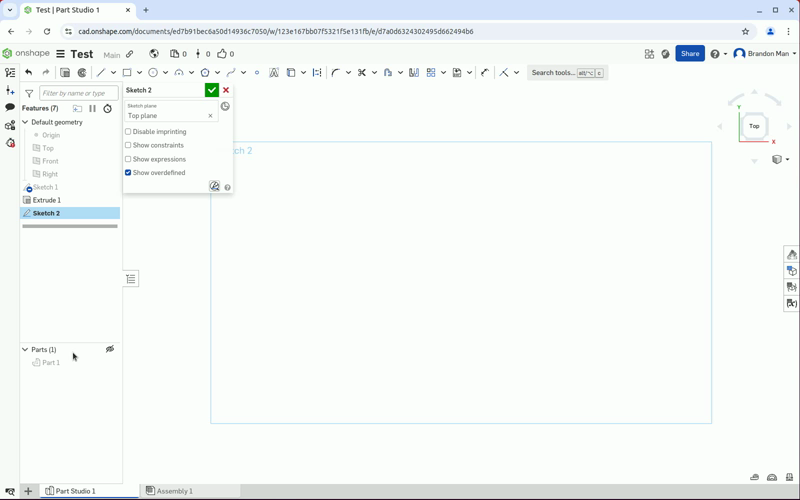
key(l)
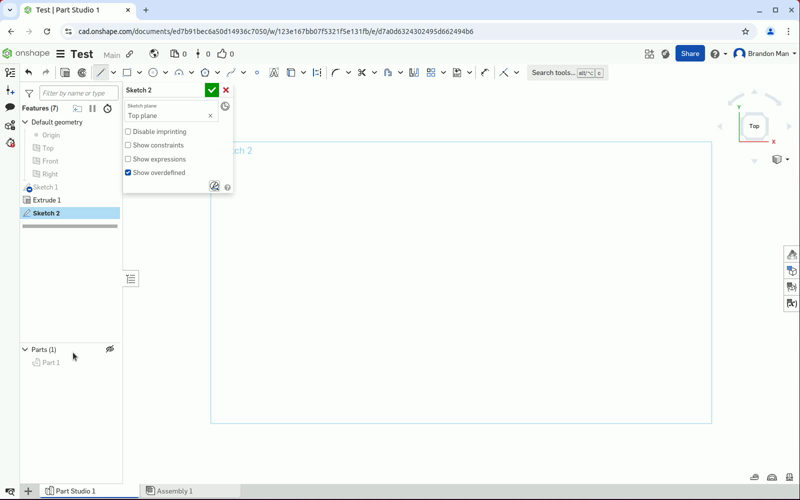
key_down(shift)
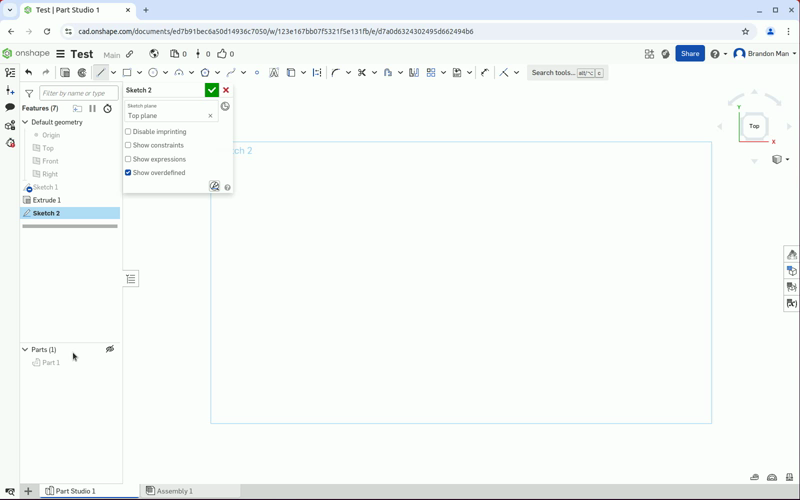
mouse_move(506, 351)
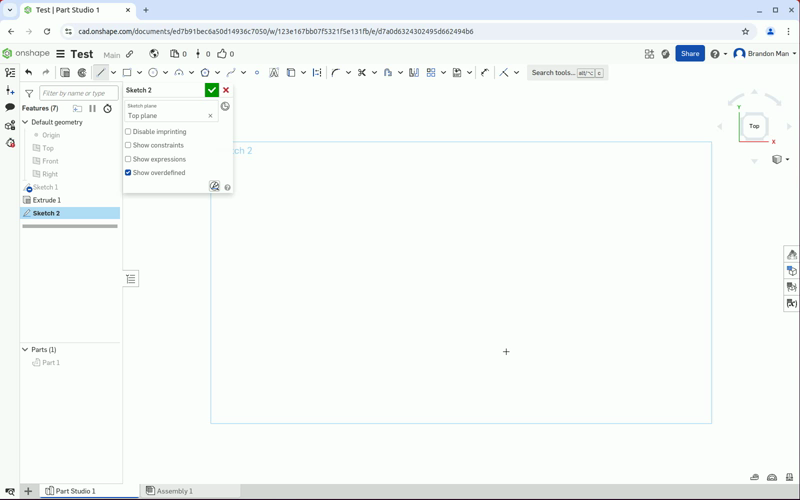
click(506, 351)
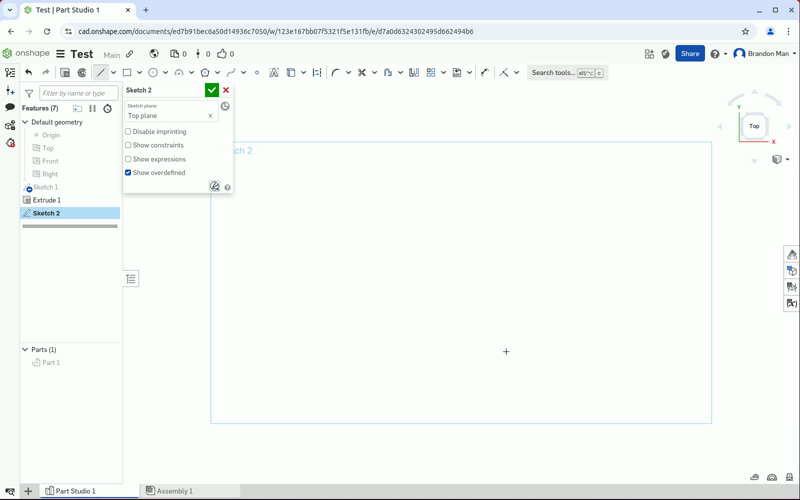
key_up(shift)
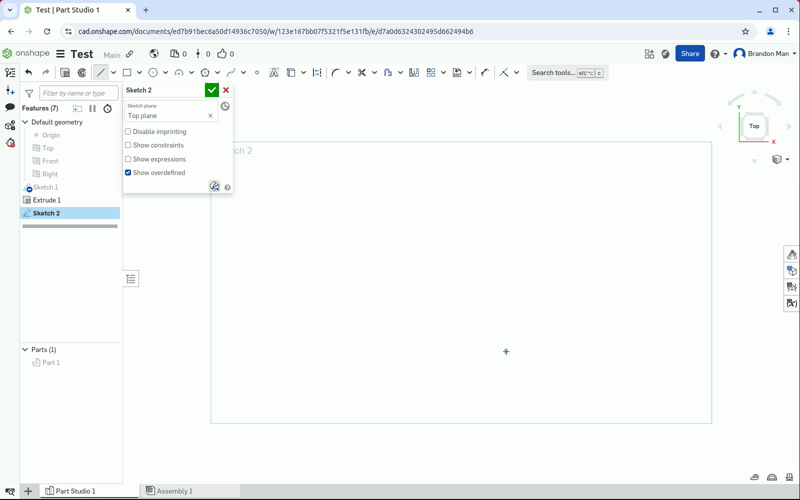
key_down(shift)
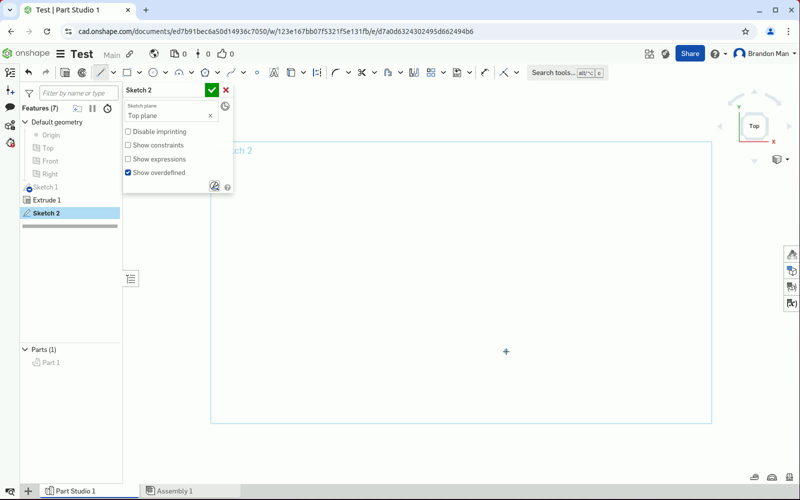
mouse_move(536, 351)
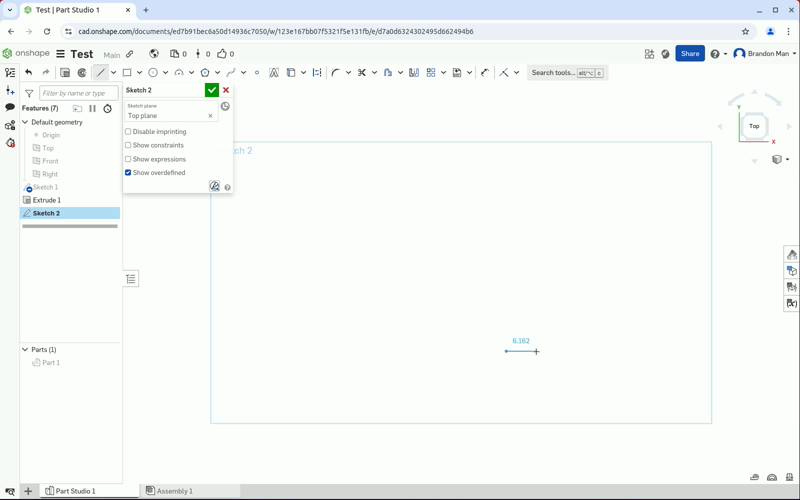
mouse_move(551, 351)
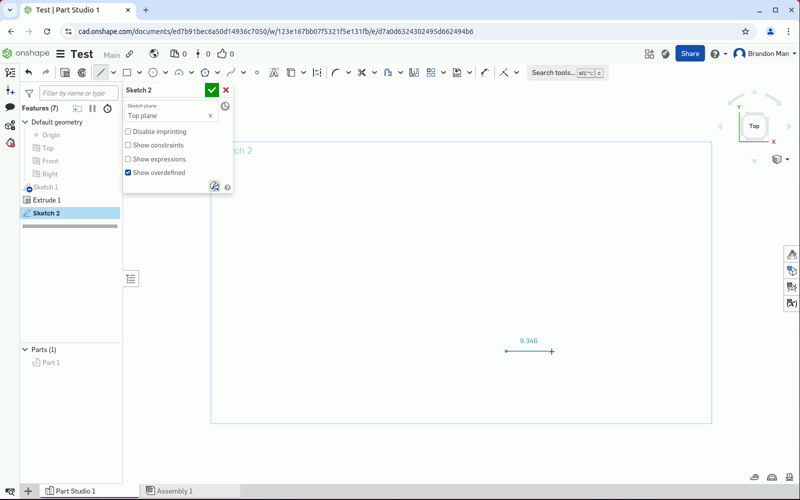
click(551, 351)
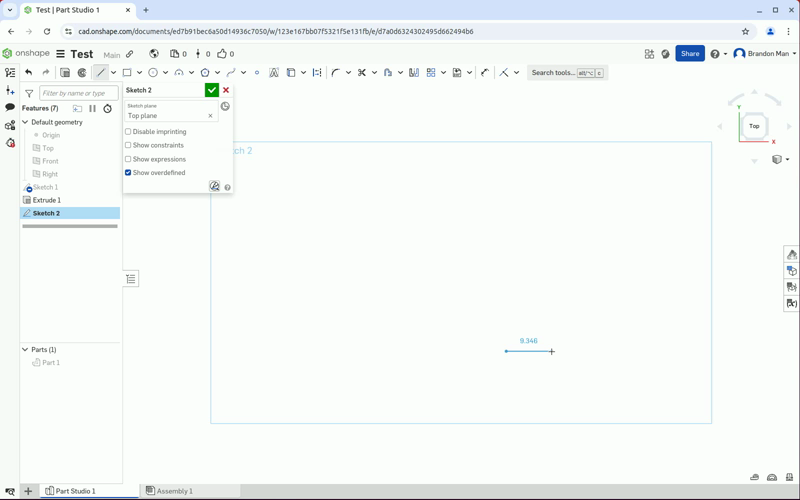
key_up(shift)
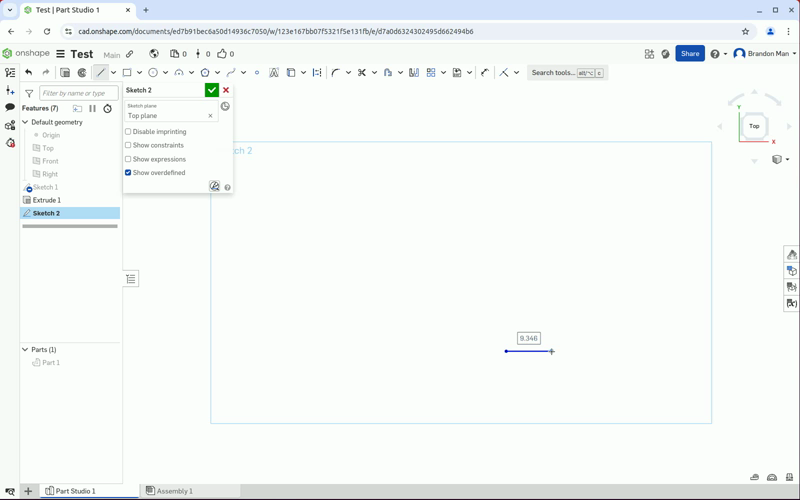
key_down(shift)
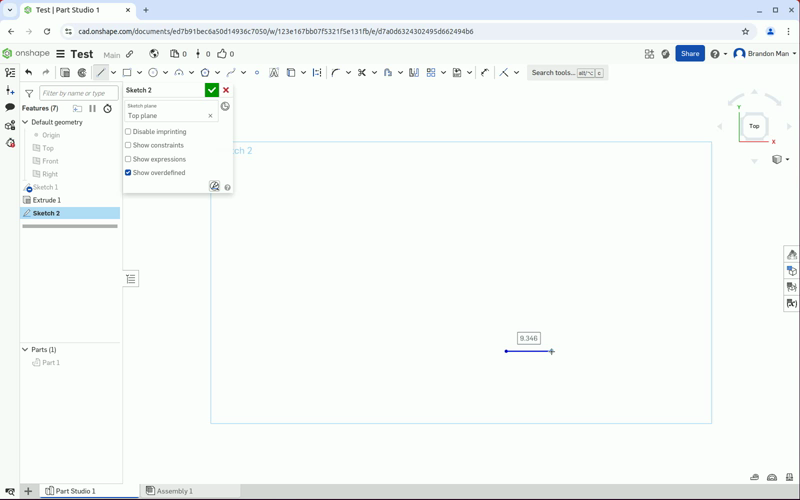
mouse_move(581, 351)
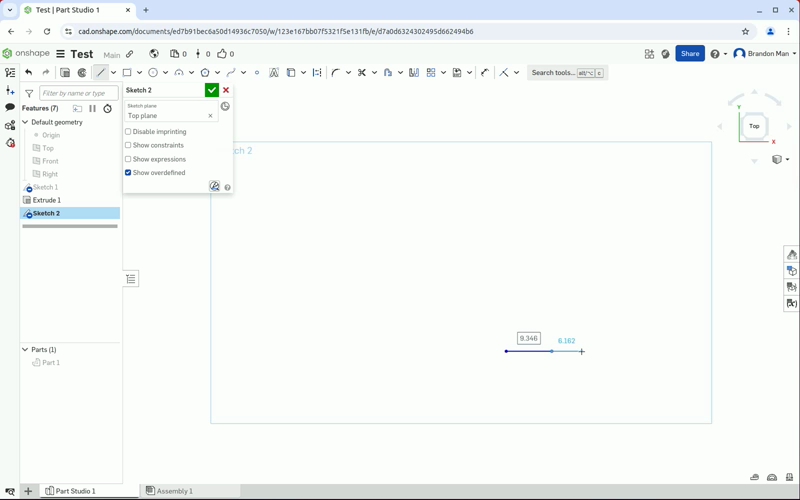
mouse_move(551, 327)
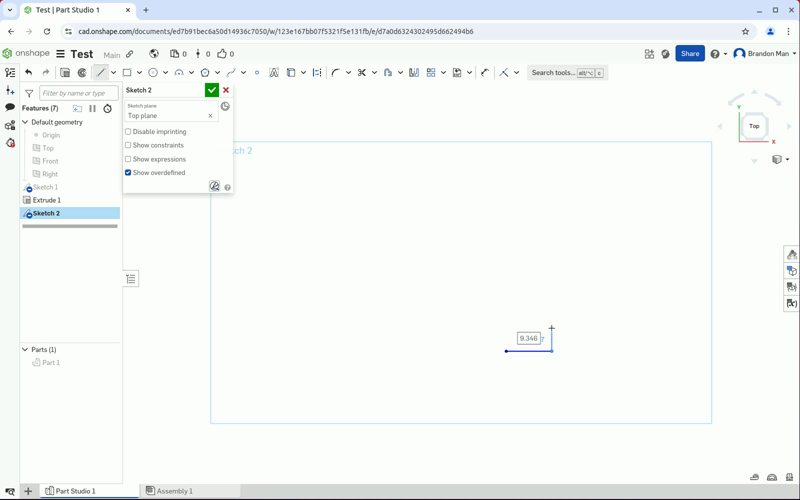
click(551, 327)
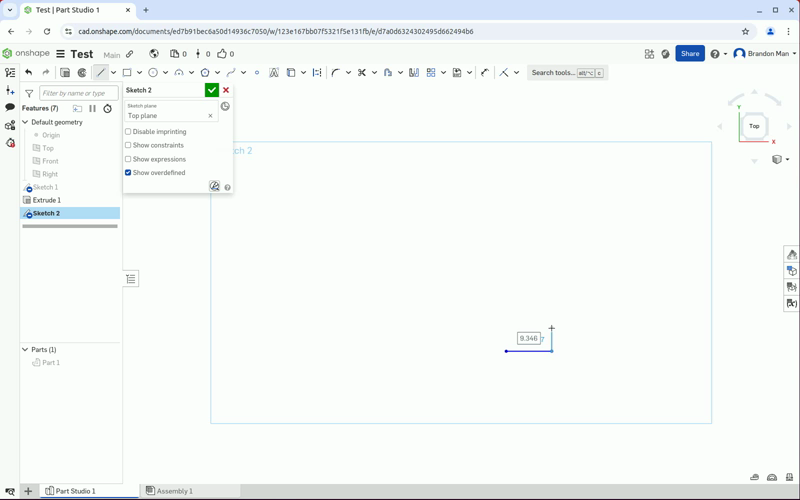
key_up(shift)
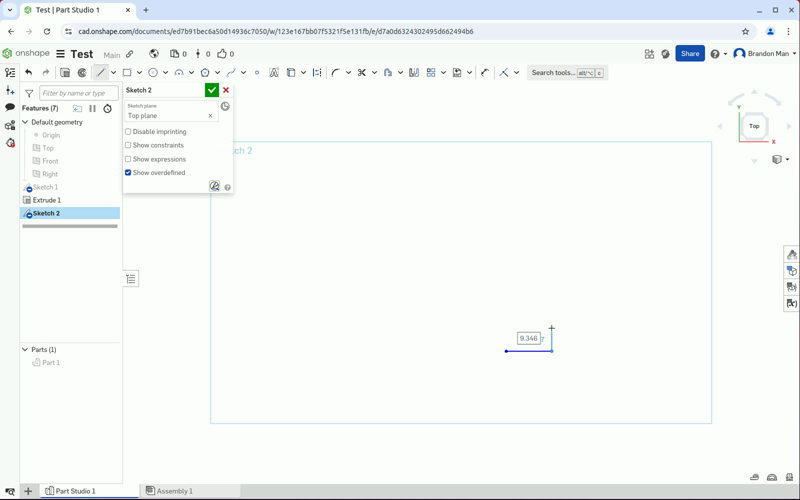
key_down(shift)
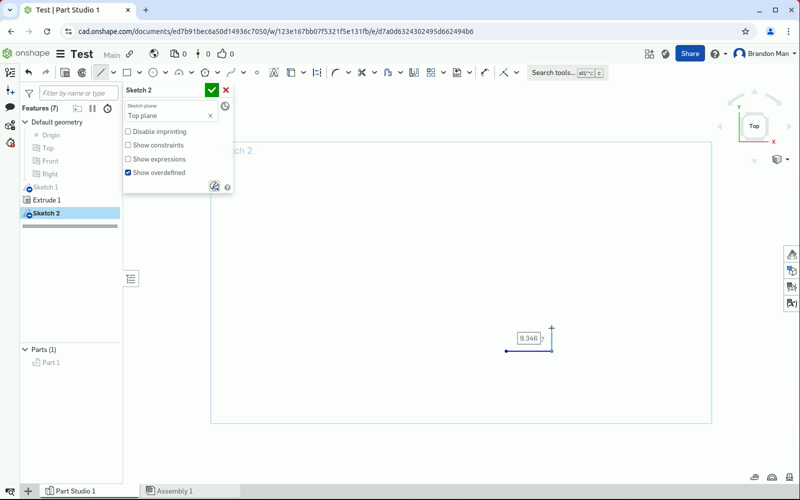
mouse_move(581, 327)
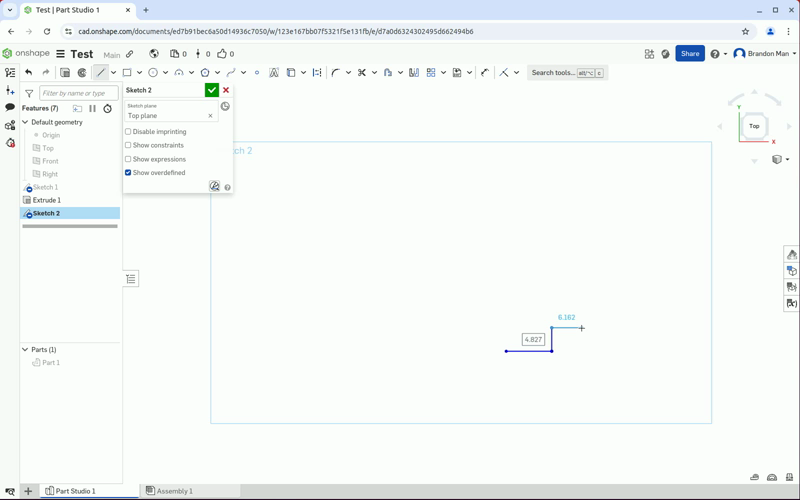
mouse_move(506, 327)
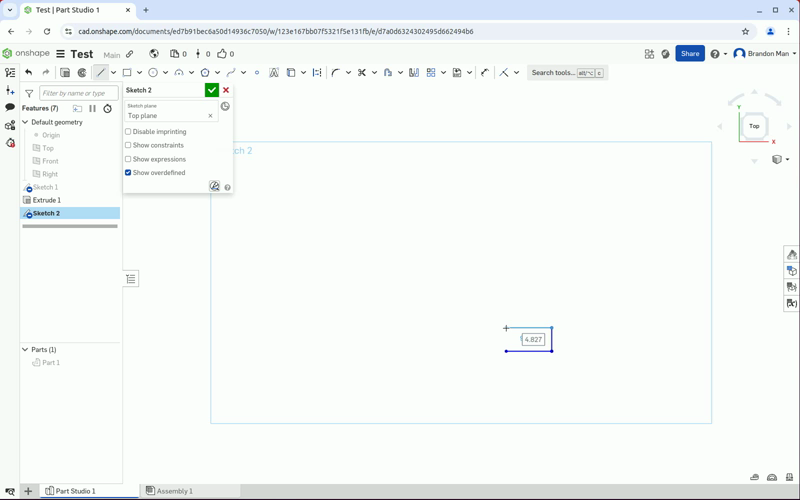
click(506, 327)
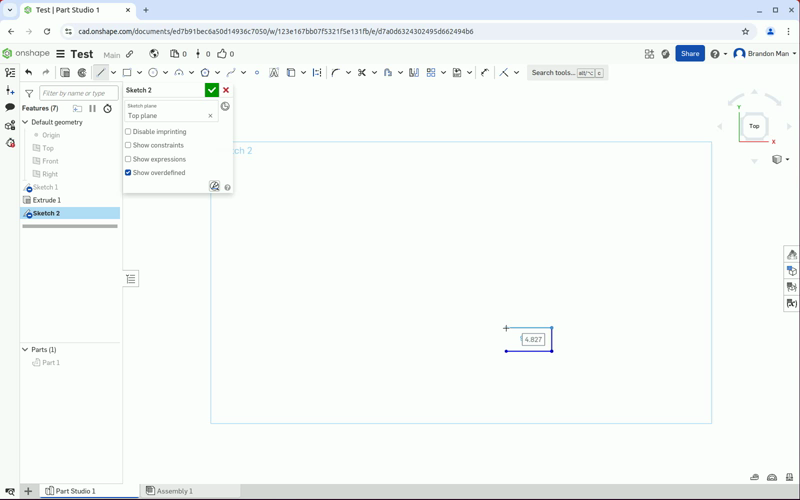
key_up(shift)
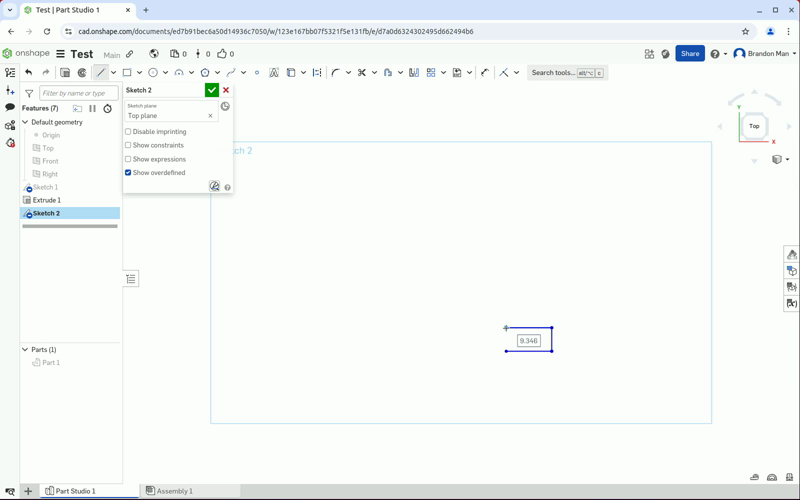
mouse_move(536, 327)
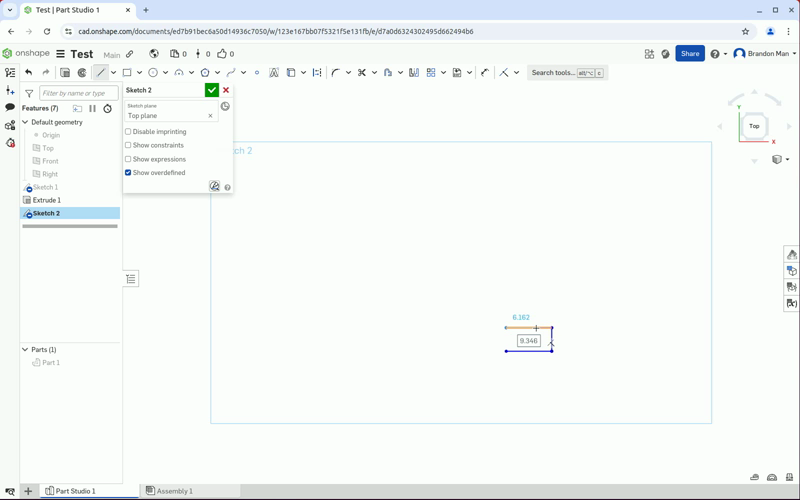
key_down(shift)
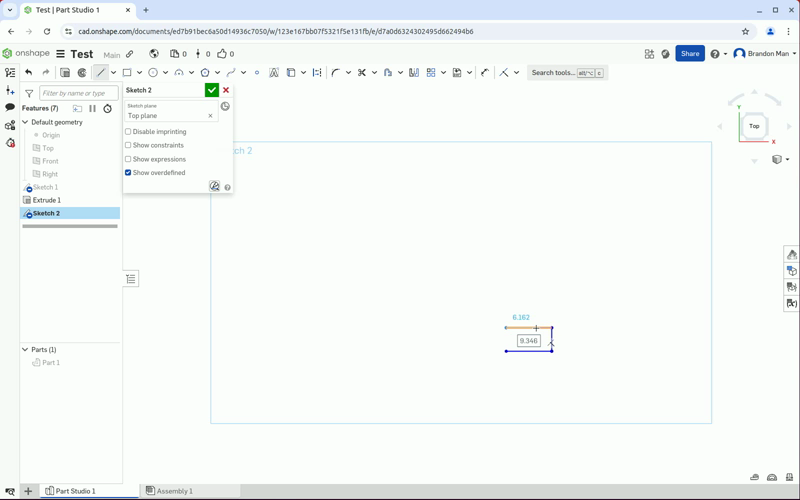
mouse_move(506, 351)
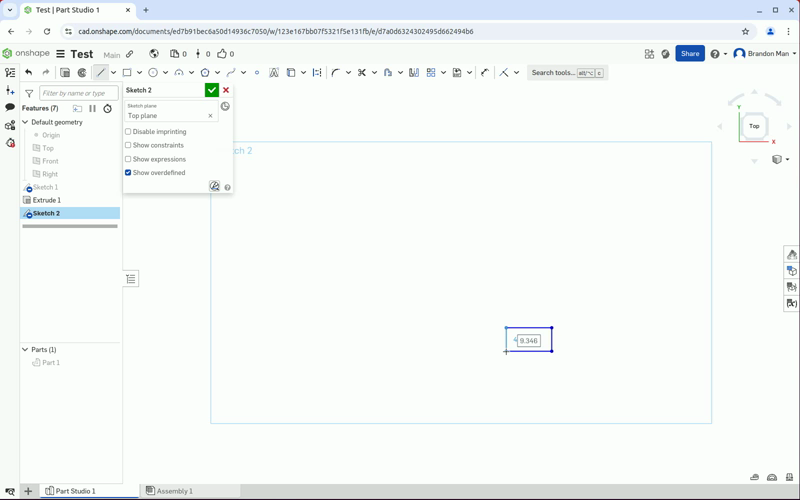
key_up(shift)
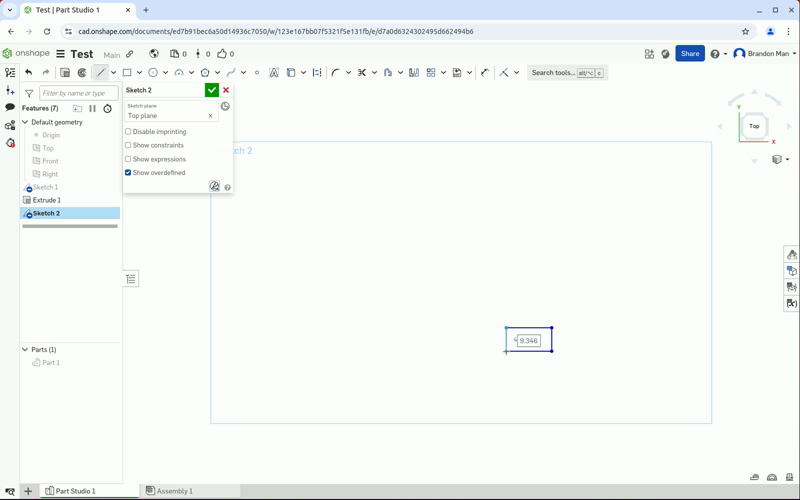
click(506, 351)
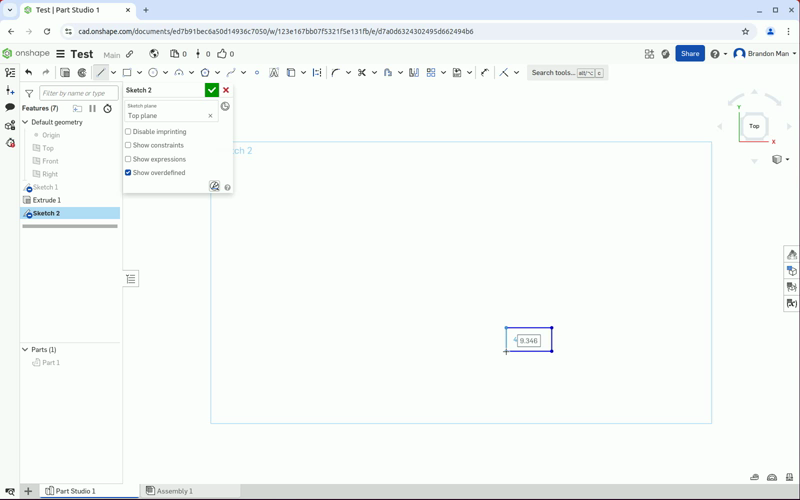
key(esc)
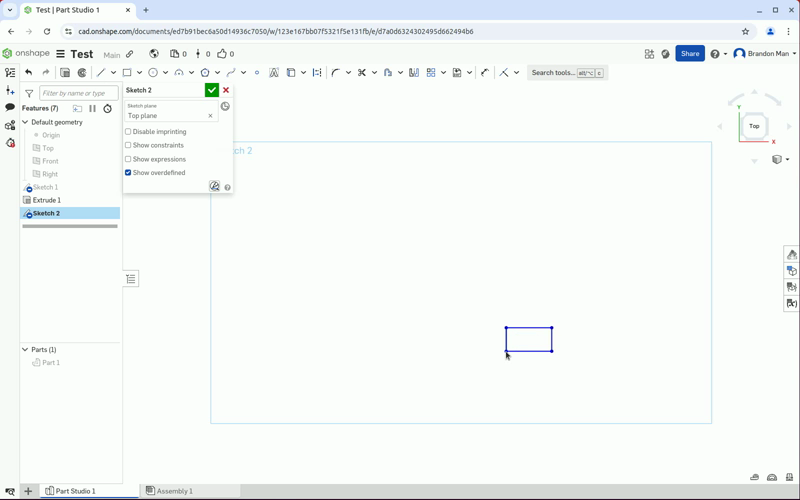
mouse_move(534, 347)
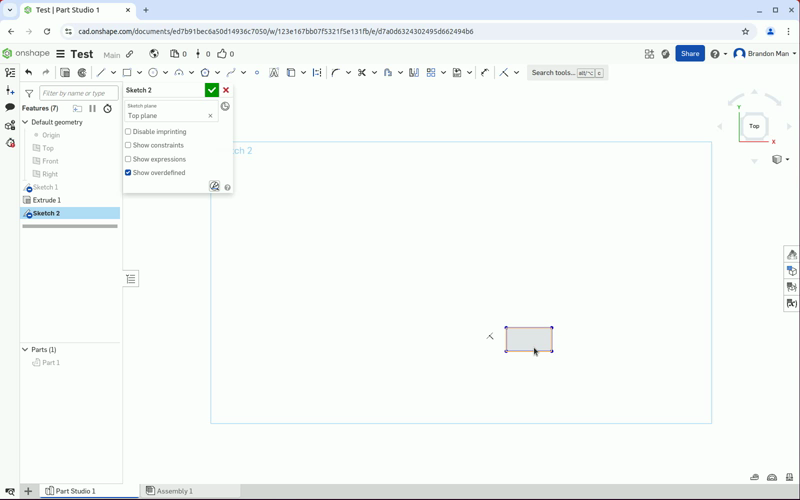
scroll(6)
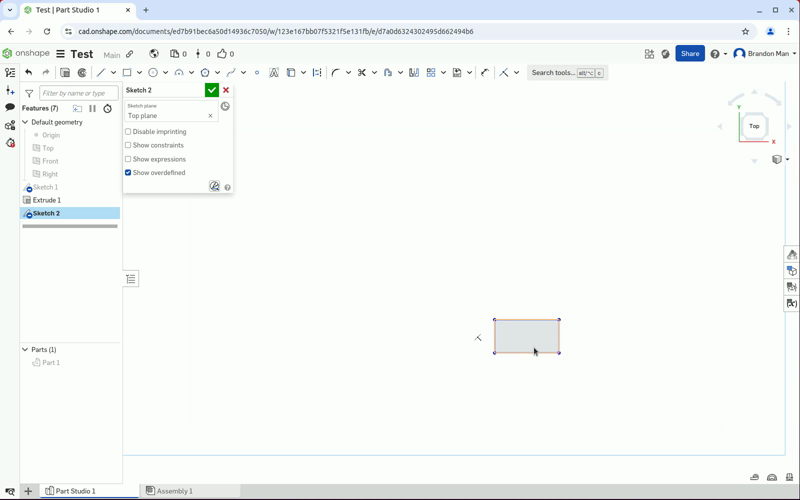
scroll(6)
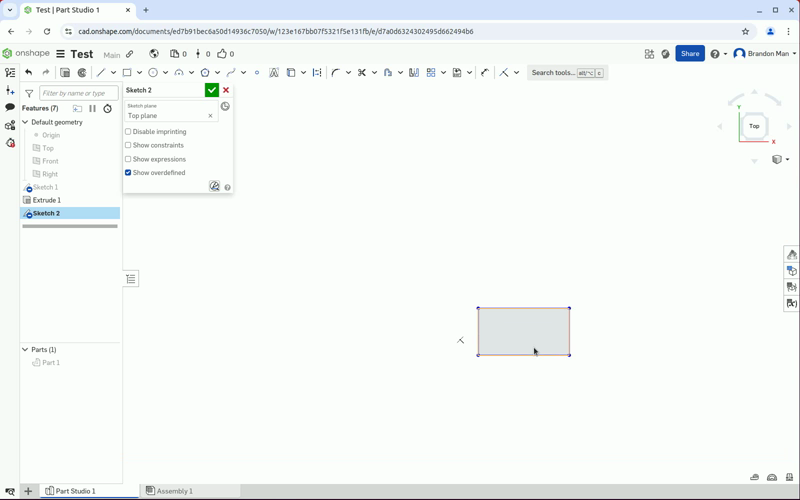
scroll(6)
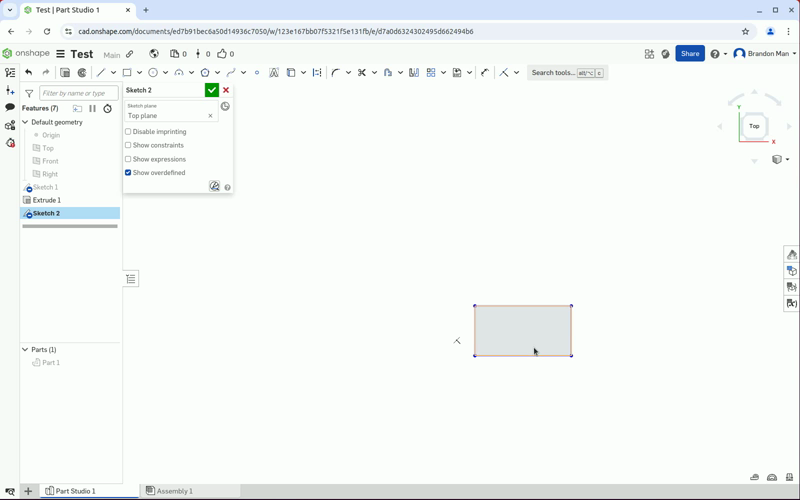
scroll(6)
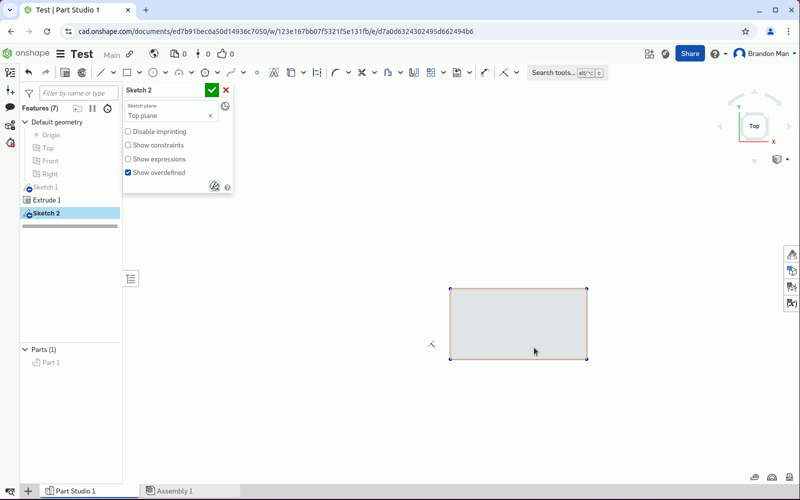
scroll(6)
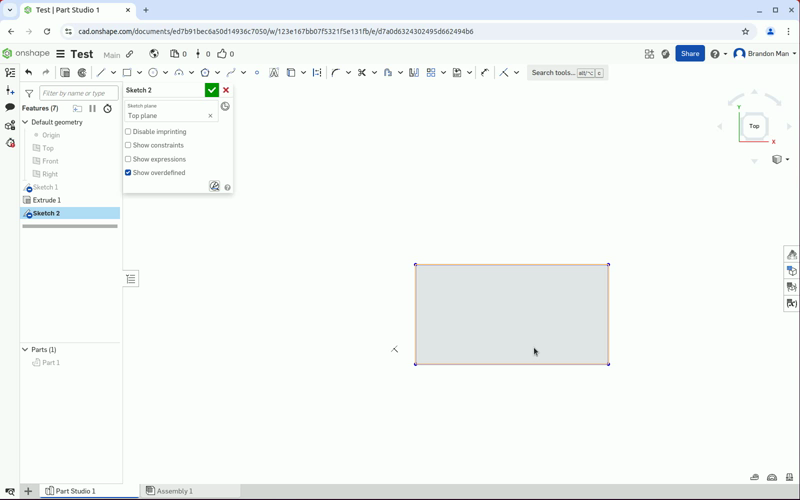
scroll(6)
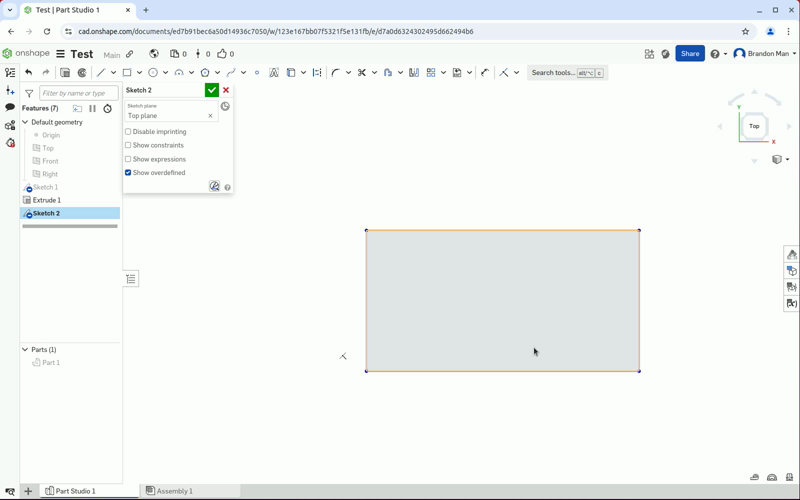
scroll(6)
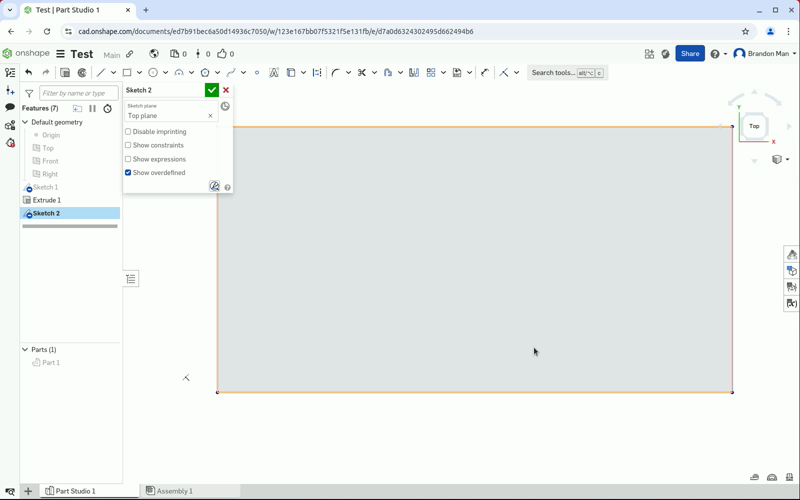
click(534, 347)
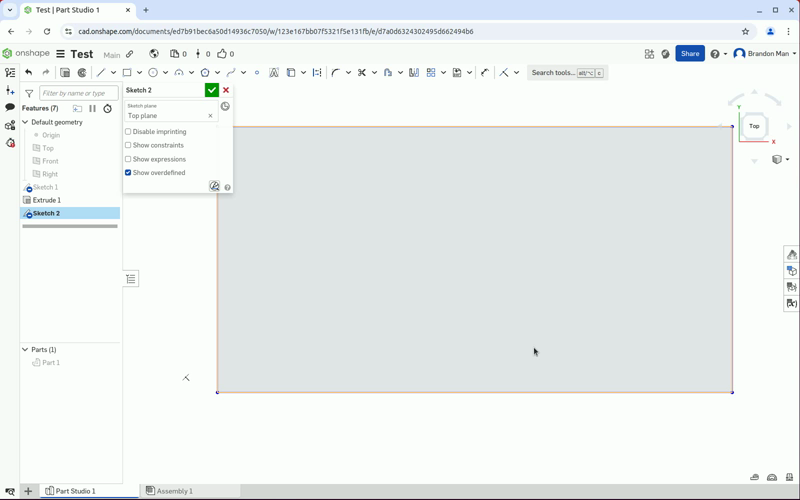
scroll(-6)
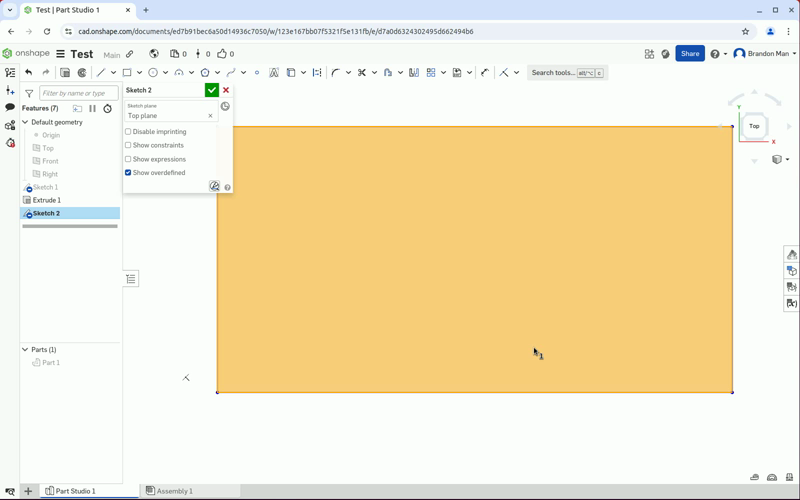
scroll(-6)
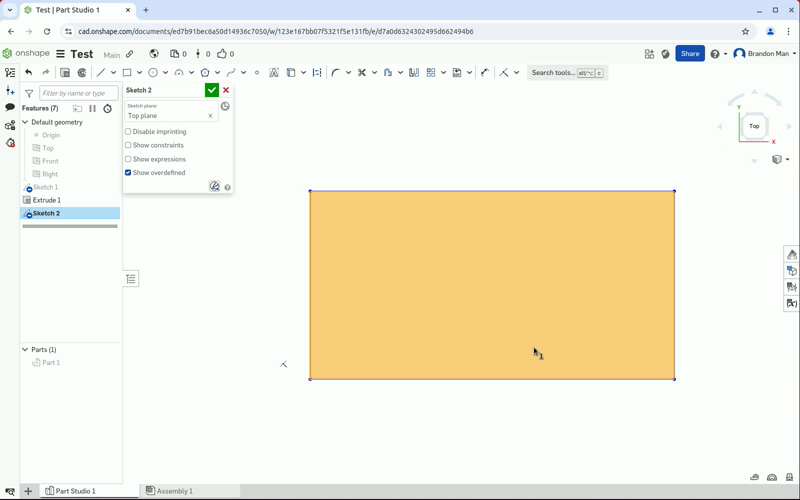
scroll(-6)
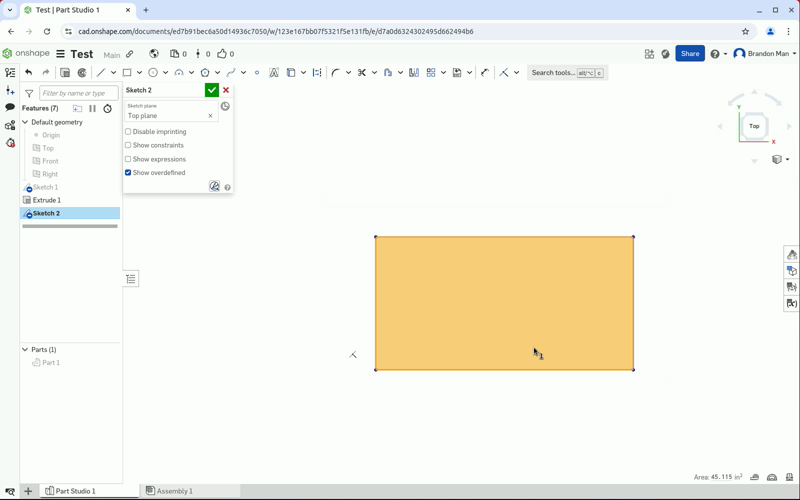
scroll(-6)
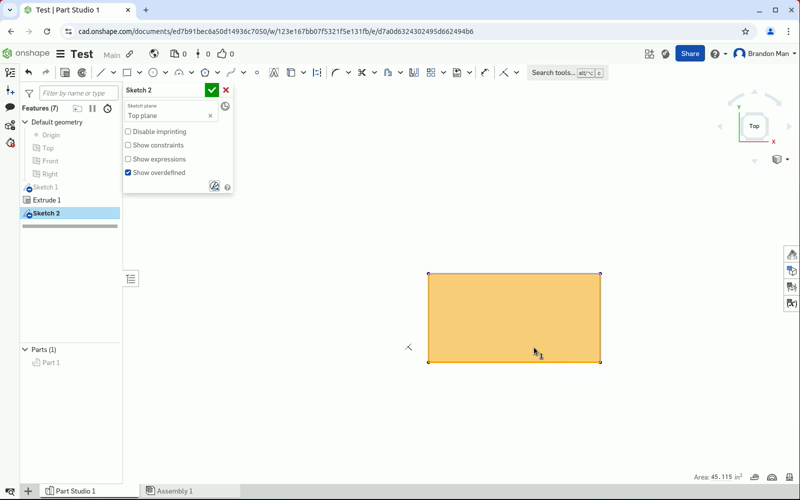
scroll(-6)
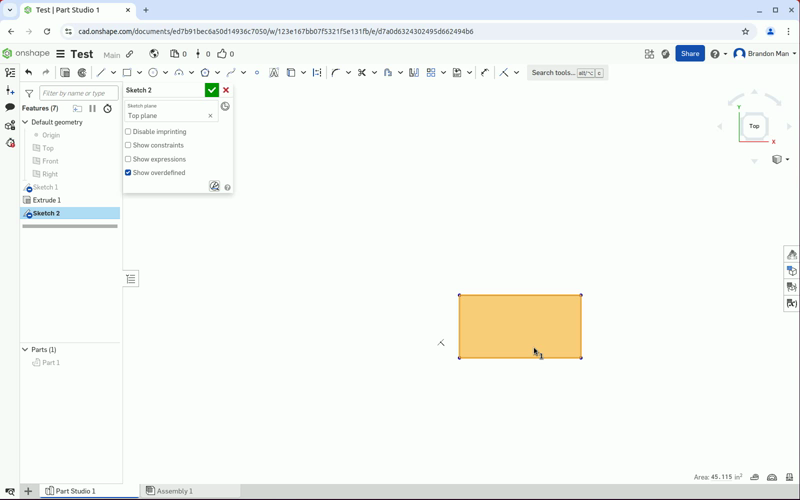
scroll(-6)
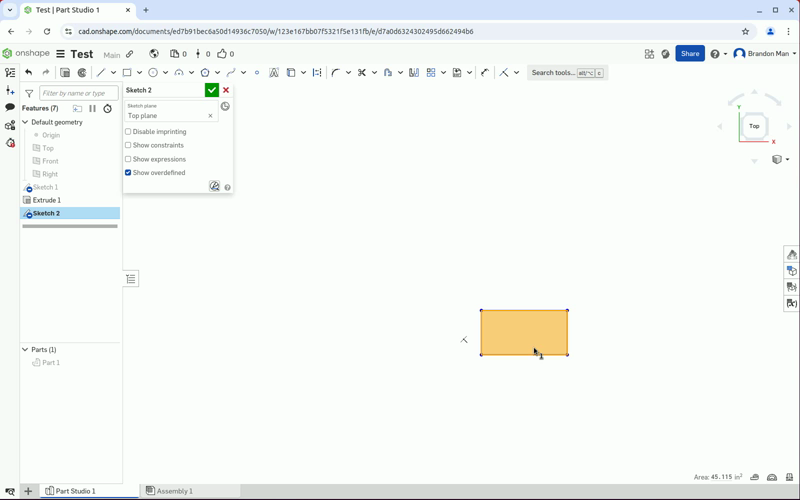
scroll(-6)
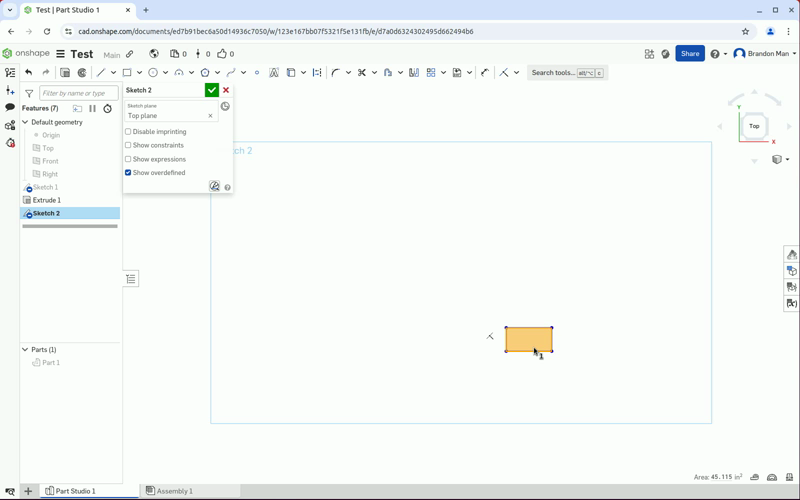
mouse_move(73, 352)
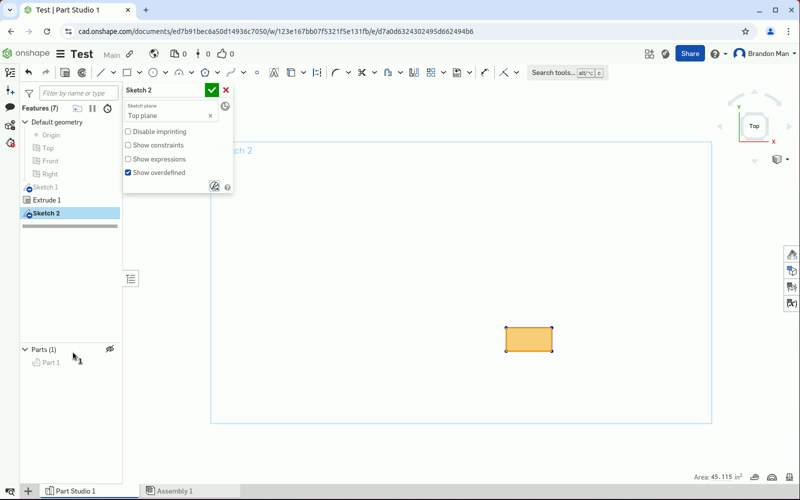
key(shift+y)
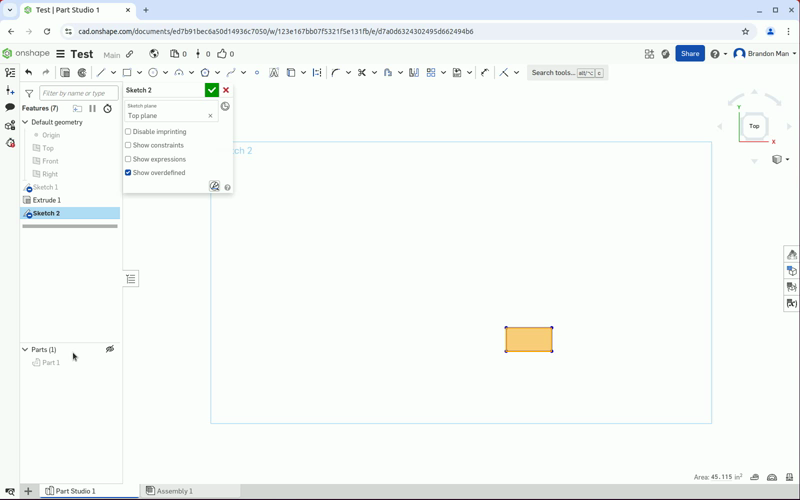
key(shift+e)
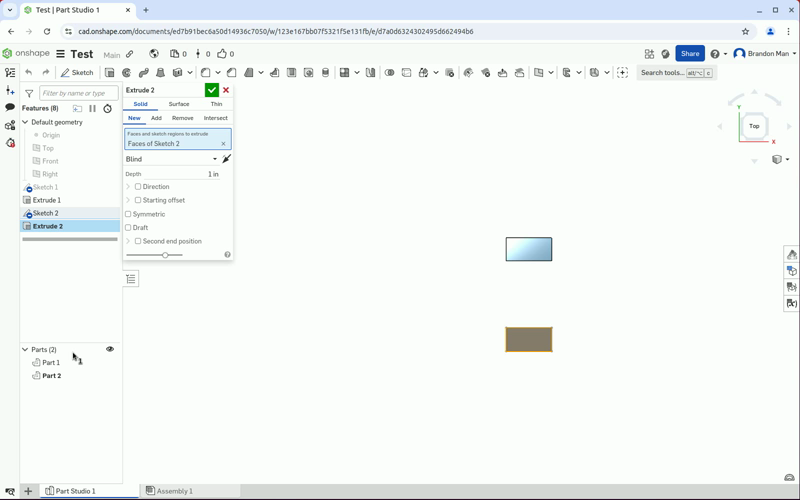
mouse_move(143, 106)
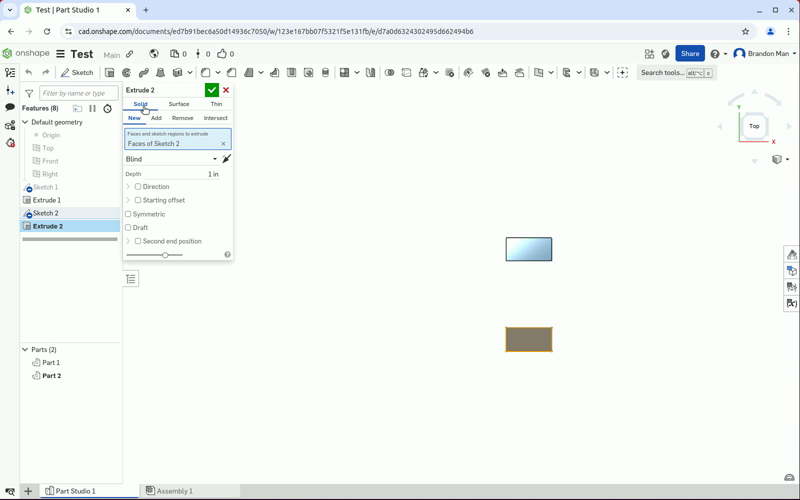
click(143, 106)
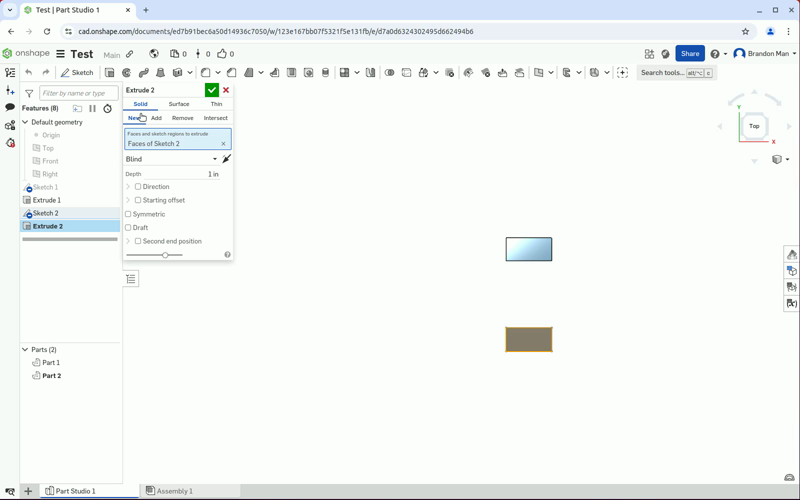
mouse_move(137, 120)
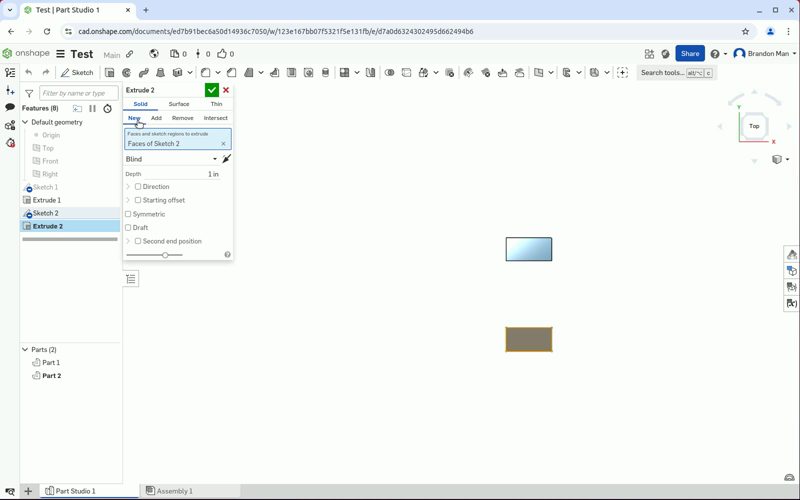
click(137, 120)
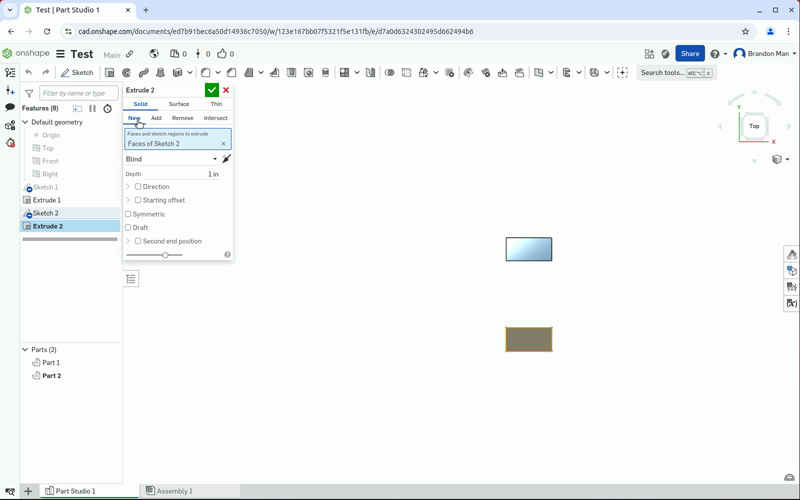
key(tab, 4)
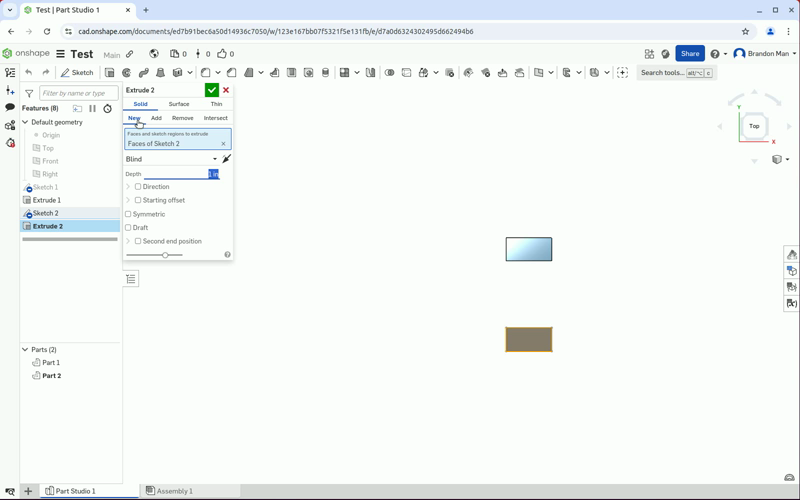
text(23.108)
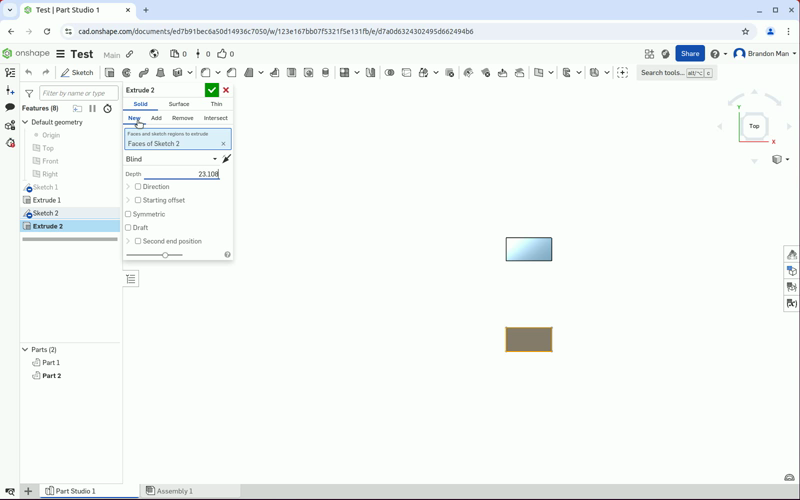
key(enter)
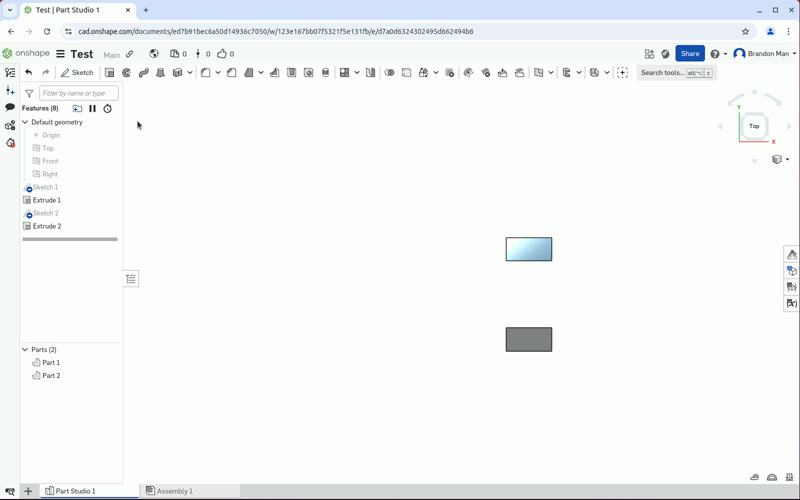
key(shift+h)
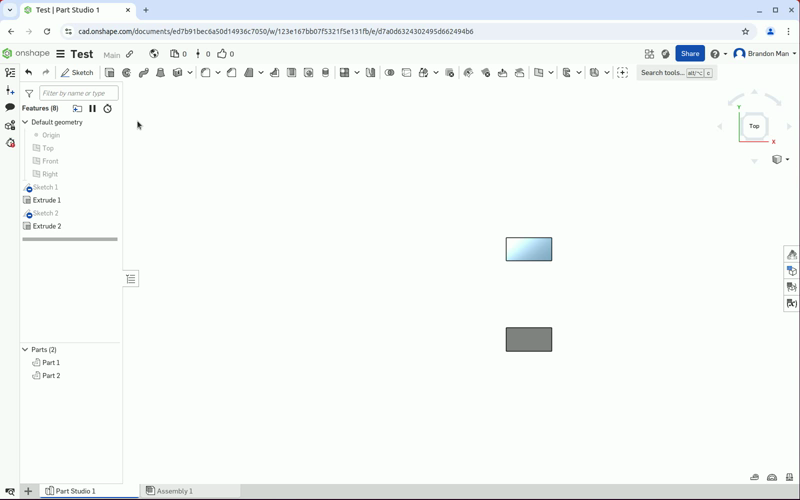
key(shift+h)
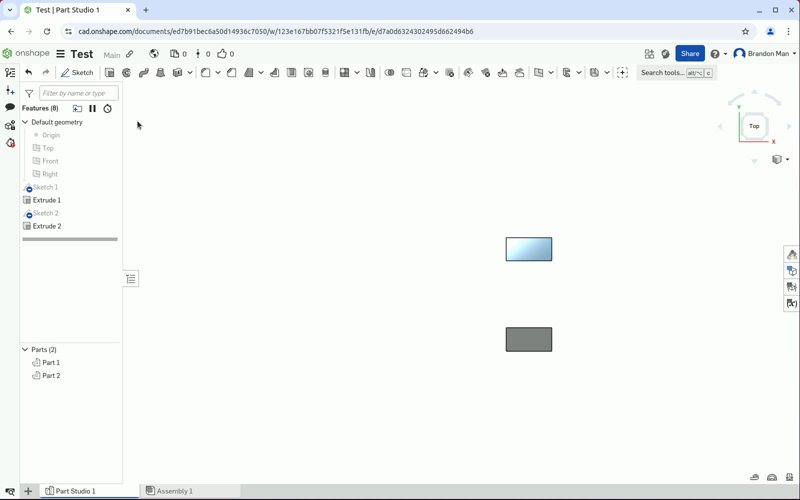
mouse_move(73, 189)
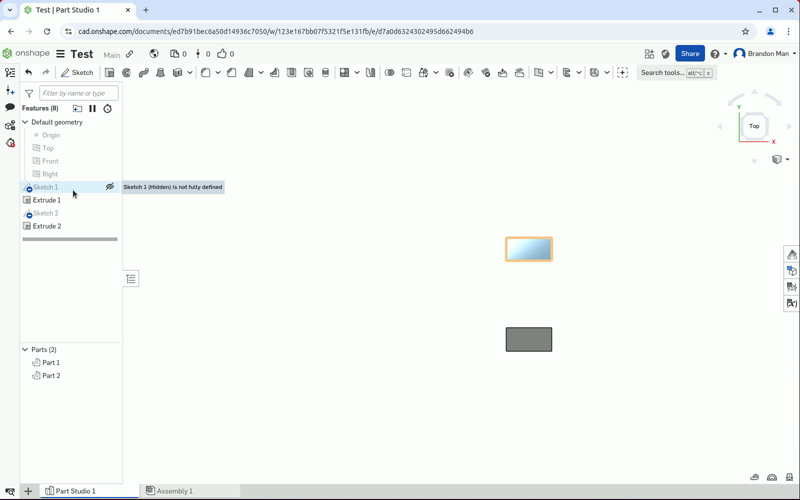
click(73, 189)
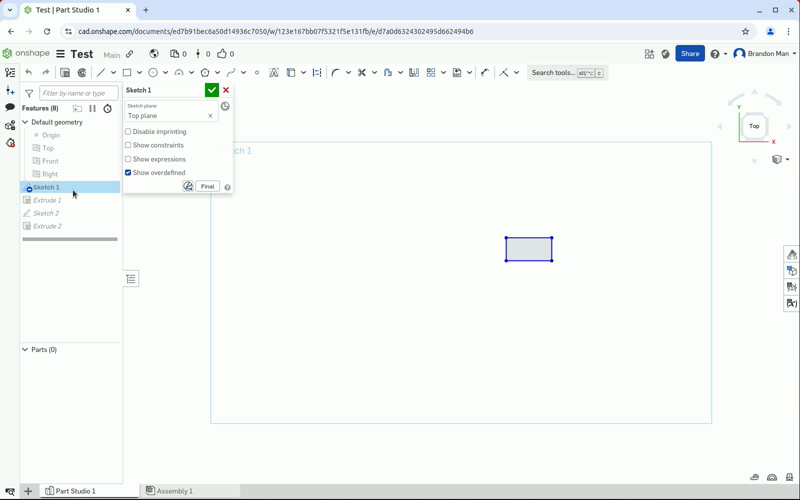
mouse_move(229, 92)
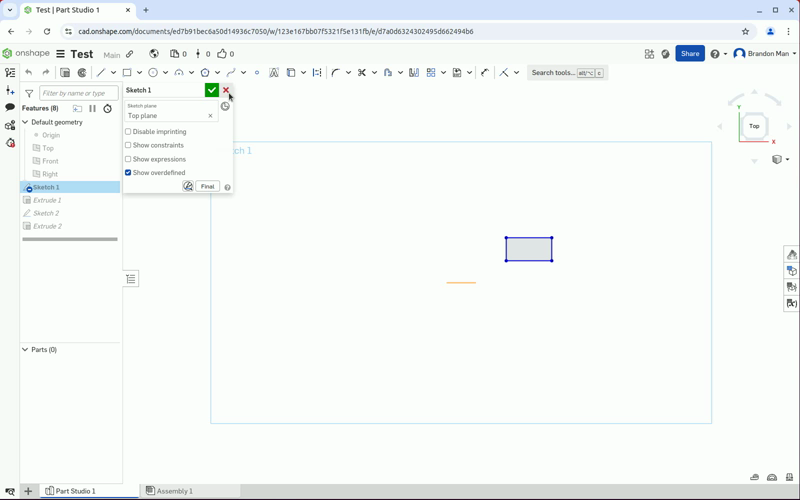
click(229, 92)
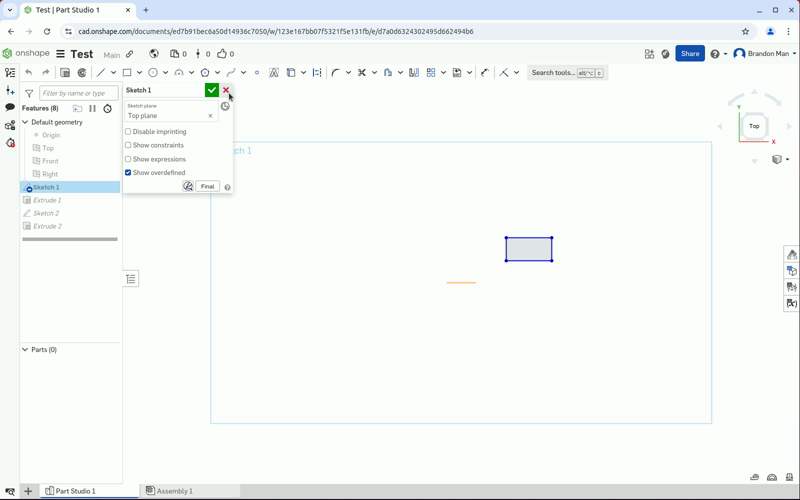
key(shift+s)
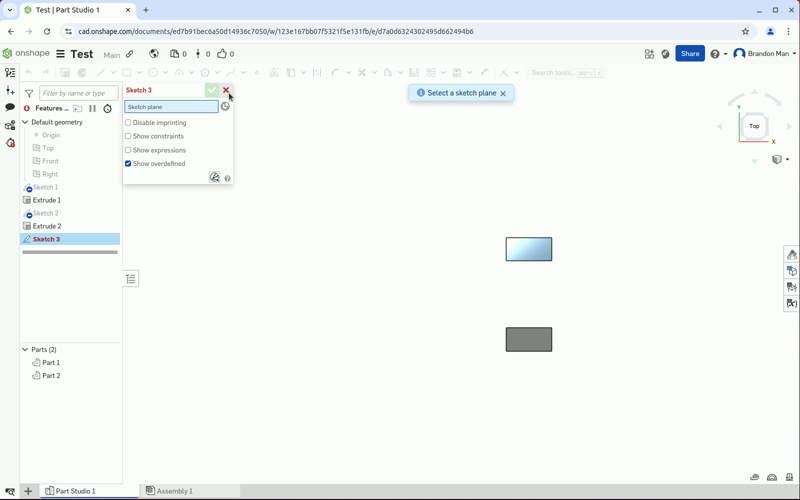
mouse_move(73, 150)
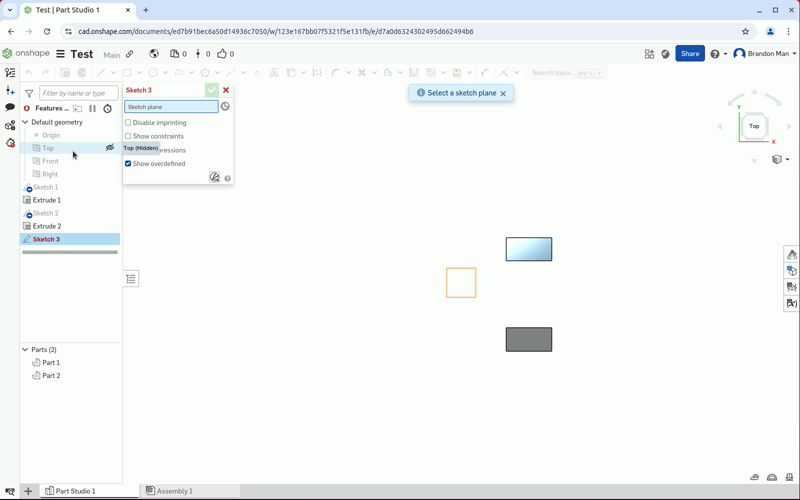
click(73, 150)
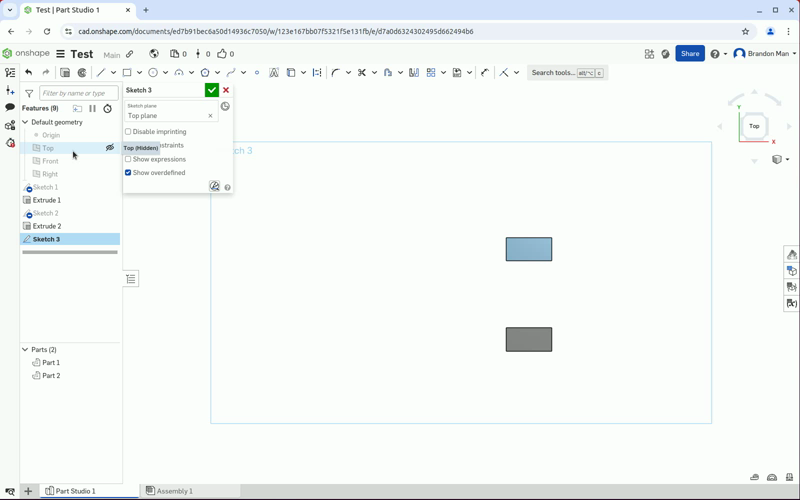
mouse_move(73, 352)
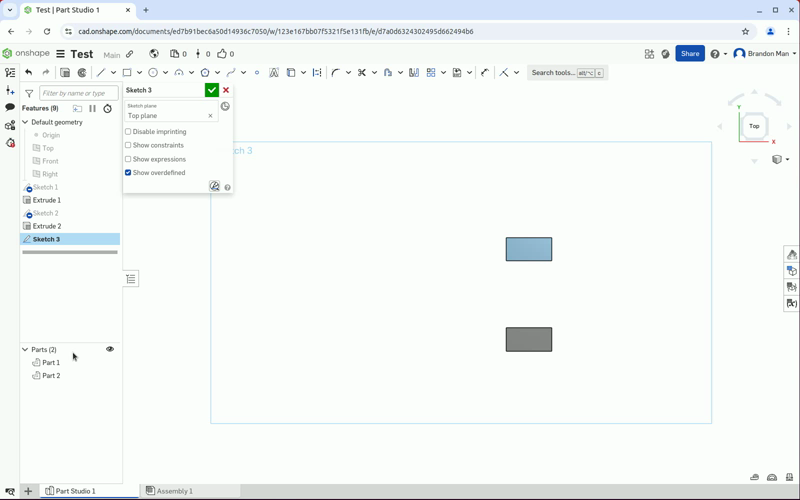
key(y)
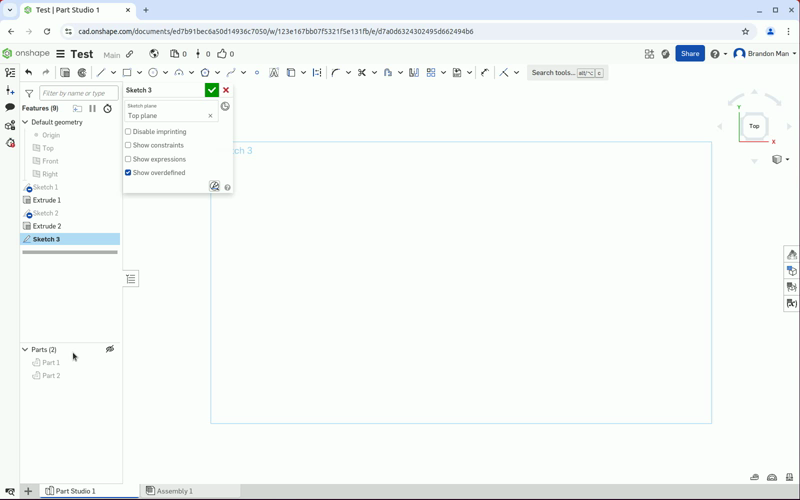
key(l)
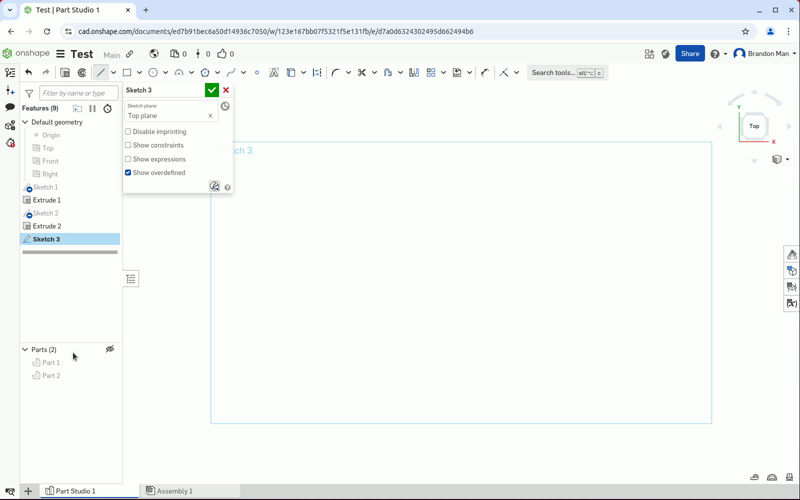
key_down(shift)
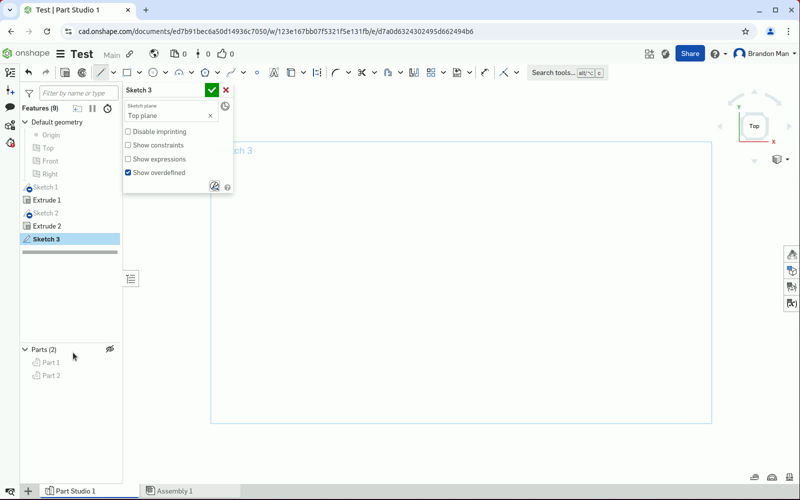
mouse_move(506, 327)
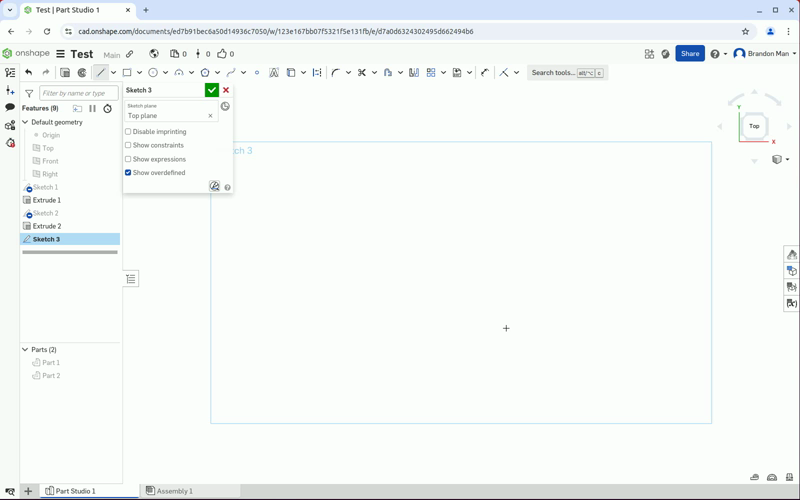
click(506, 327)
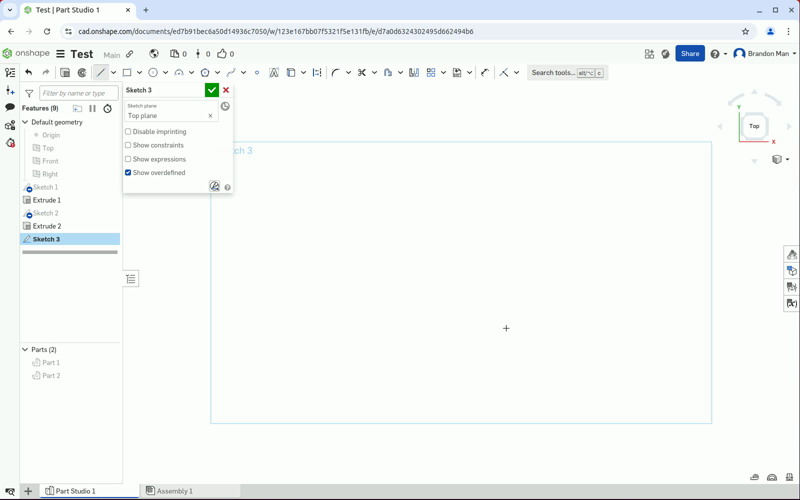
key_up(shift)
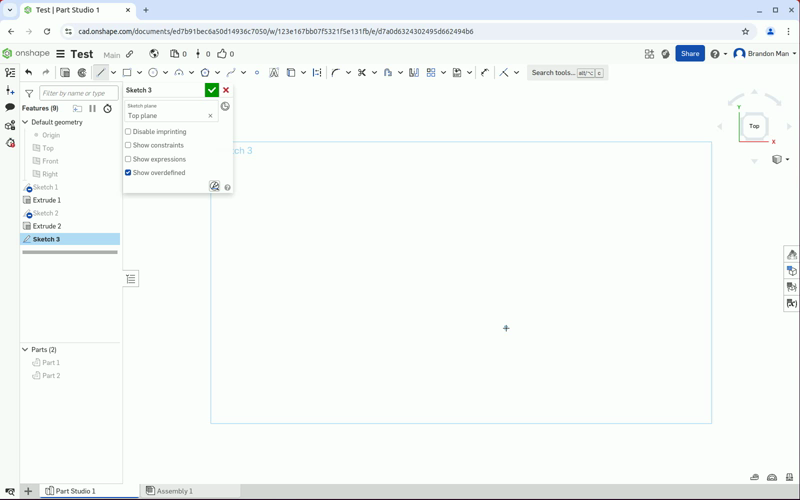
key_down(shift)
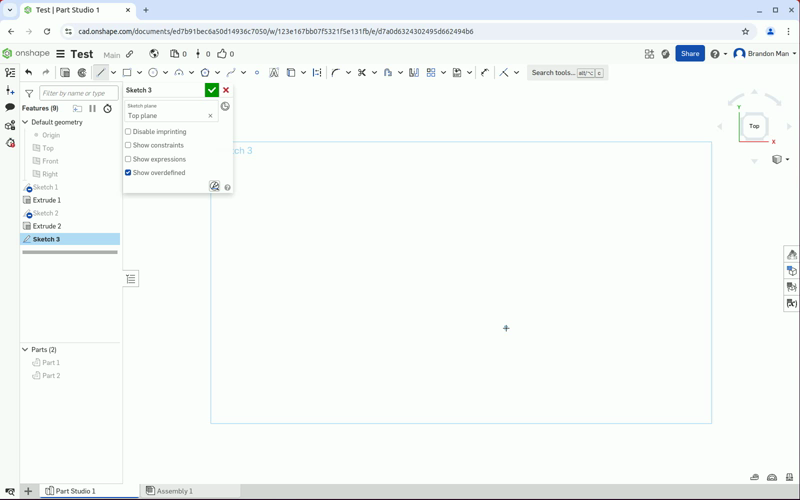
mouse_move(536, 327)
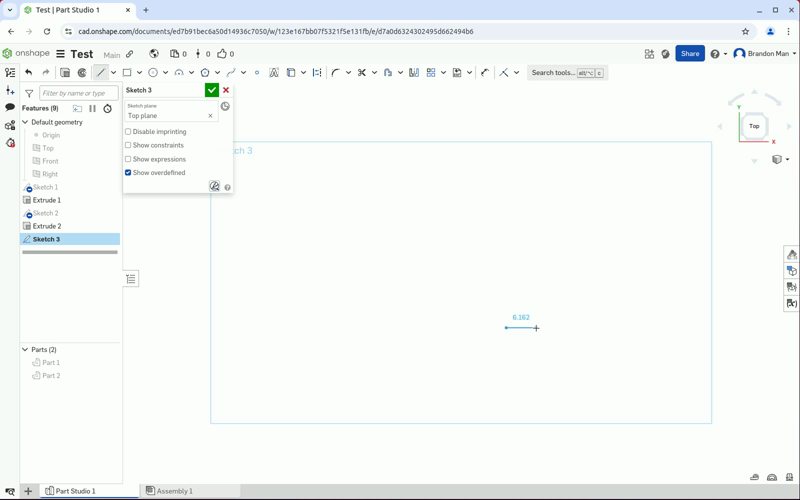
mouse_move(552, 327)
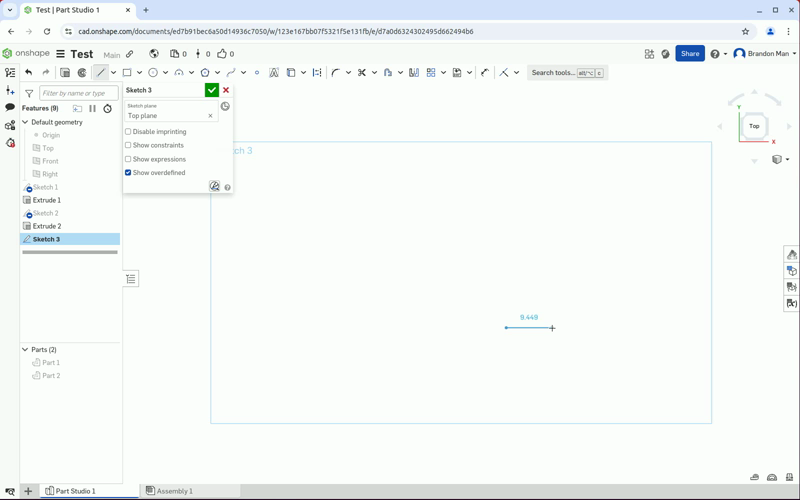
click(552, 327)
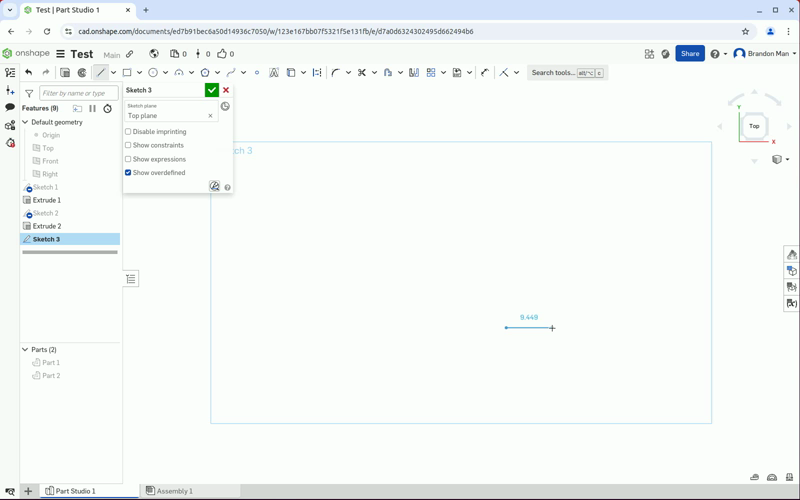
key_up(shift)
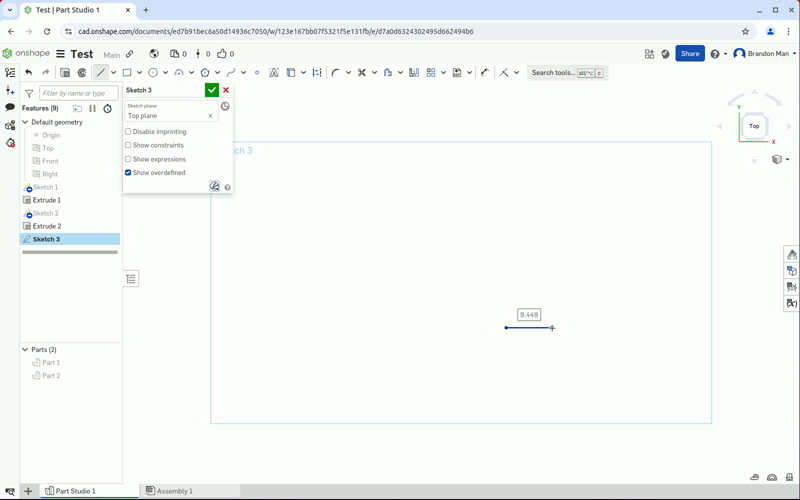
key_down(shift)
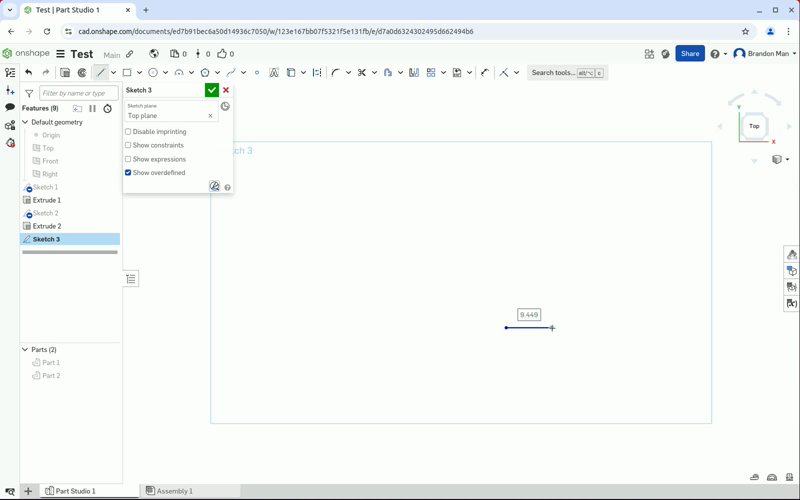
mouse_move(552, 258)
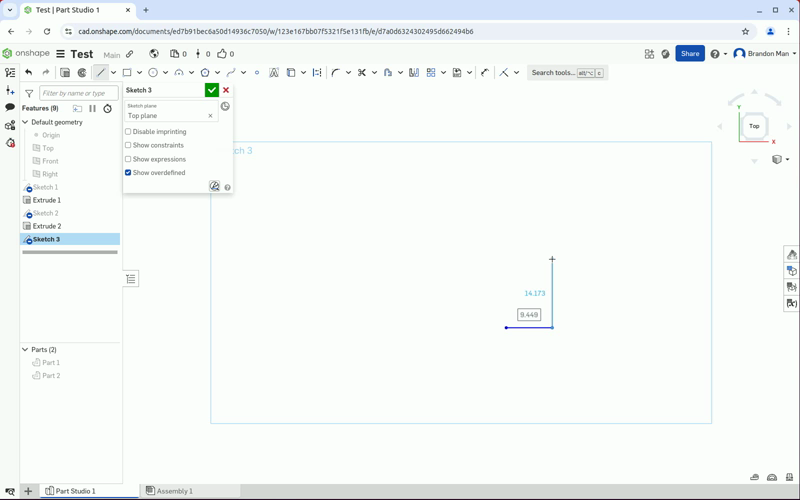
click(552, 258)
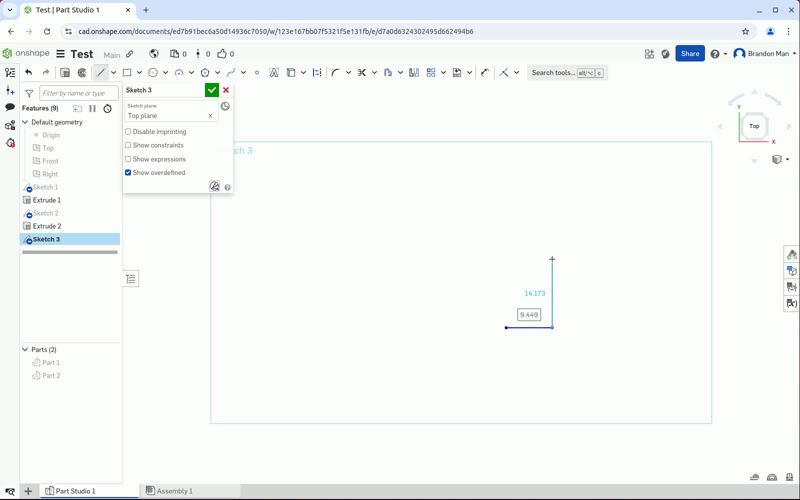
key_up(shift)
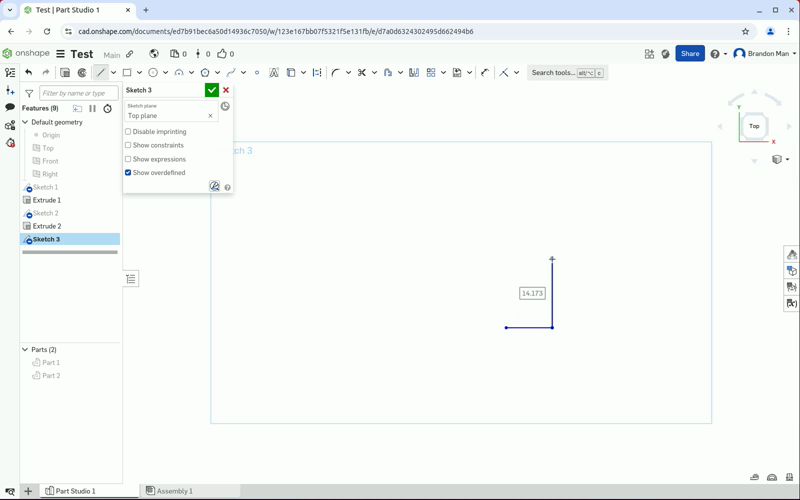
key_down(shift)
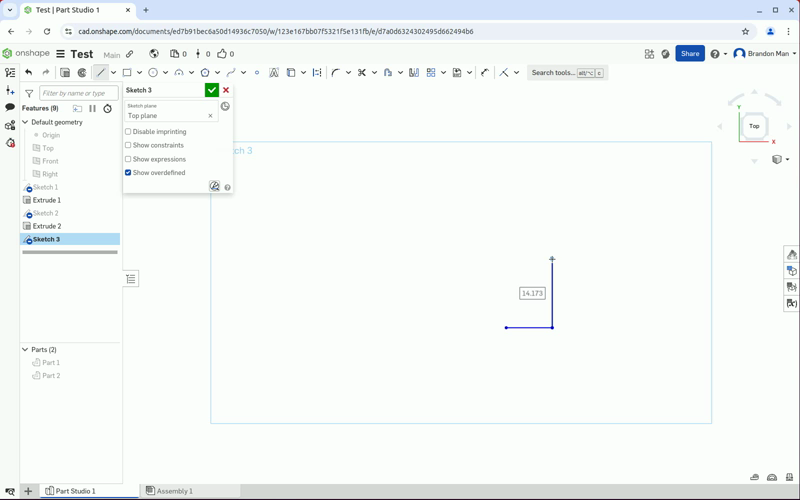
mouse_move(582, 258)
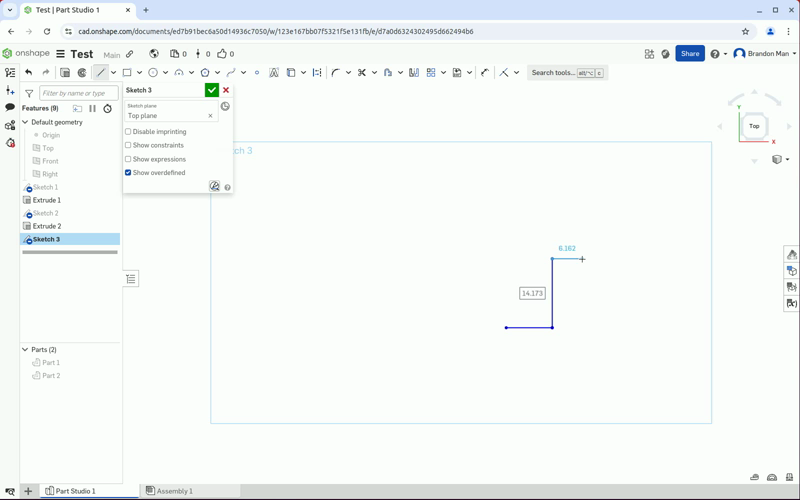
mouse_move(506, 258)
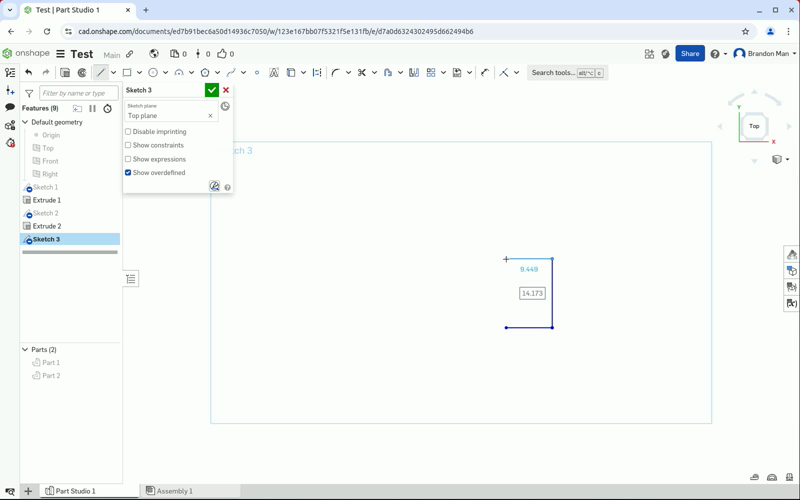
click(506, 258)
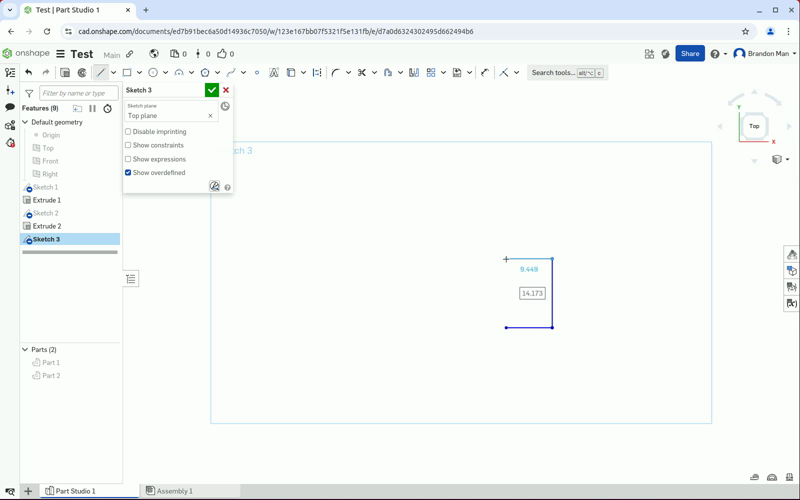
key_up(shift)
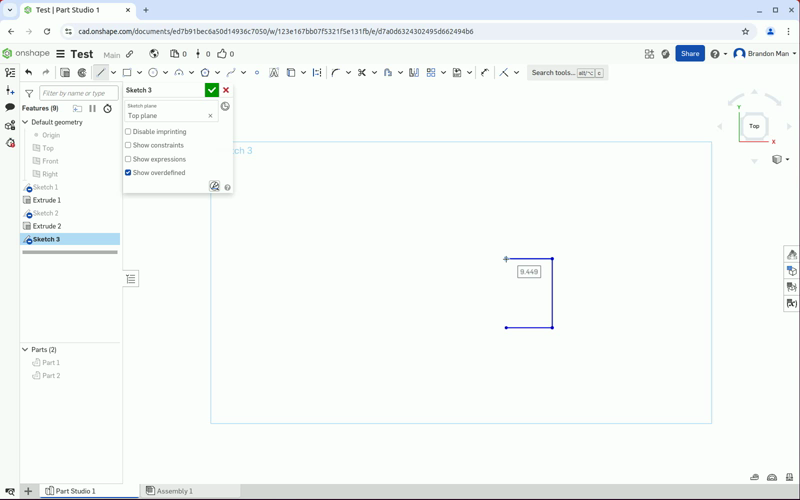
key_down(shift)
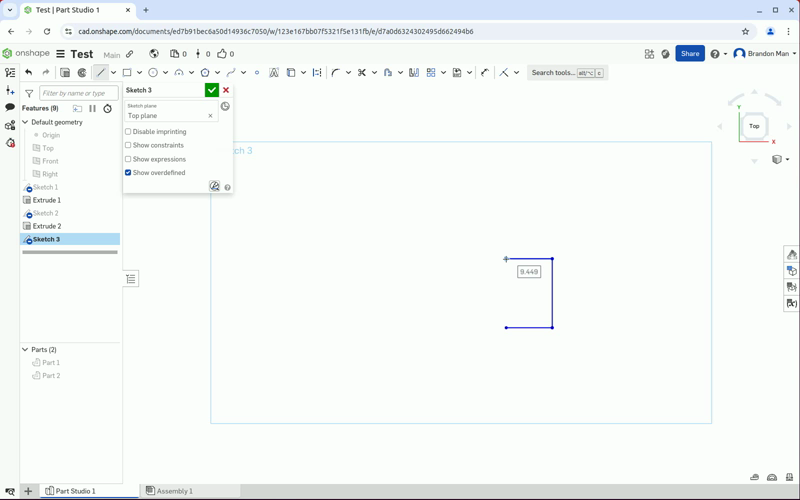
mouse_move(506, 327)
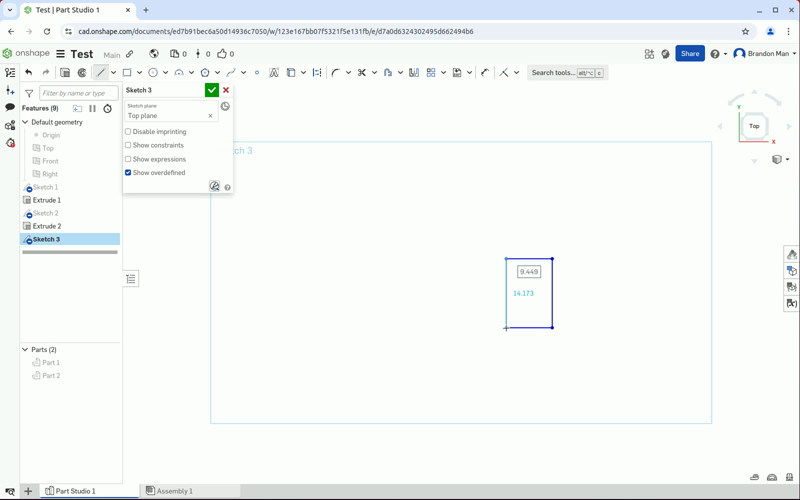
key_up(shift)
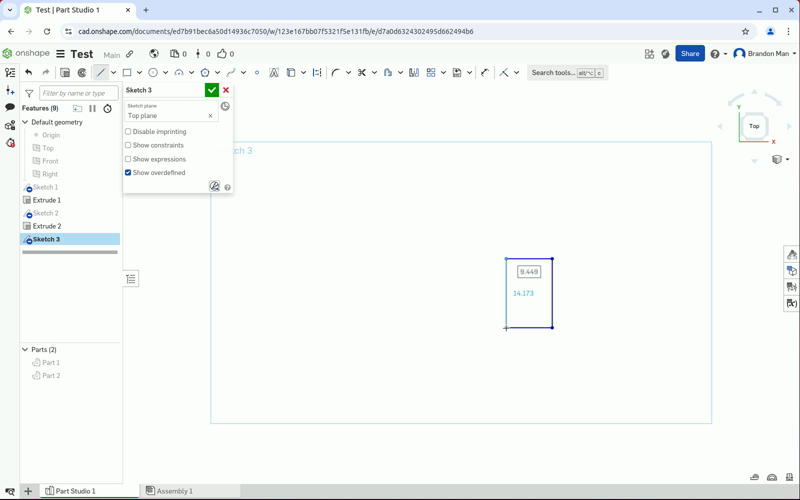
click(506, 327)
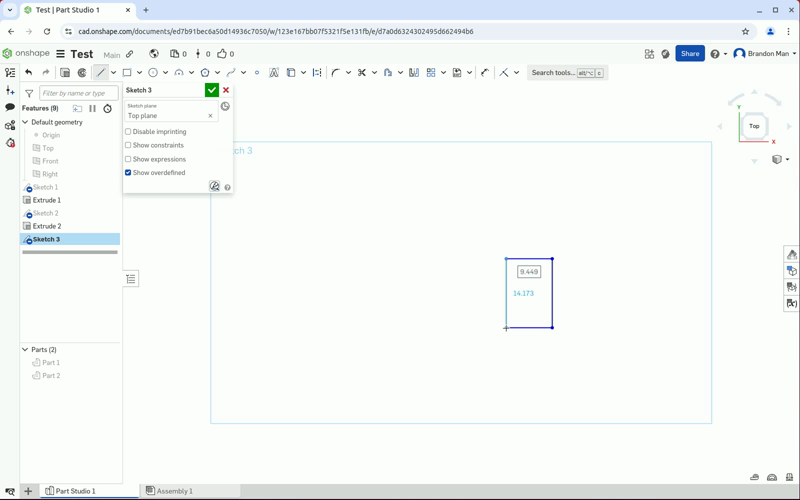
key(esc)
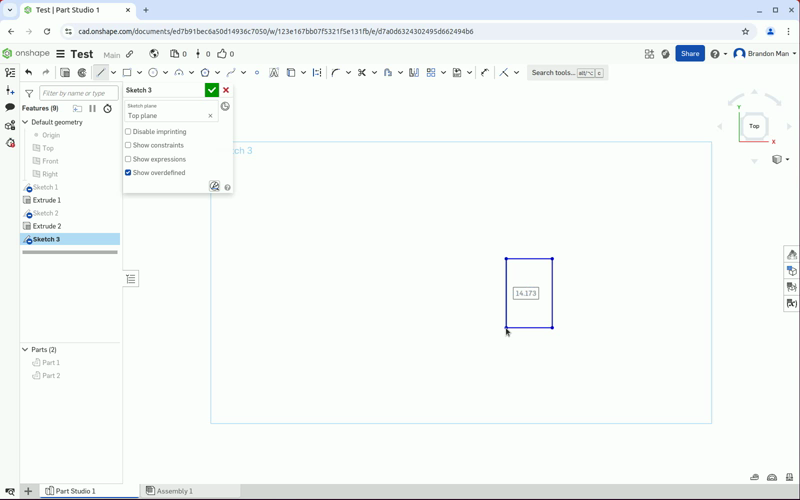
mouse_move(538, 276)
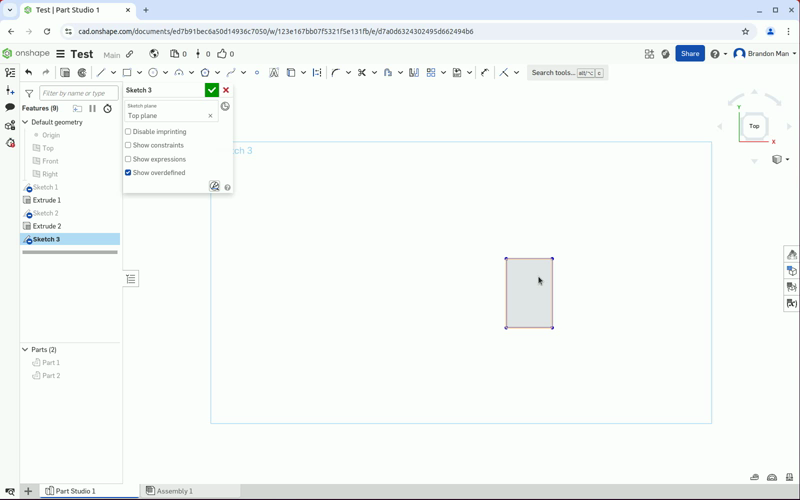
click(538, 276)
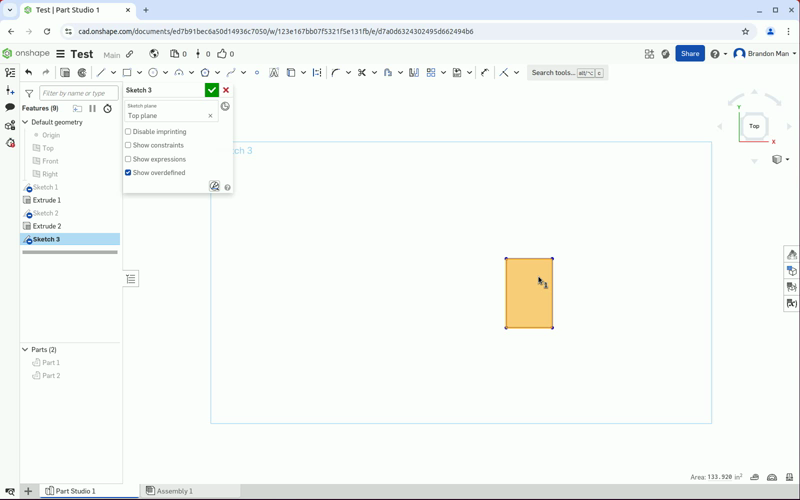
mouse_move(73, 352)
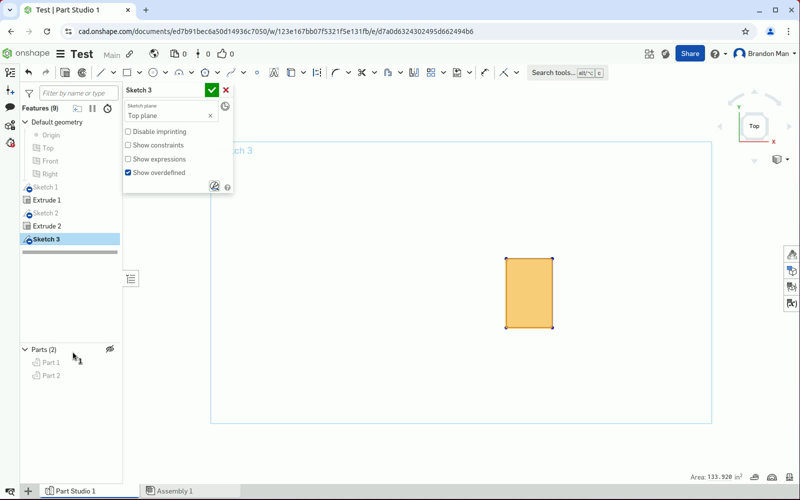
key(shift+y)
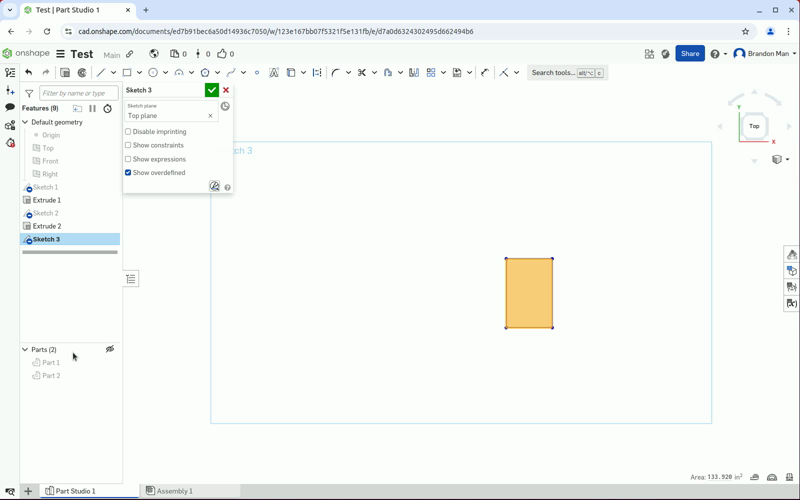
key(shift+e)
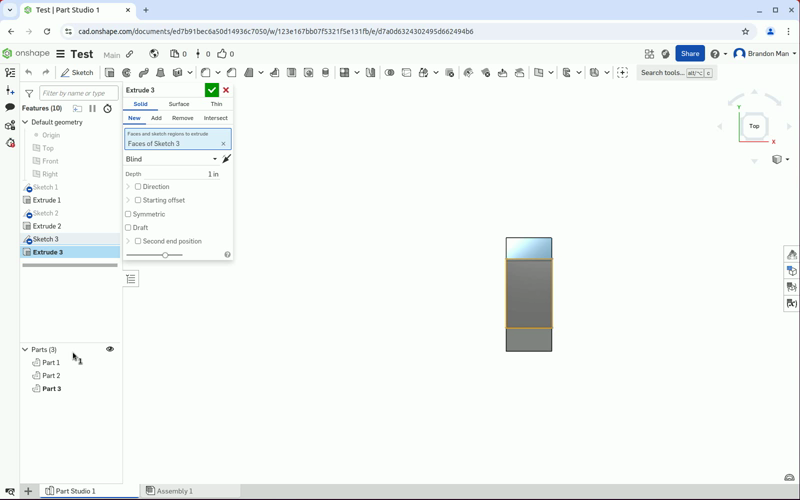
mouse_move(143, 106)
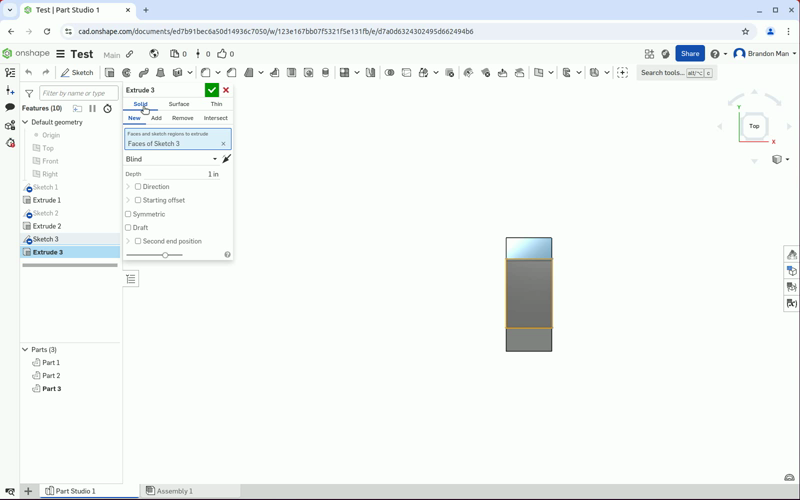
click(143, 106)
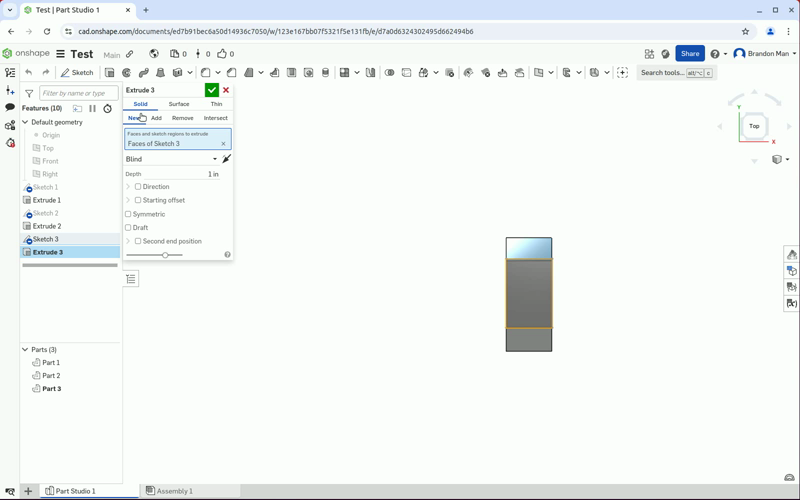
mouse_move(137, 120)
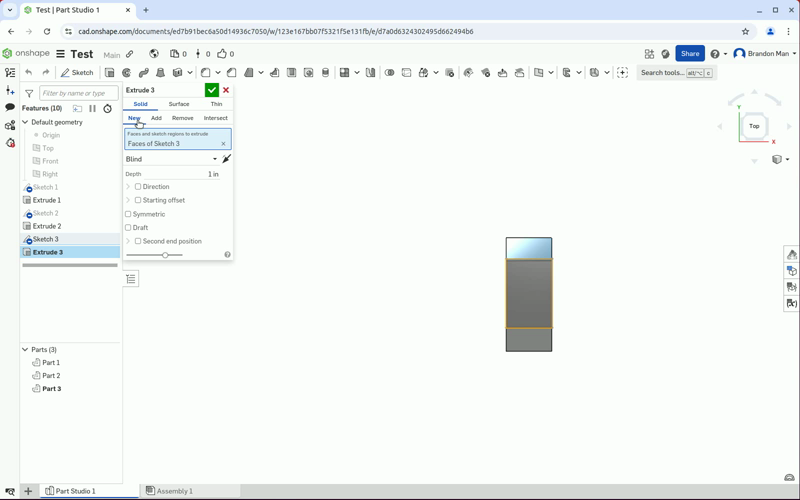
click(137, 120)
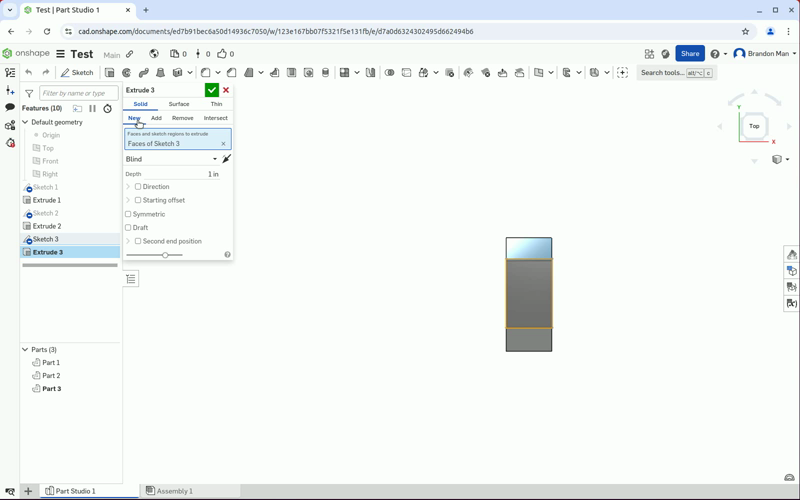
key(tab, 4)
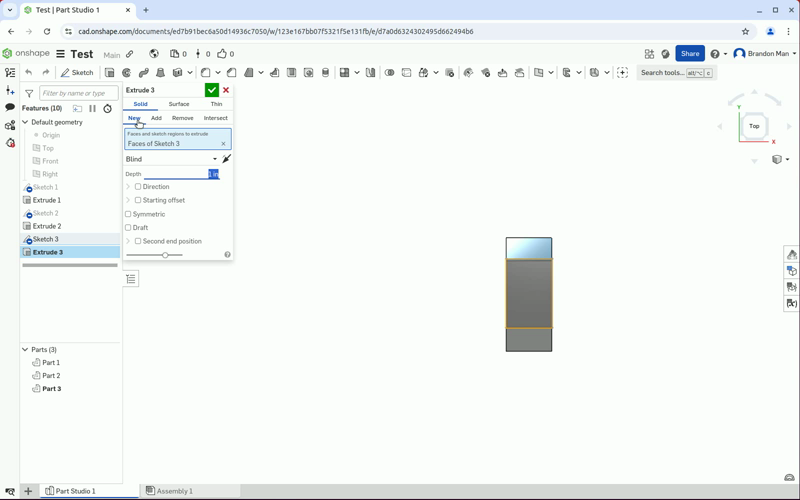
text(18.535)
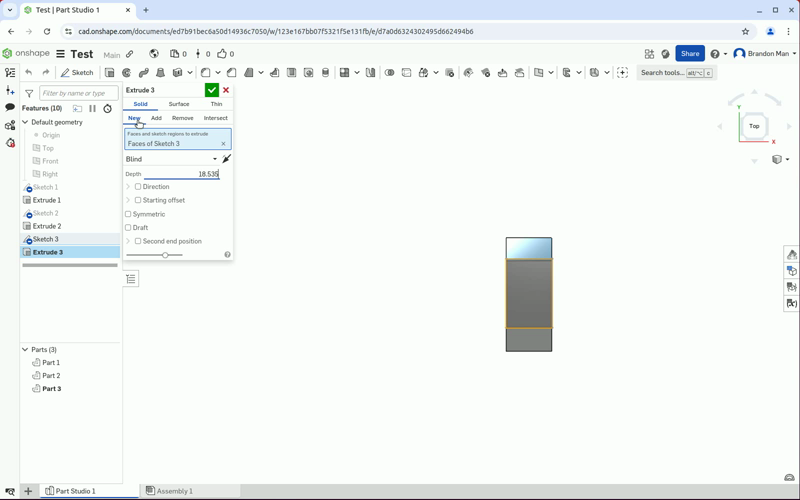
key(enter)
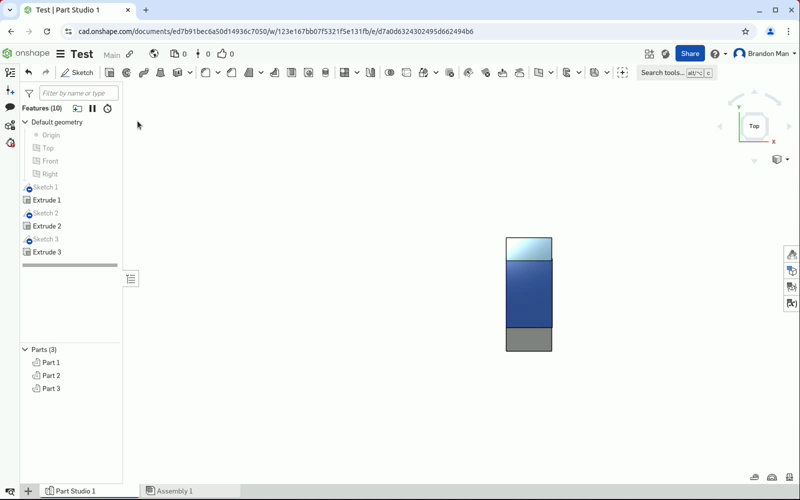
key(shift+h)
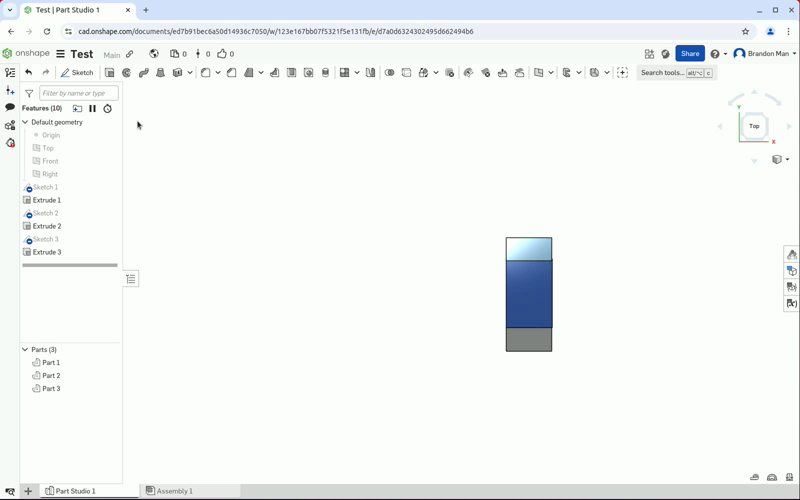
key(shift+h)
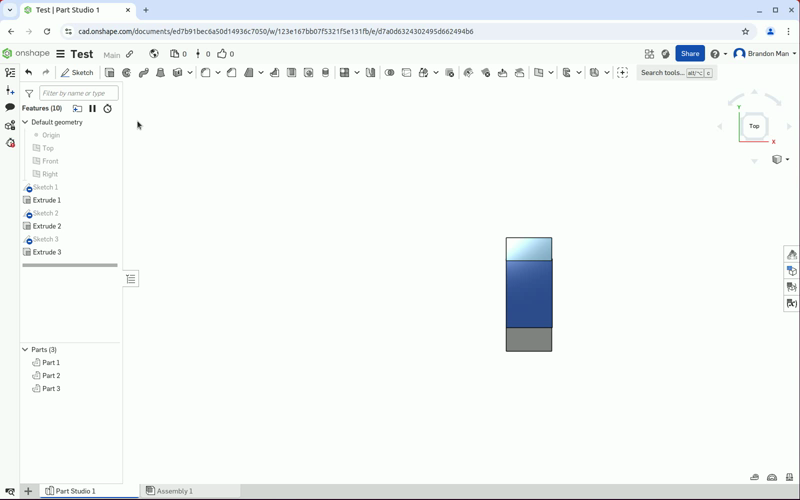
mouse_move(73, 189)
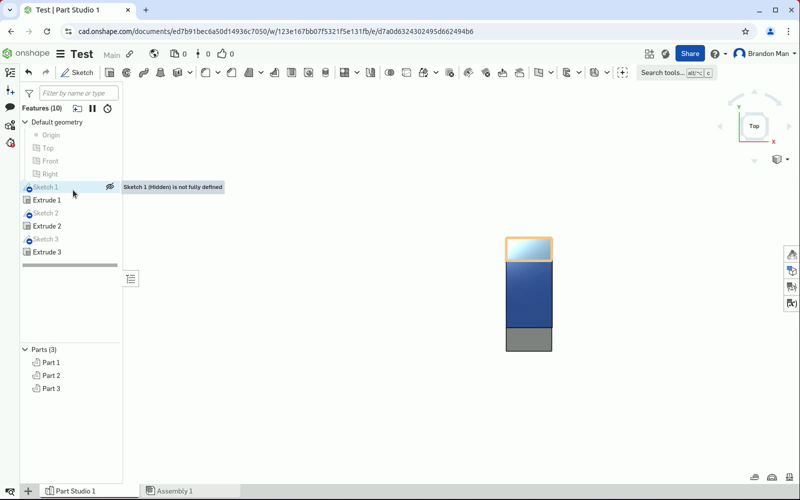
click(73, 189)
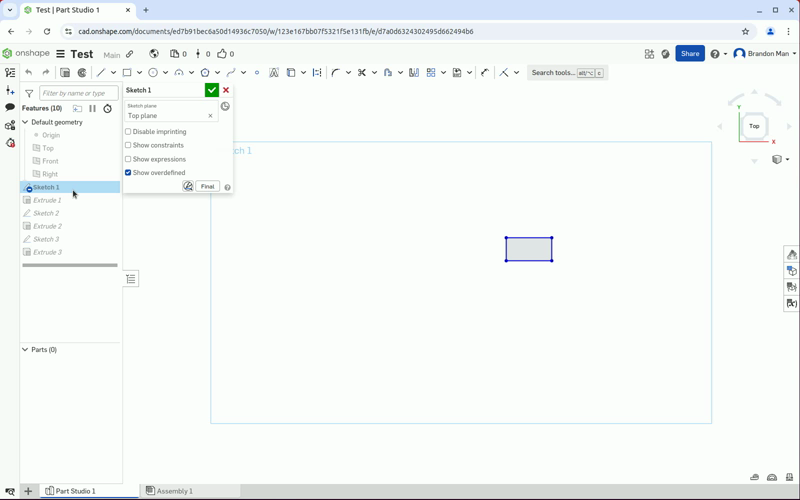
mouse_move(229, 92)
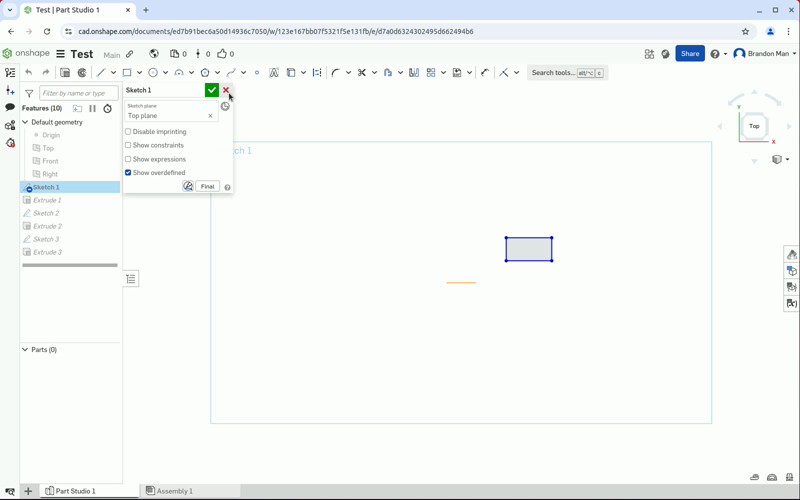
click(229, 92)
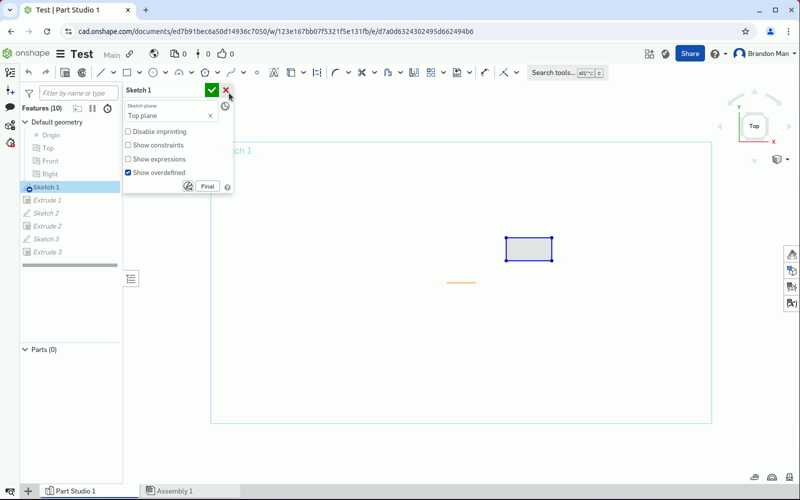
key(shift+s)
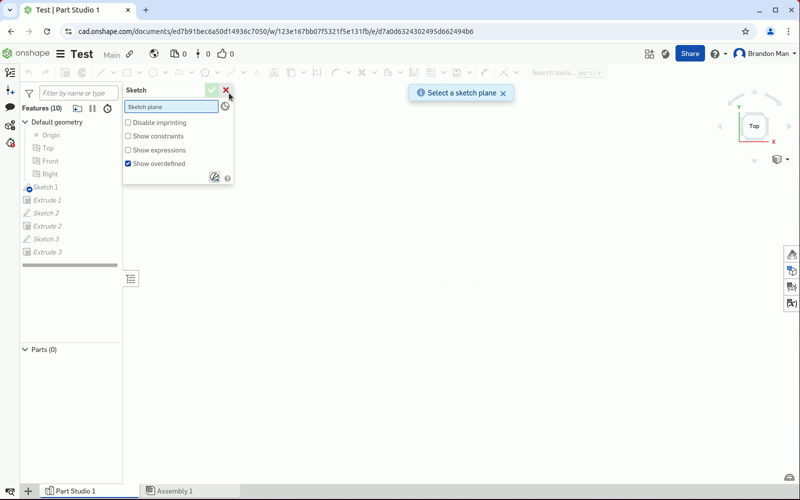
mouse_move(73, 150)
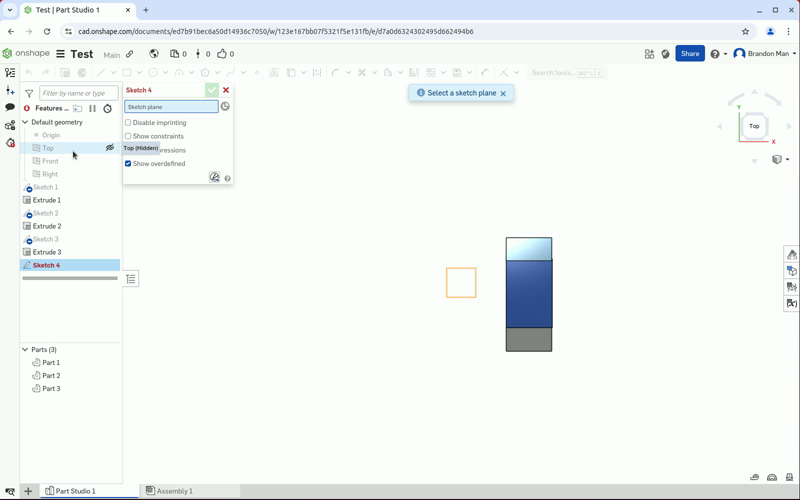
click(73, 150)
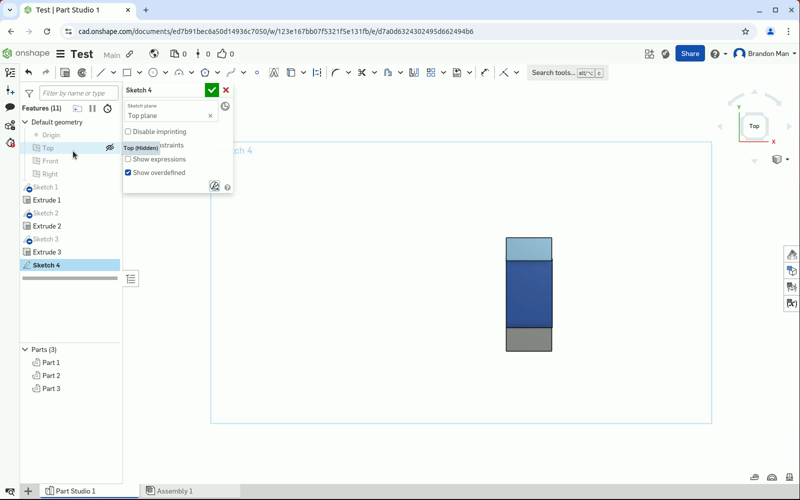
mouse_move(73, 352)
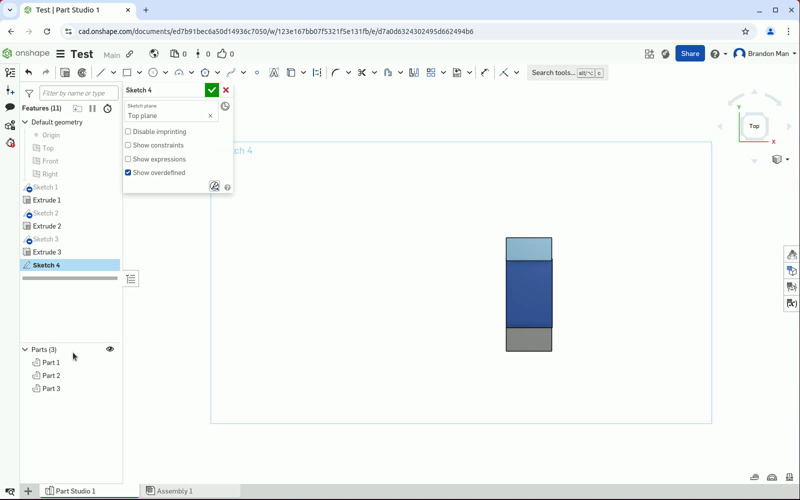
key(y)
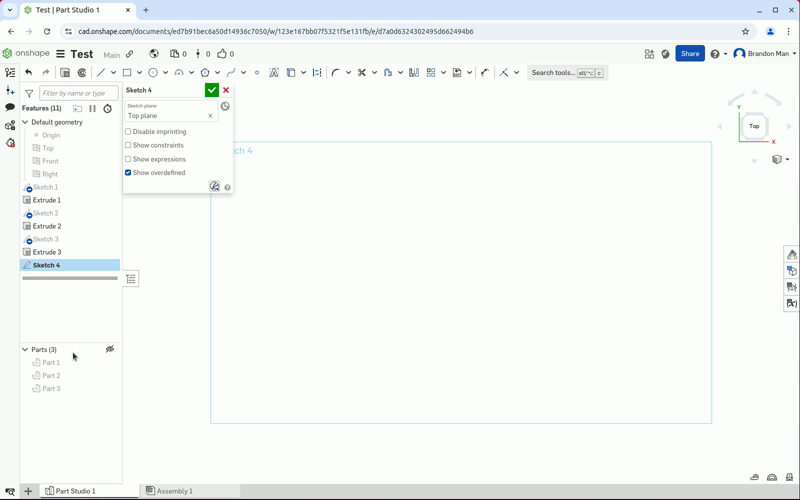
key(l)
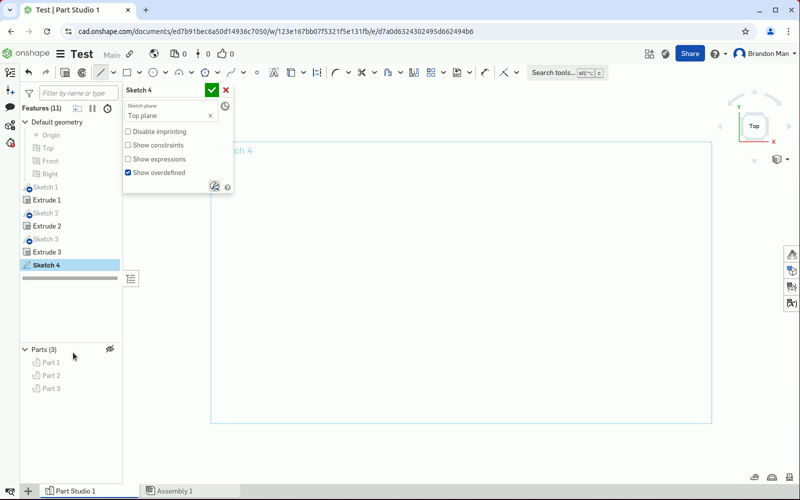
key_down(shift)
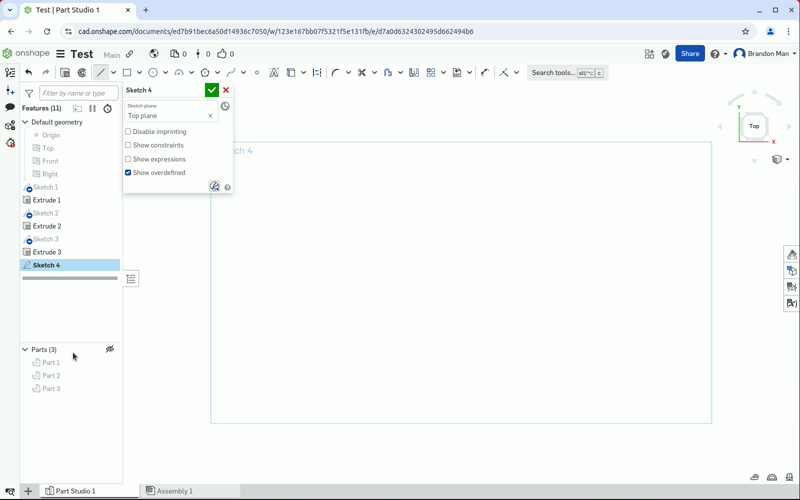
mouse_move(393, 351)
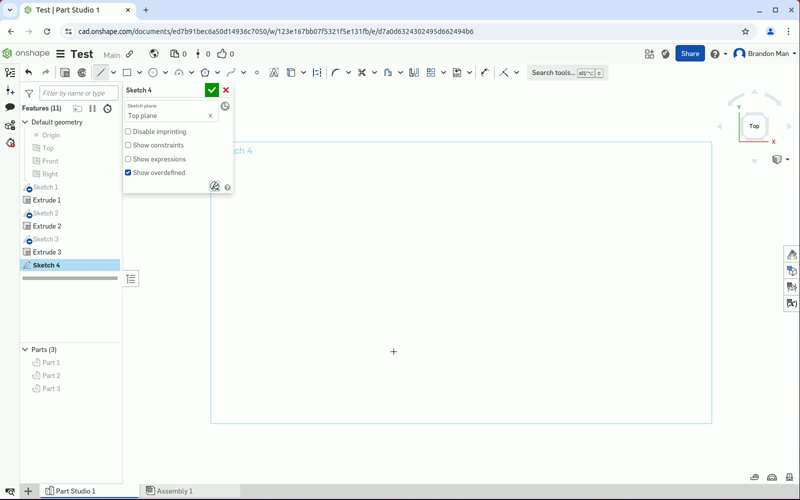
click(393, 351)
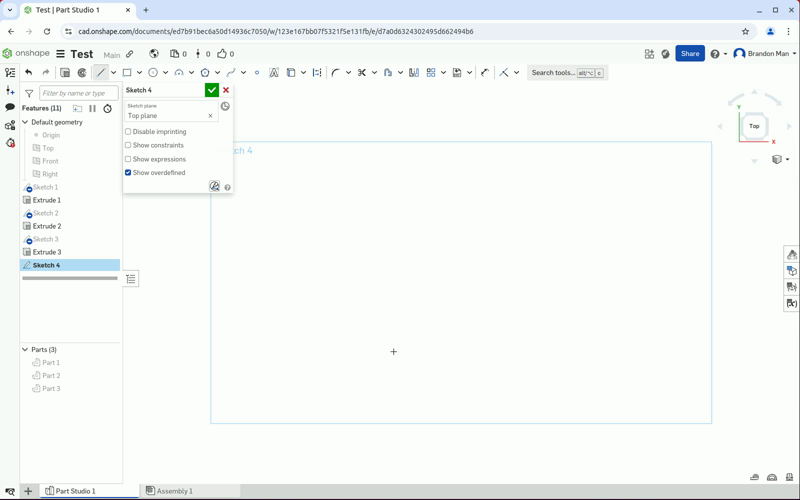
key_up(shift)
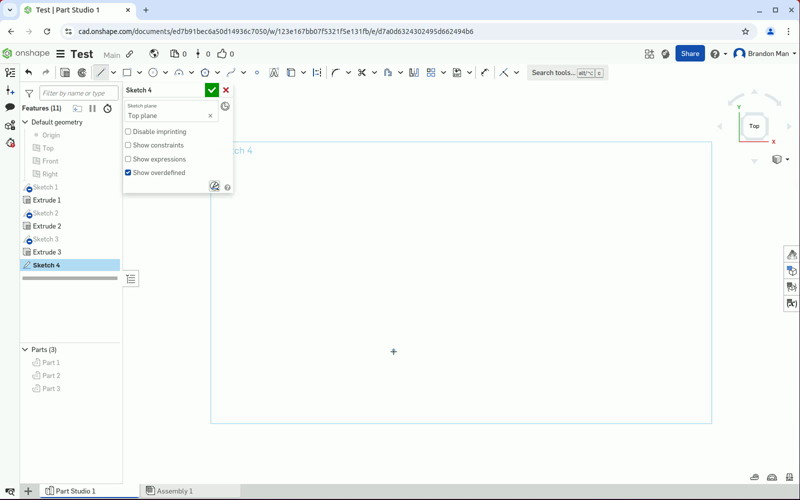
key_down(shift)
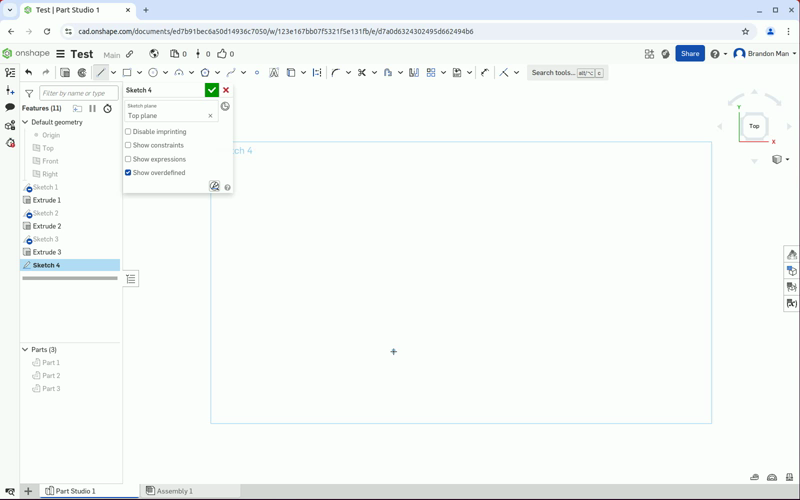
mouse_move(506, 351)
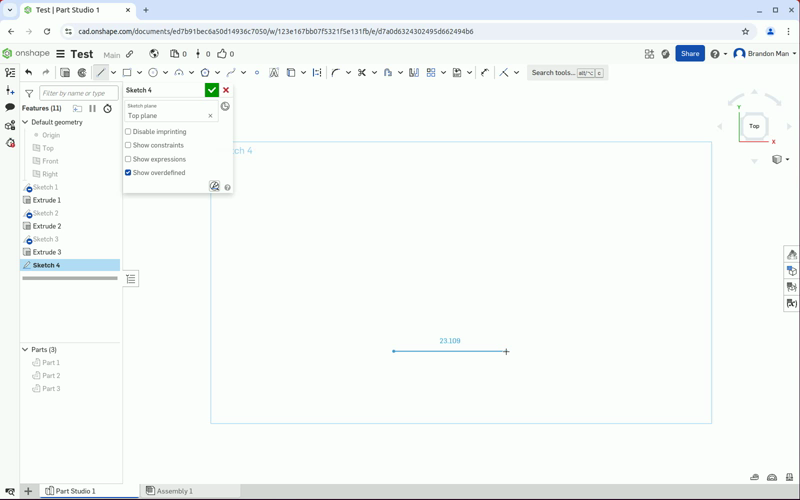
click(506, 351)
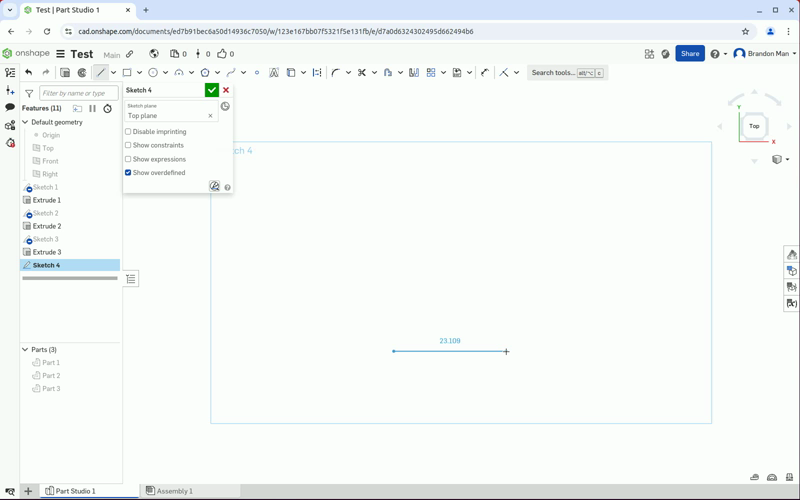
key_up(shift)
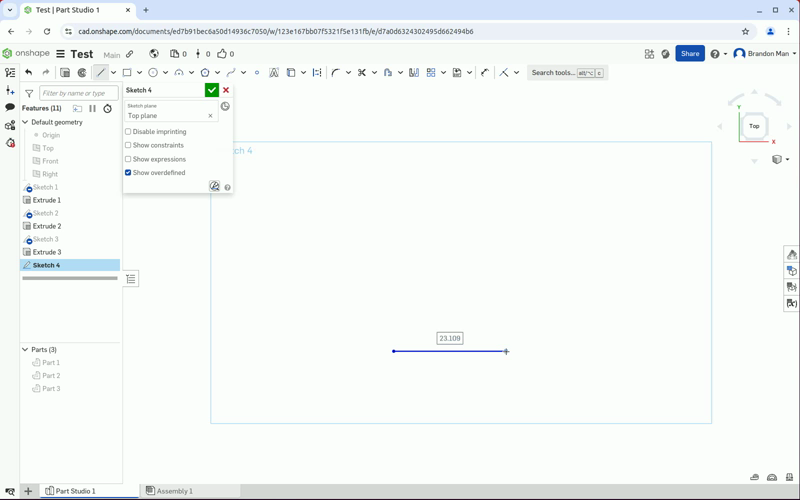
key_down(shift)
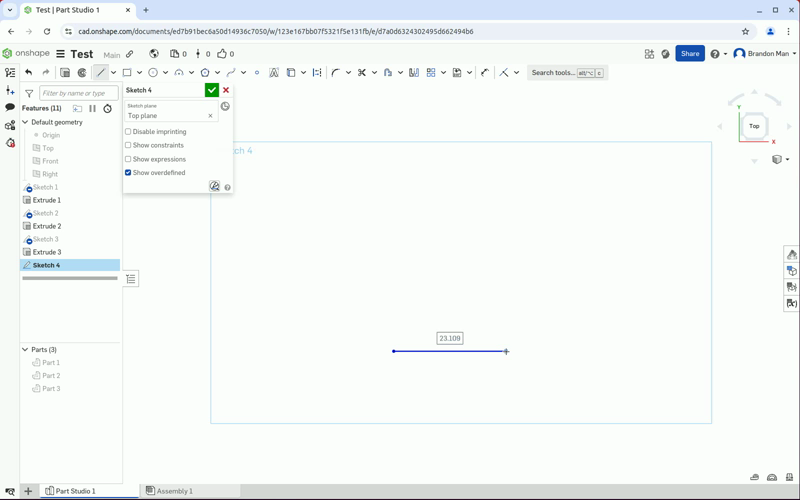
mouse_move(536, 351)
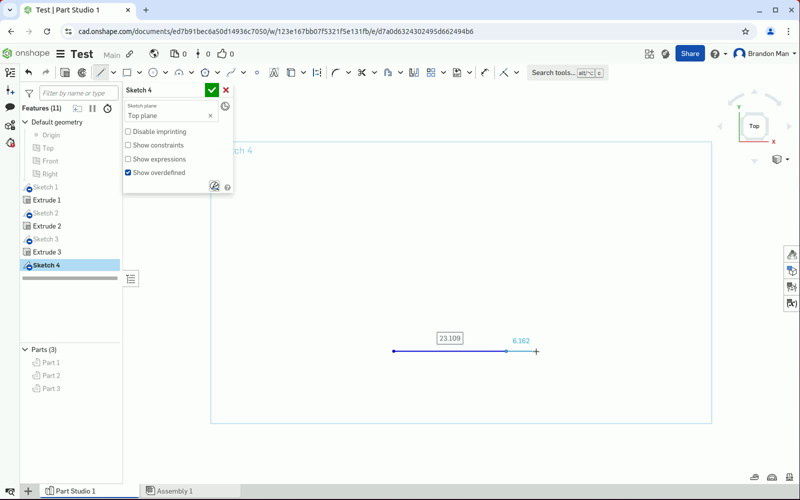
mouse_move(506, 328)
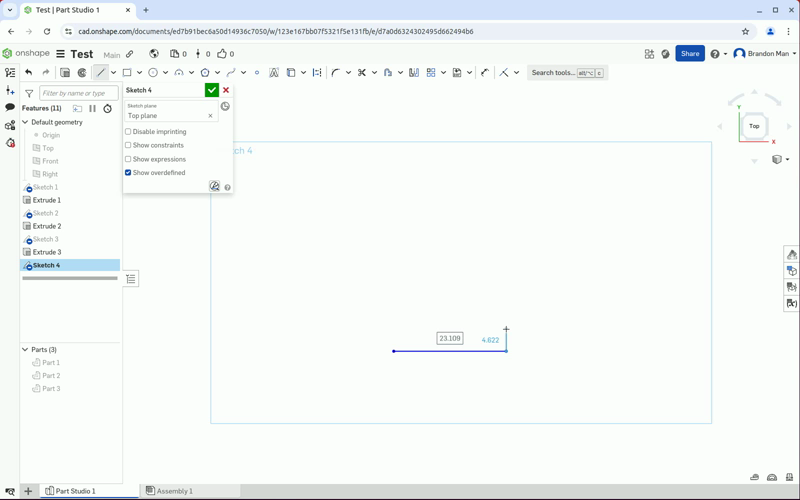
click(506, 328)
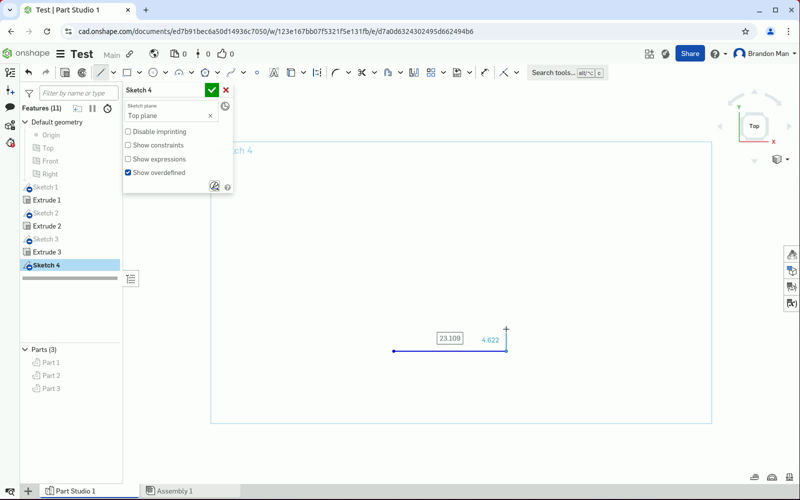
key_up(shift)
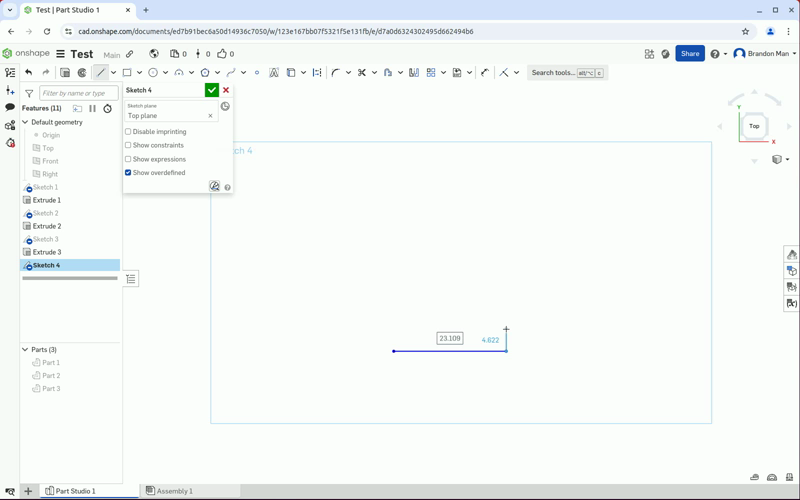
key_down(shift)
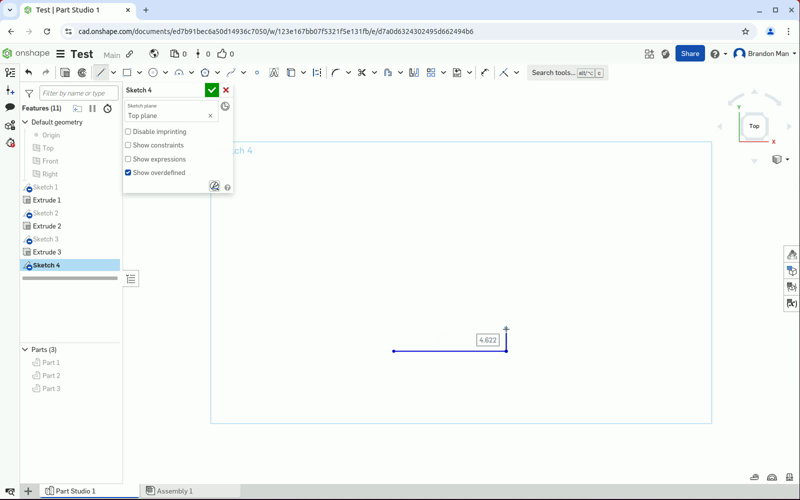
mouse_move(506, 261)
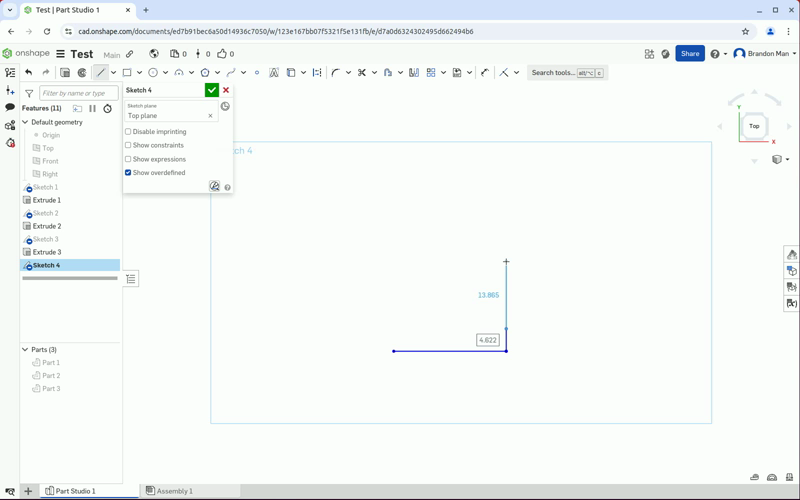
click(506, 261)
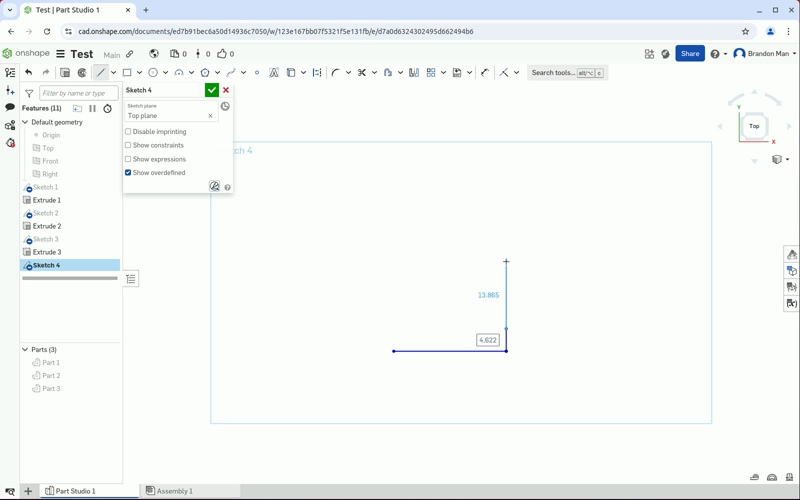
key_up(shift)
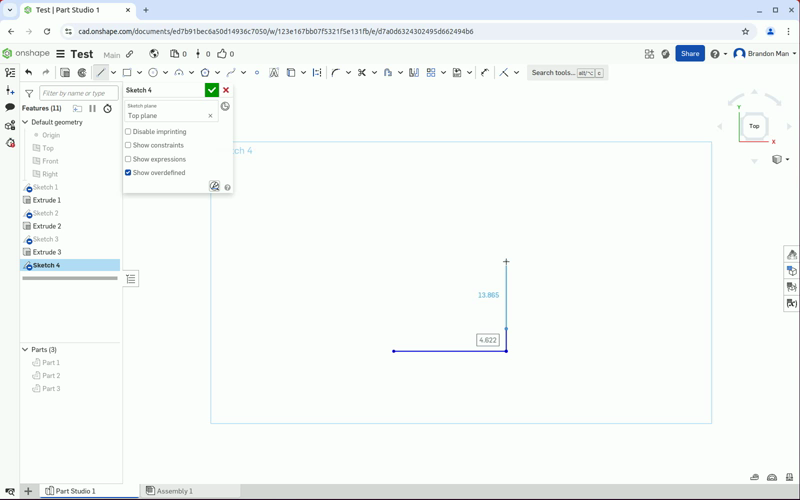
key_down(shift)
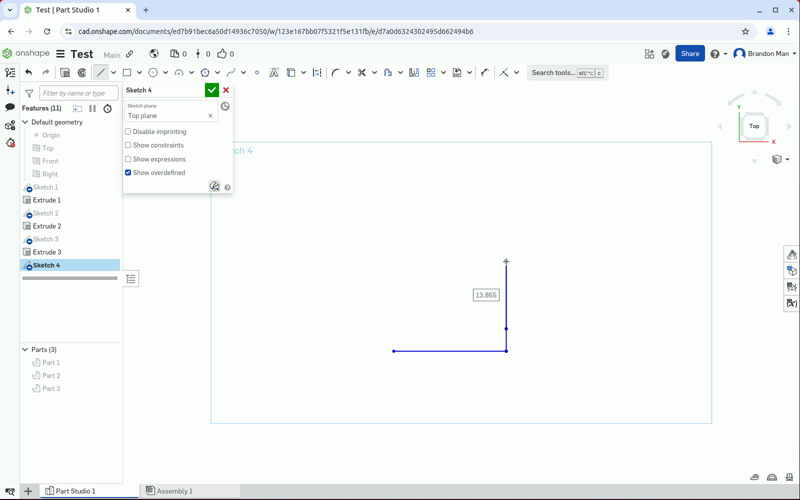
mouse_move(536, 261)
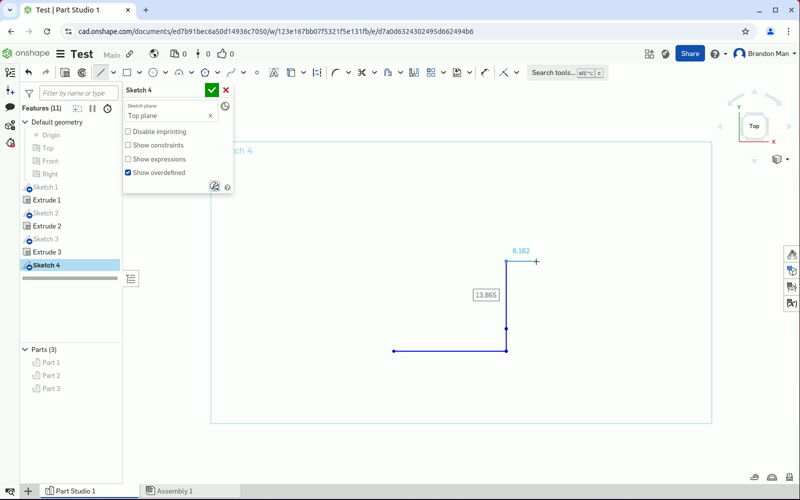
mouse_move(506, 238)
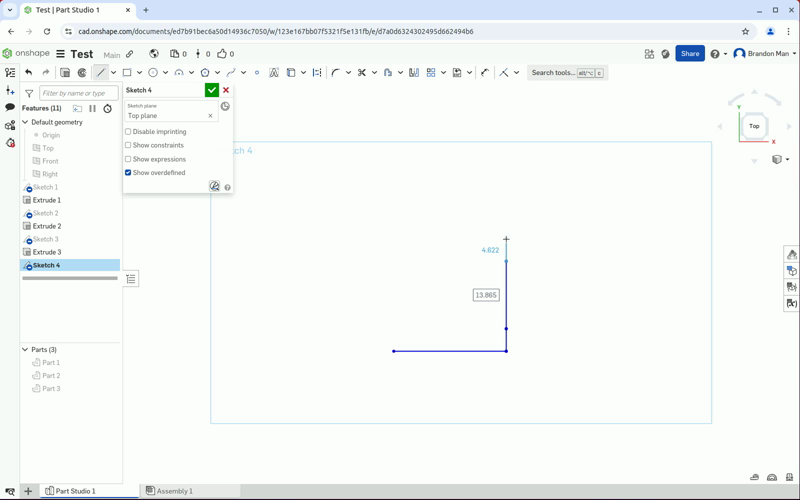
click(506, 238)
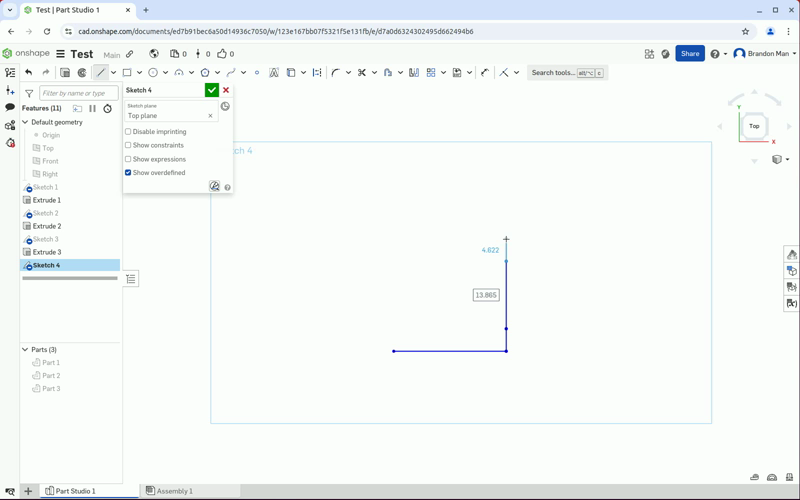
key_up(shift)
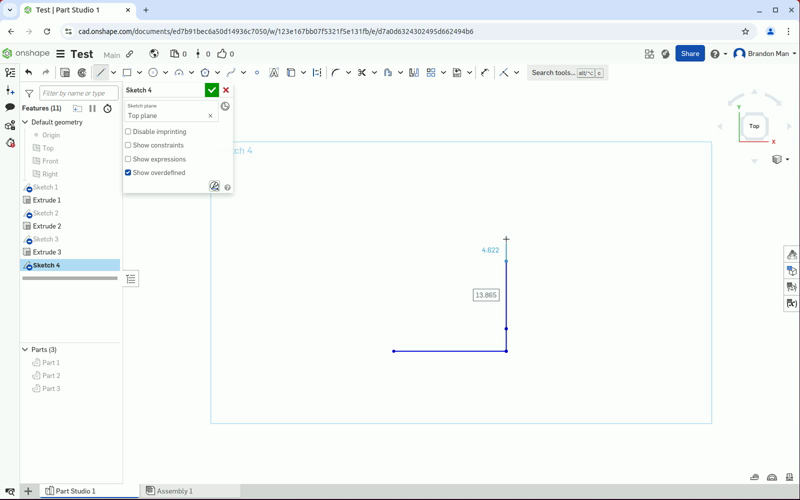
key_down(shift)
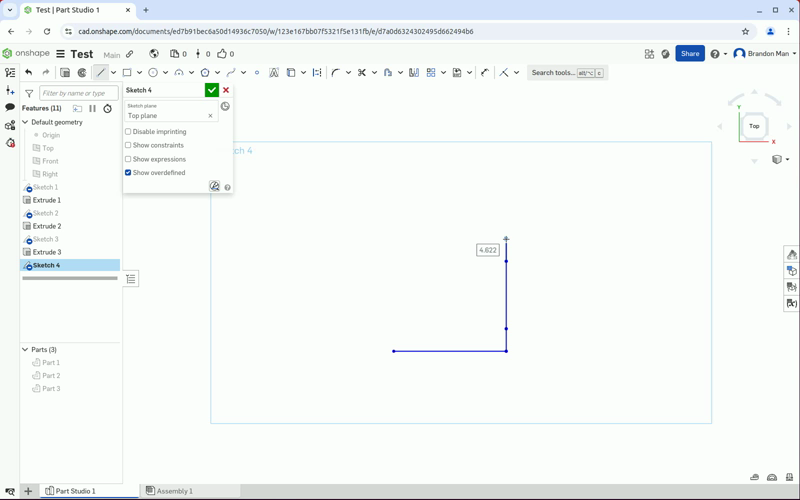
mouse_move(393, 238)
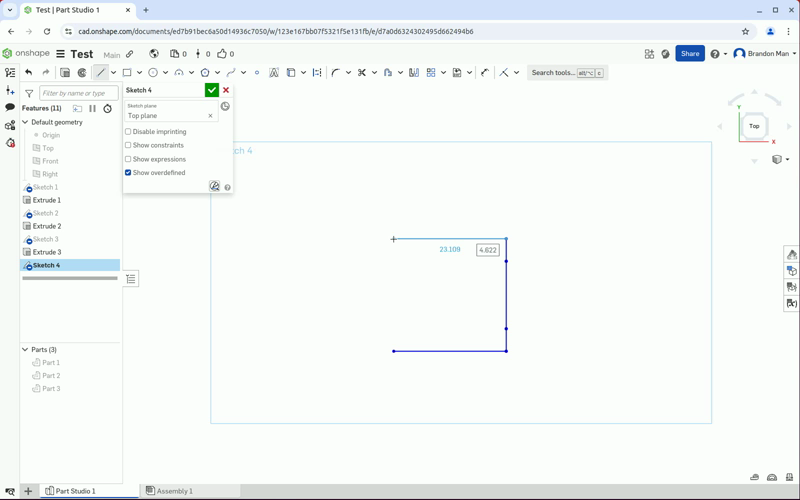
click(393, 238)
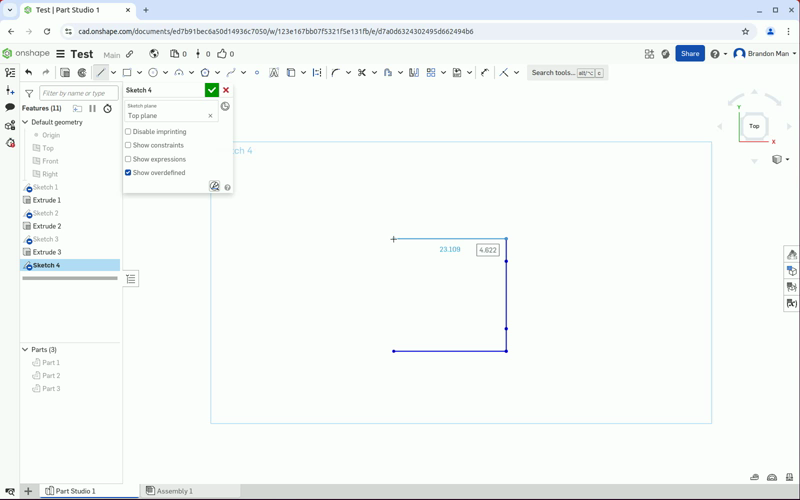
key_up(shift)
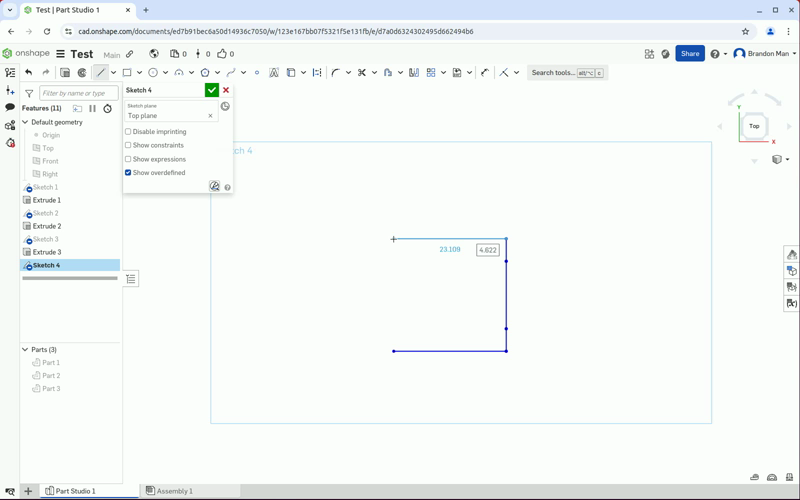
key_down(shift)
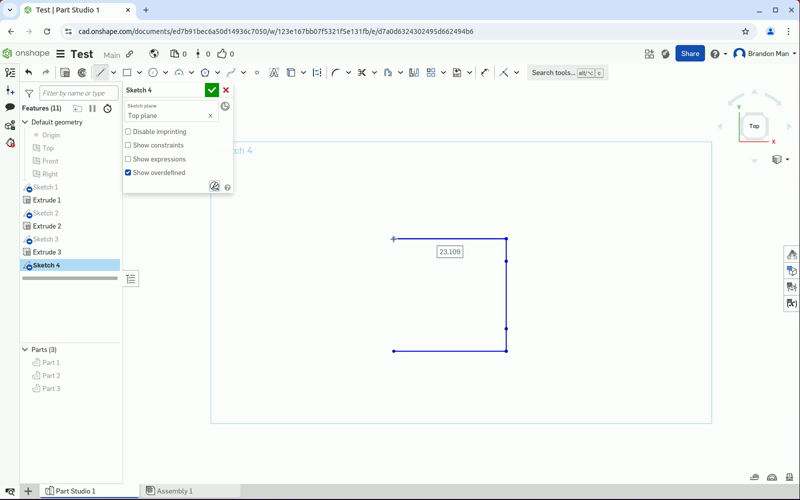
mouse_move(423, 238)
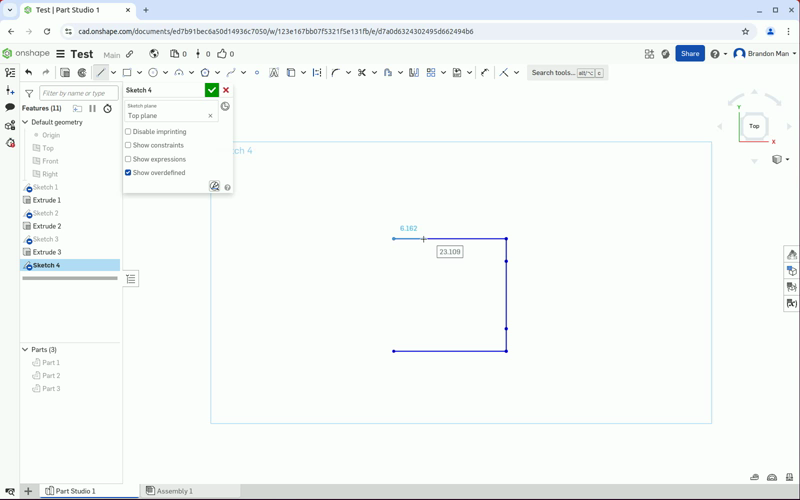
mouse_move(393, 283)
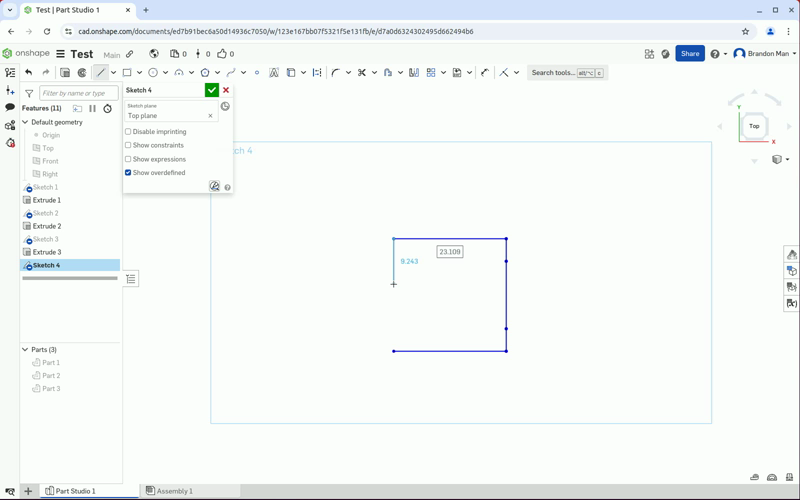
click(393, 283)
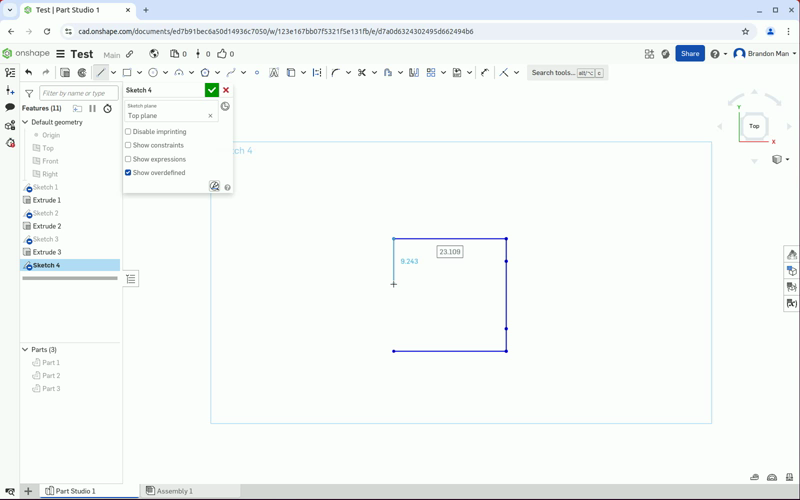
key_up(shift)
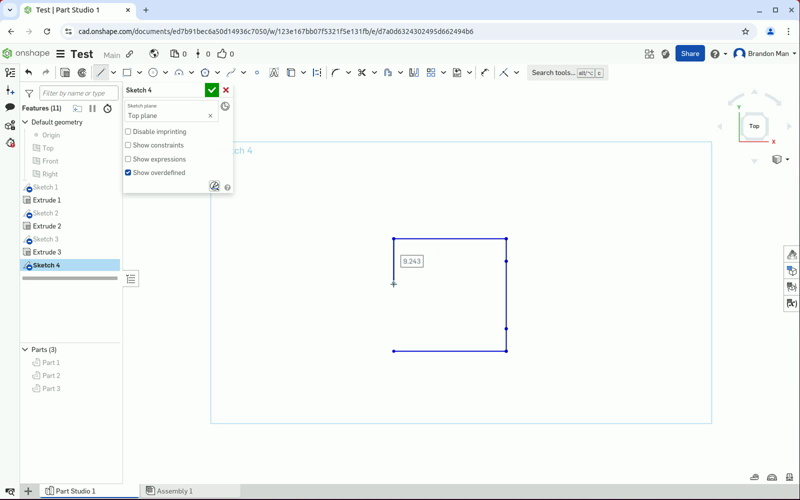
key_down(shift)
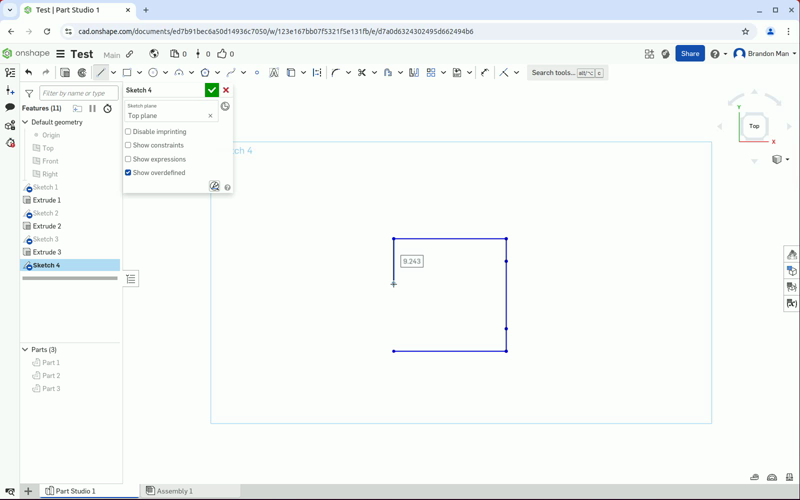
mouse_move(461, 283)
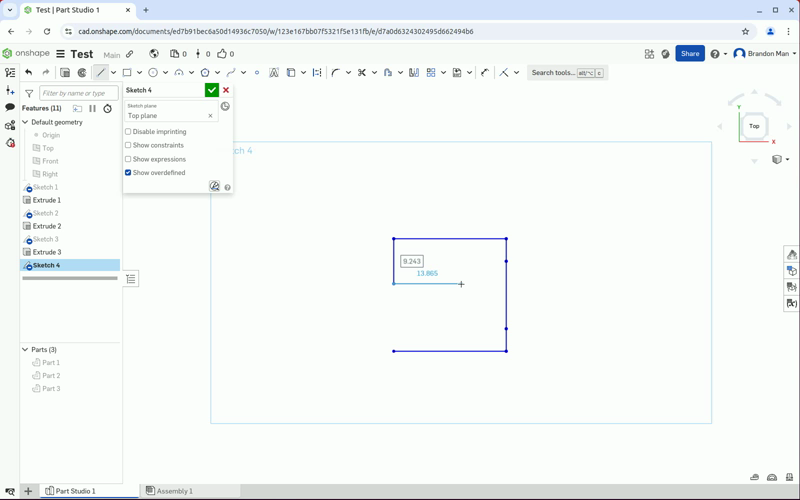
click(461, 283)
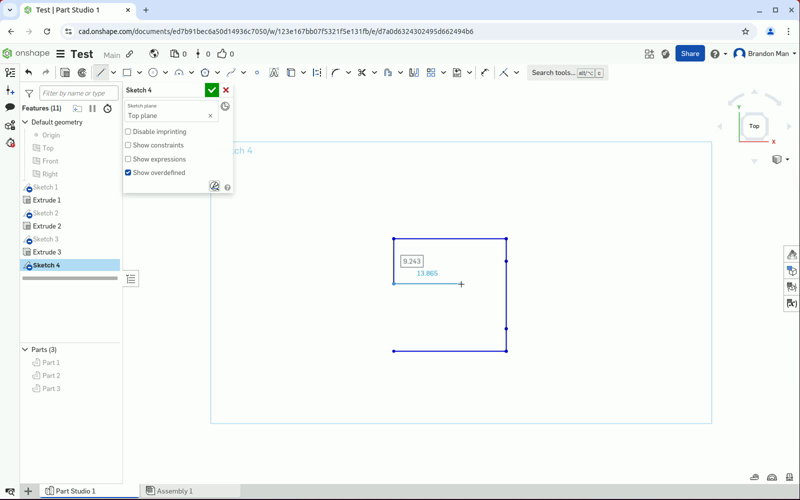
key_up(shift)
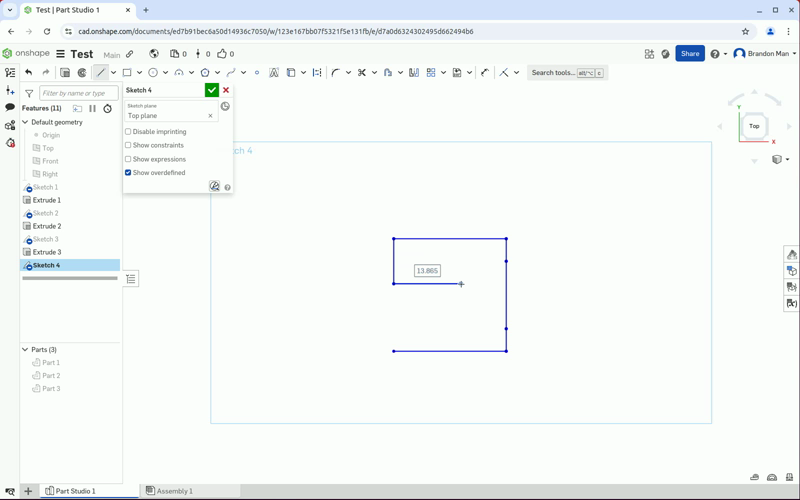
key_down(shift)
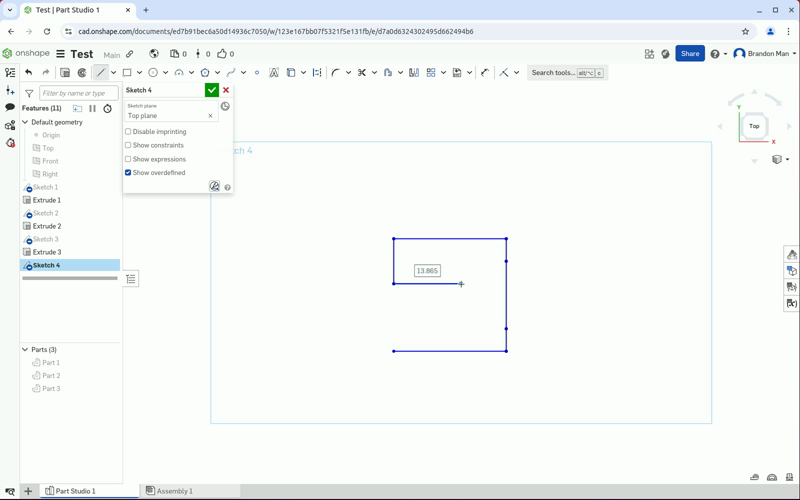
mouse_move(491, 283)
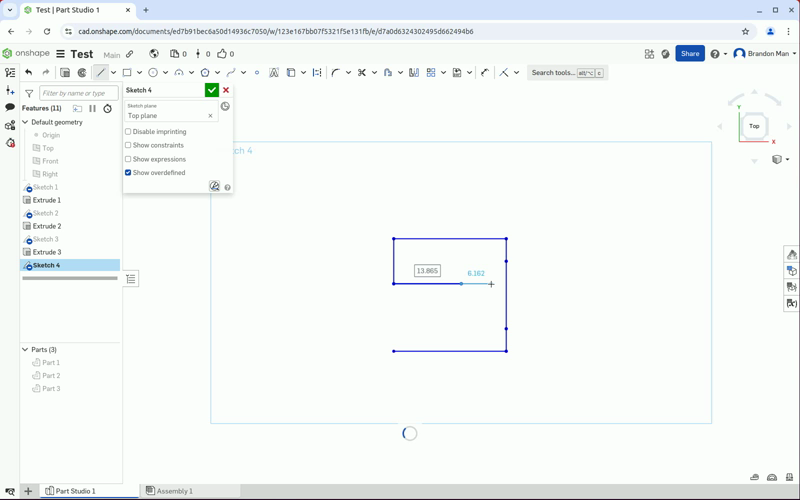
mouse_move(461, 306)
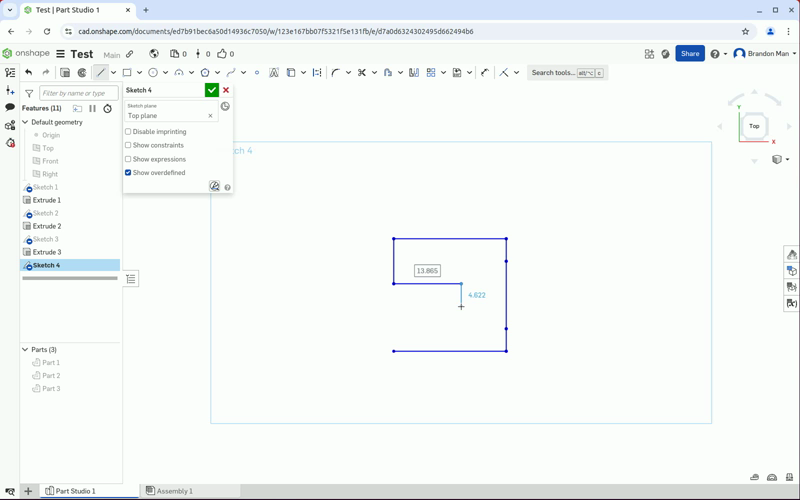
click(461, 306)
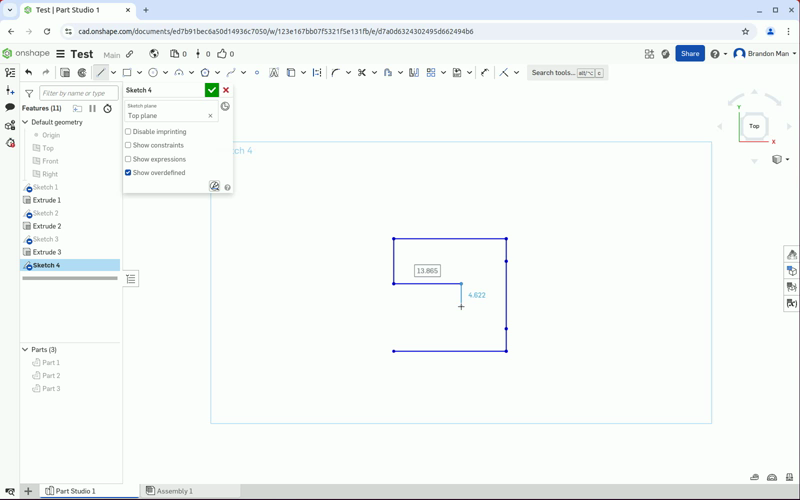
key_up(shift)
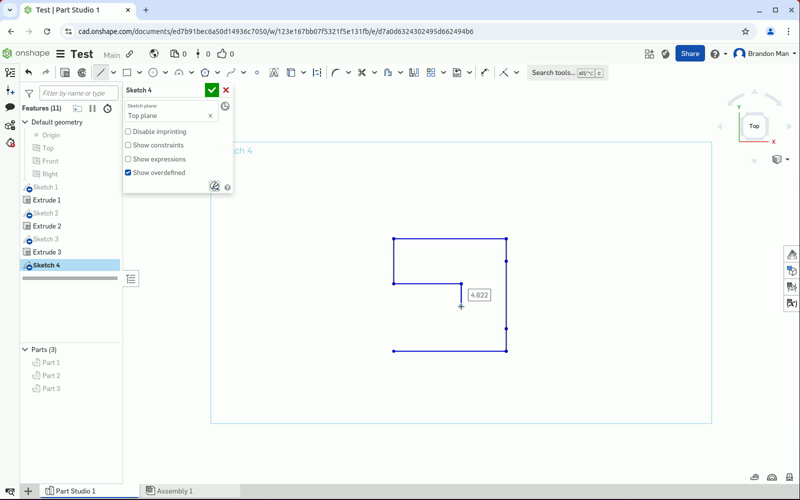
key_down(shift)
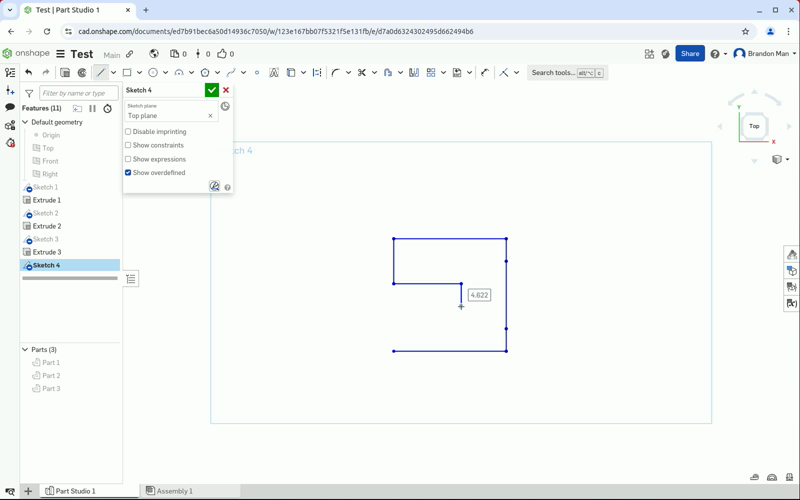
mouse_move(393, 306)
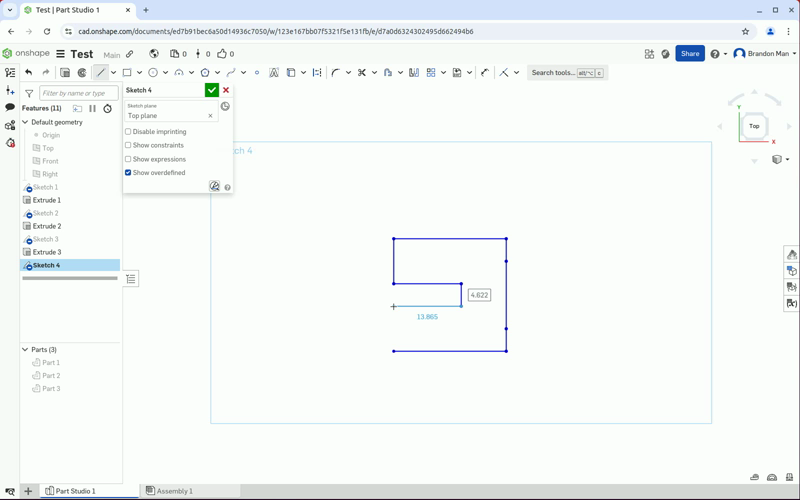
click(393, 306)
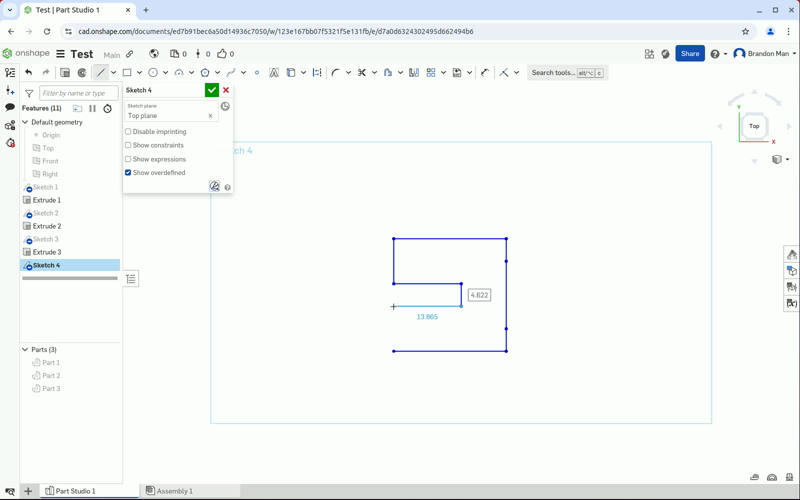
key_up(shift)
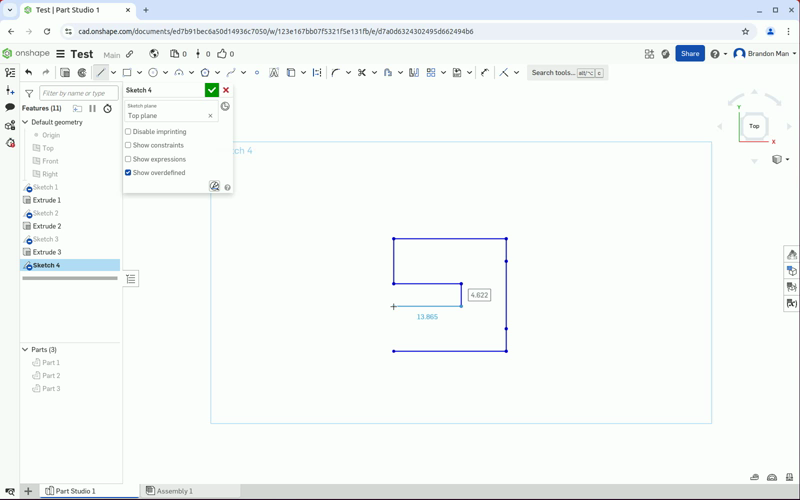
mouse_move(423, 306)
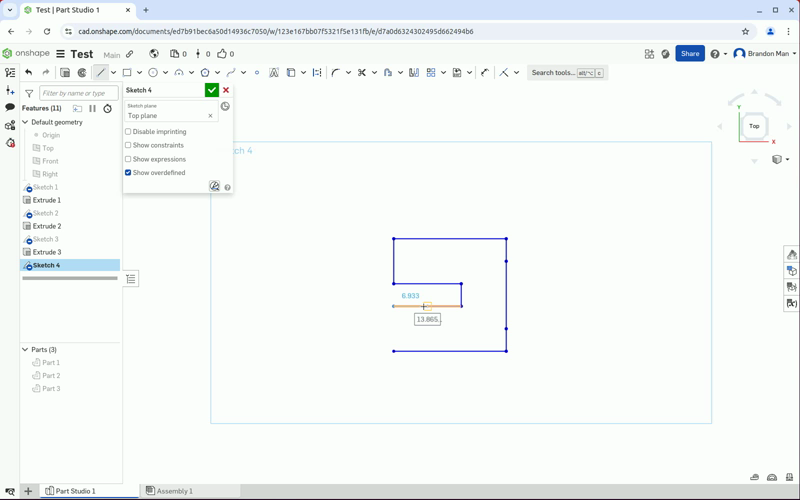
key_down(shift)
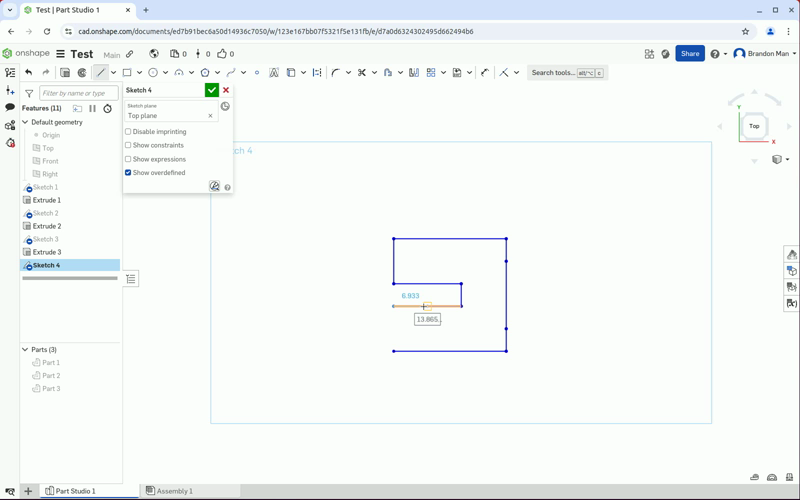
mouse_move(393, 351)
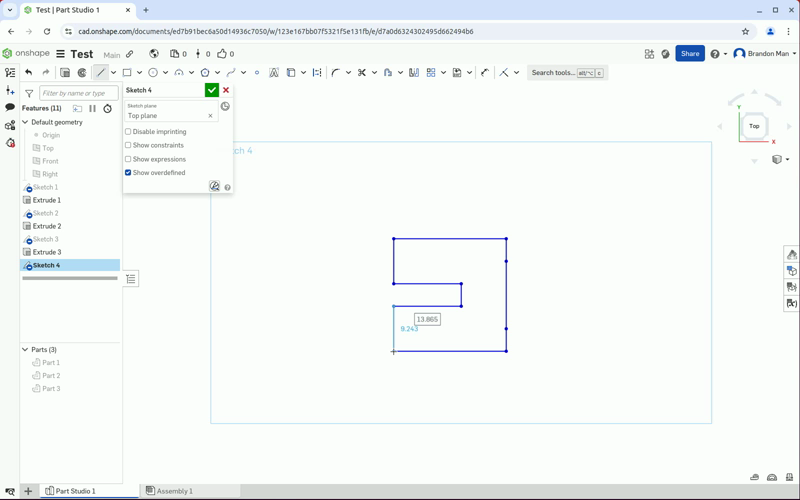
key_up(shift)
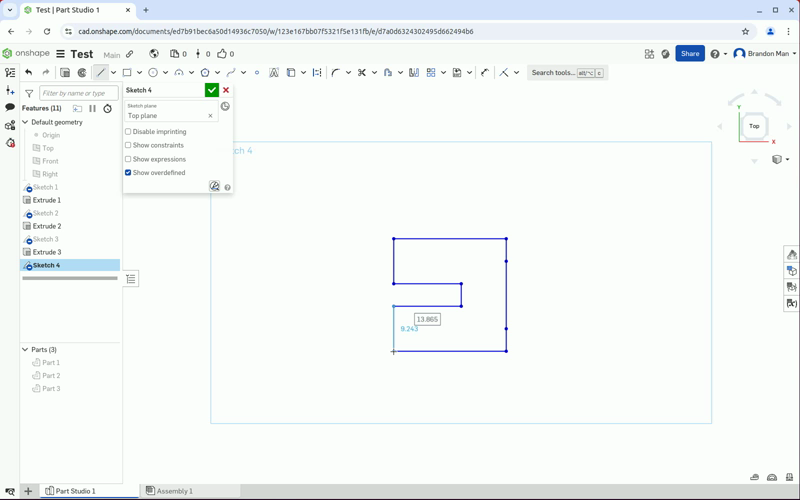
click(393, 351)
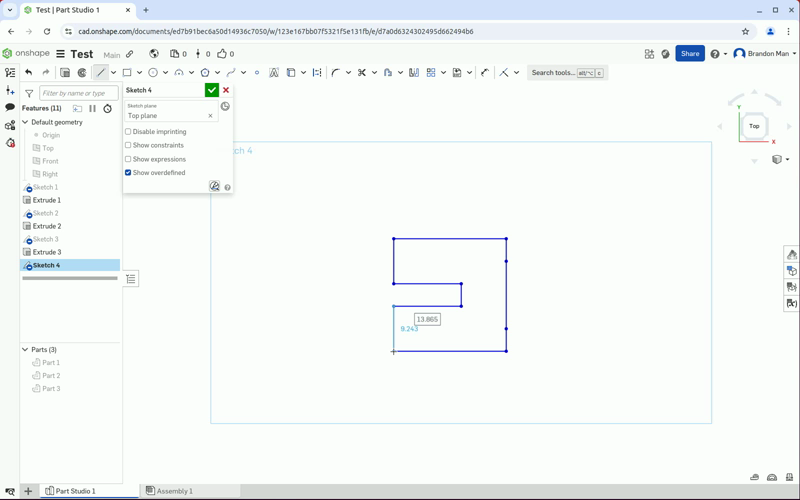
key(esc)
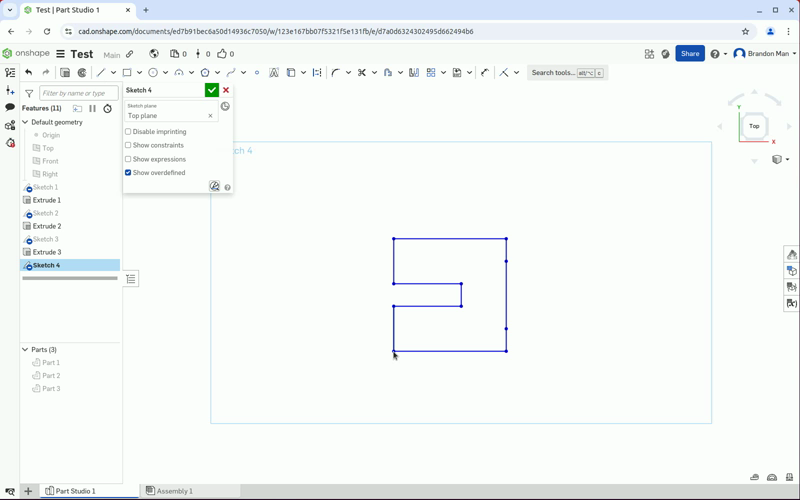
mouse_move(444, 329)
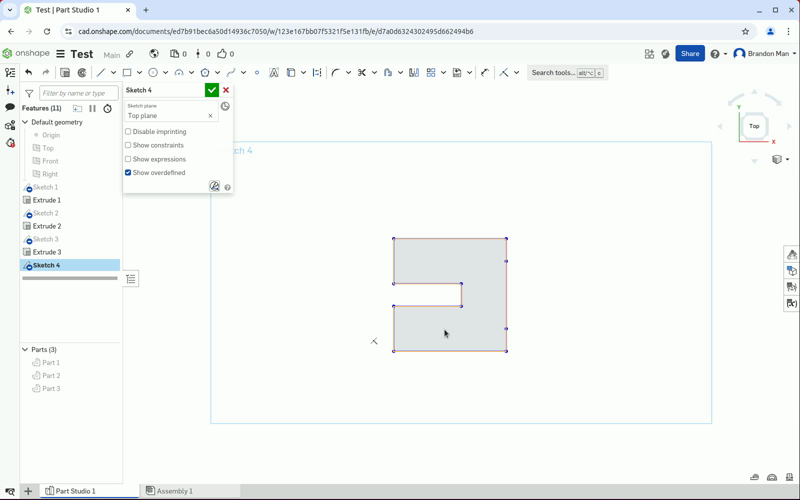
click(444, 329)
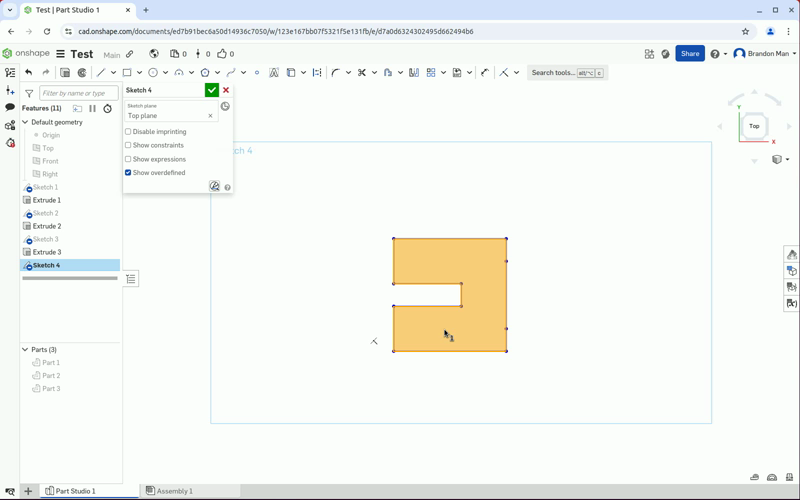
mouse_move(73, 352)
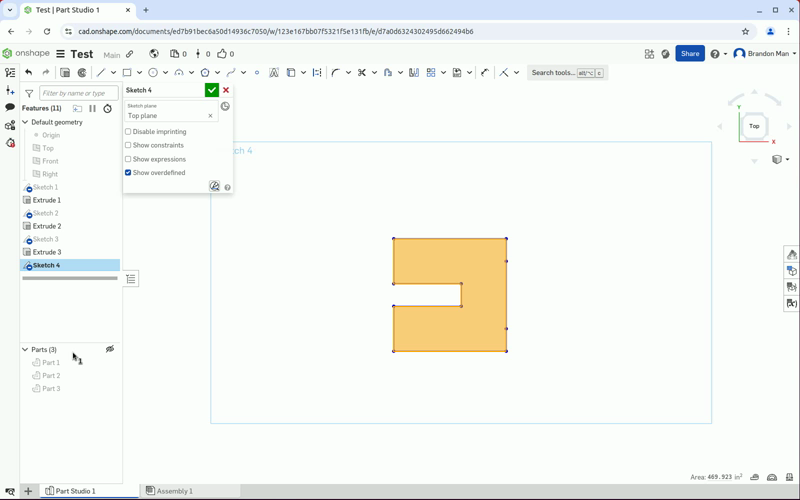
key(shift+y)
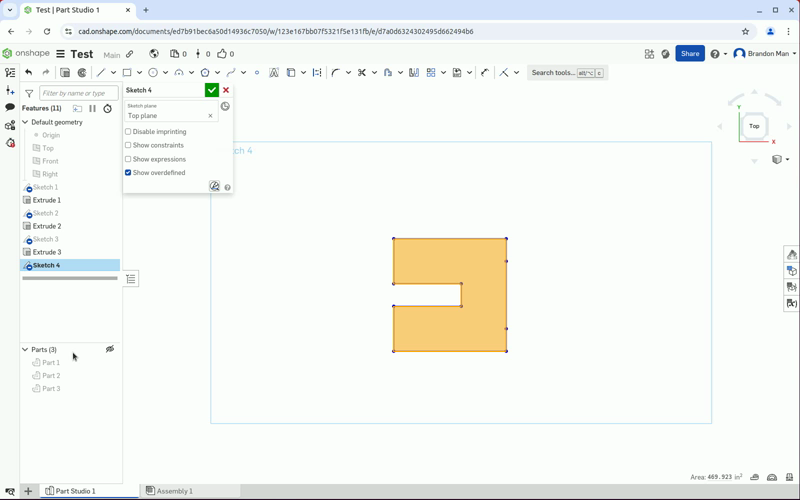
key(shift+e)
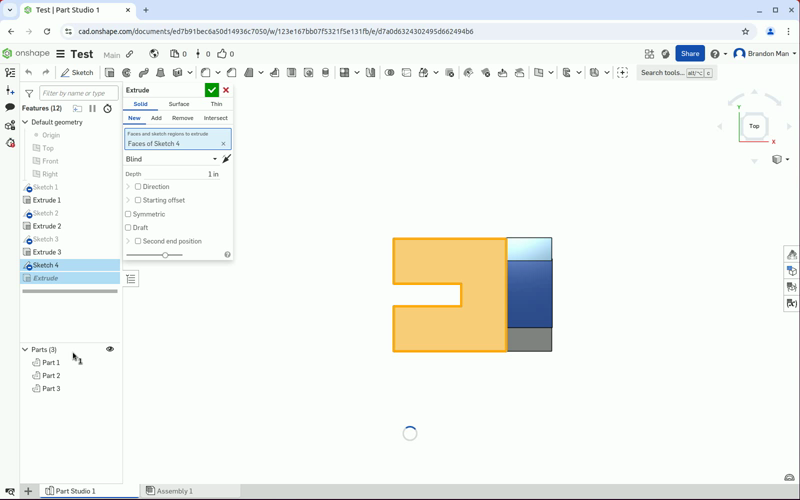
mouse_move(143, 106)
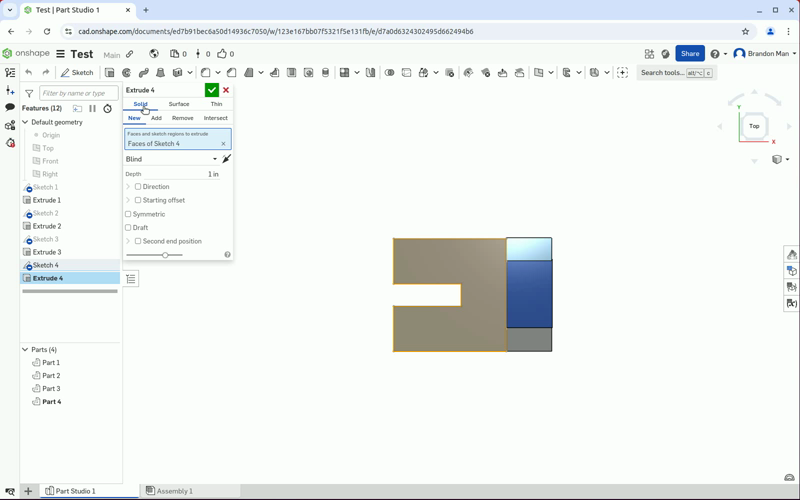
click(143, 106)
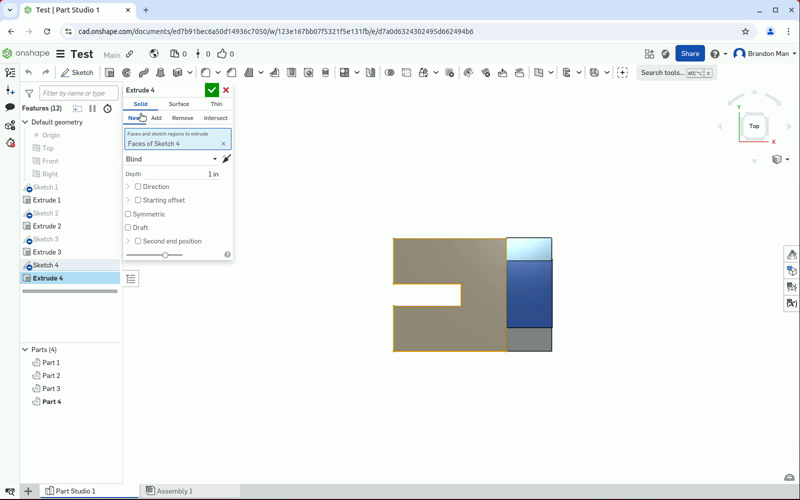
mouse_move(137, 120)
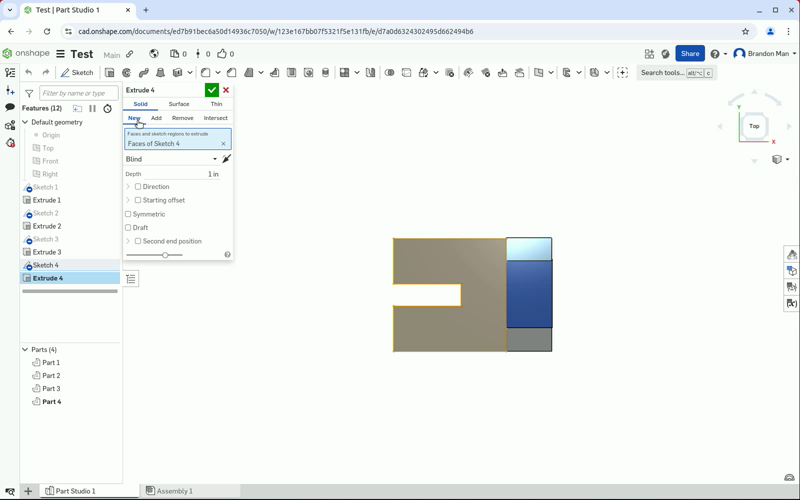
click(137, 120)
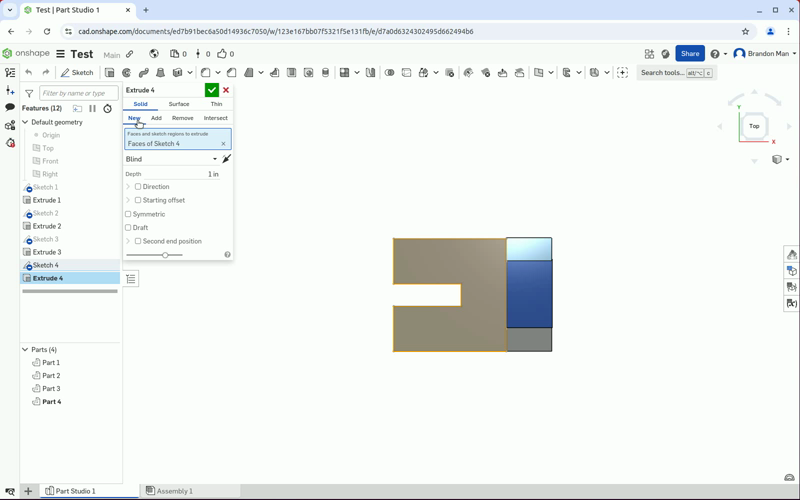
key(tab, 4)
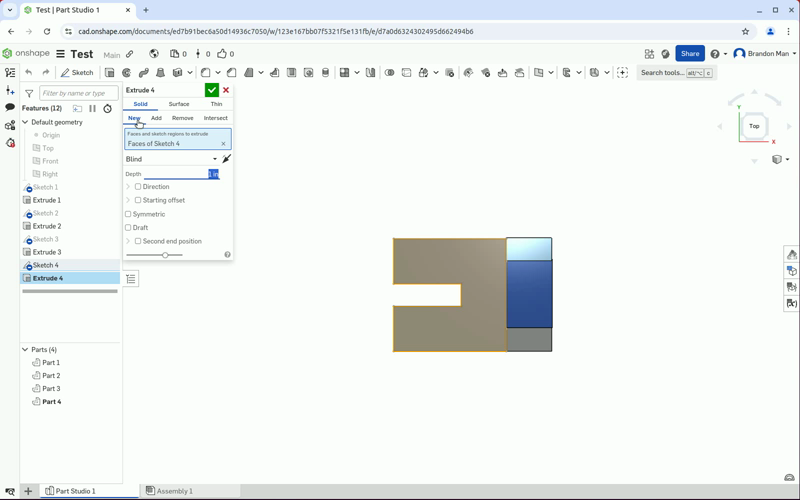
text(9.147)
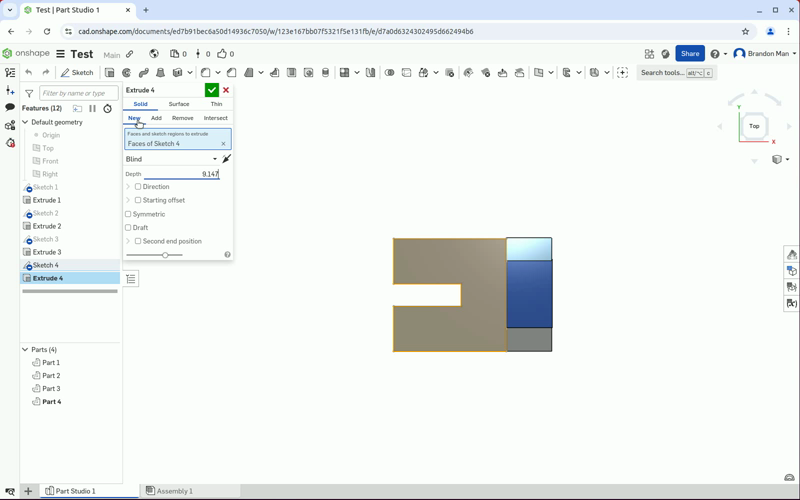
key(enter)
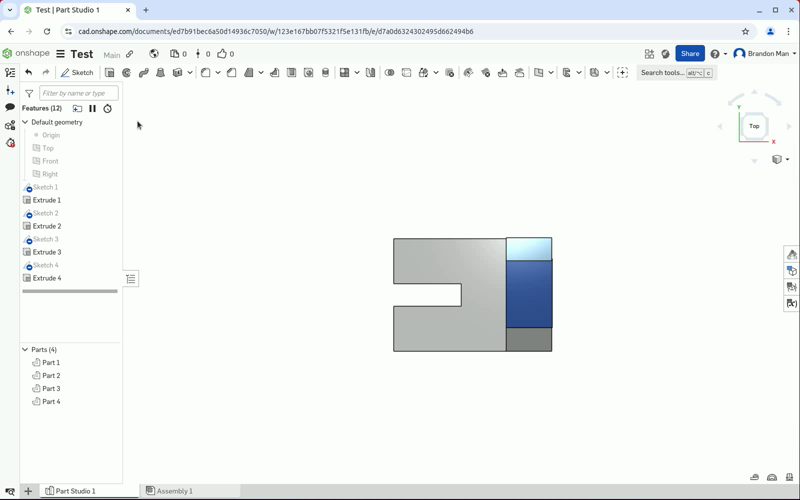
key(shift+h)
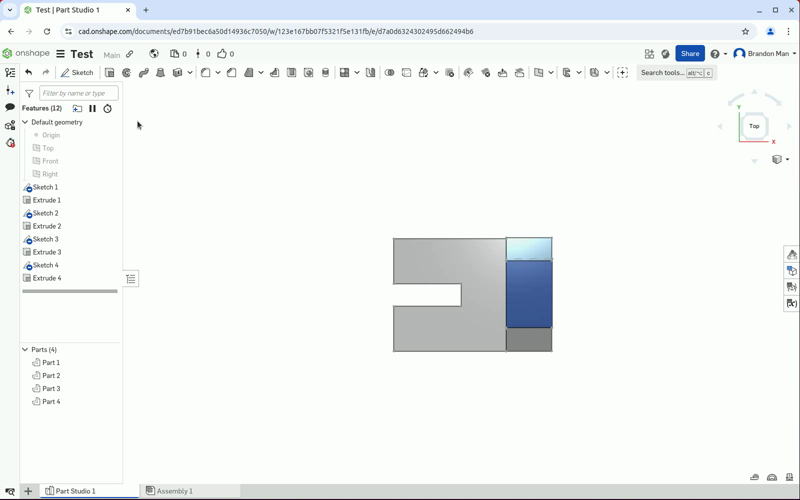
key(shift+h)
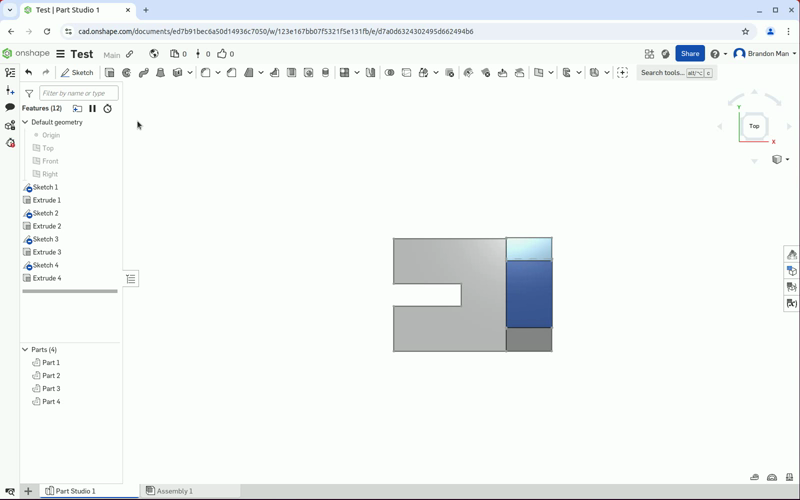
key(shift+7)
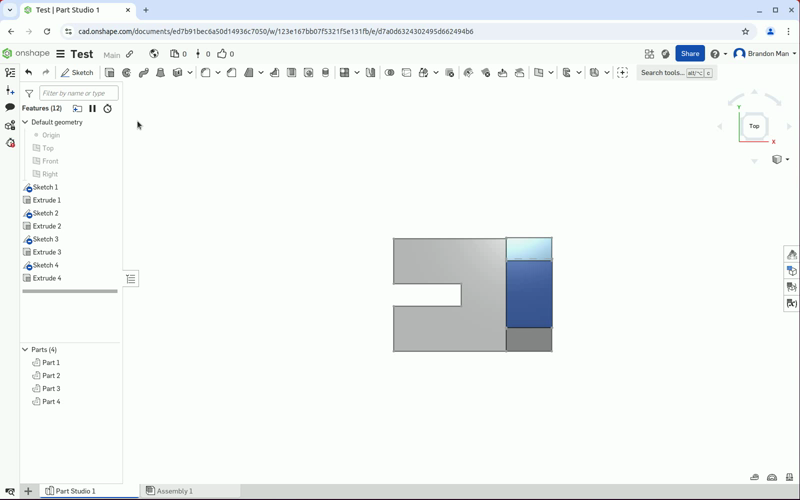
key(up, 3)
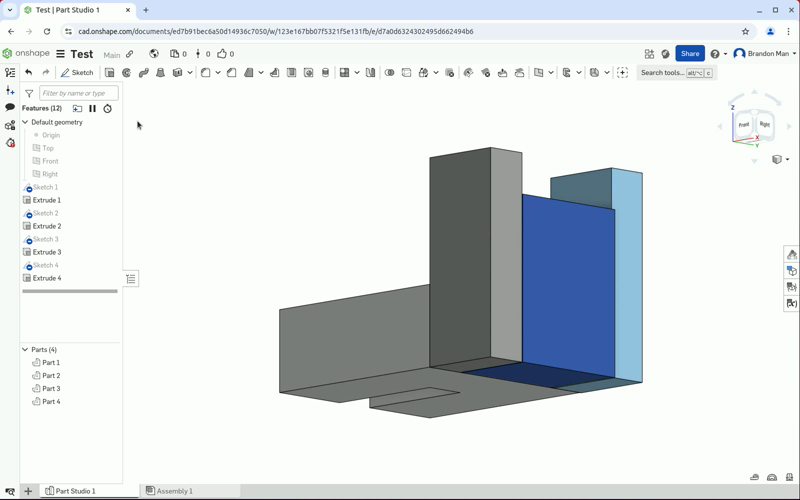
key(left, 3)
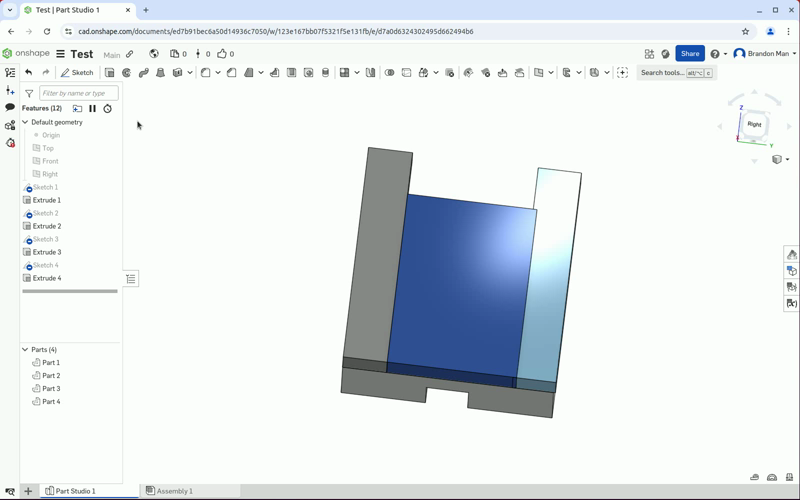
key(right, 3)
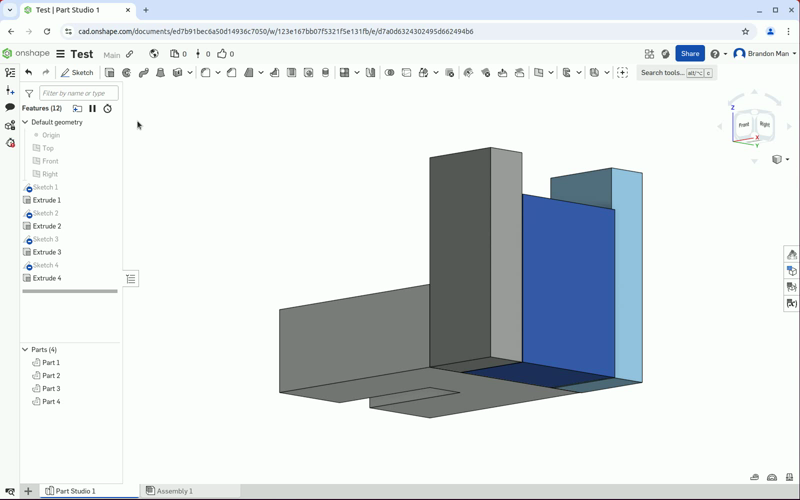
key(down, 3)
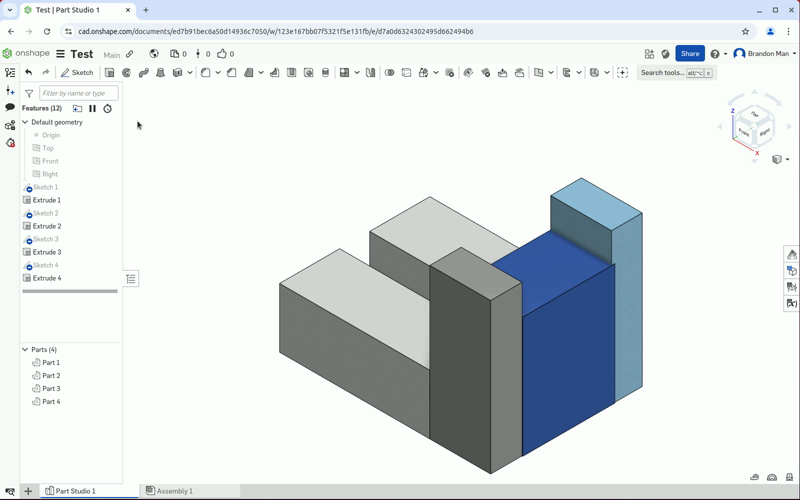
mouse_move(73, 189)
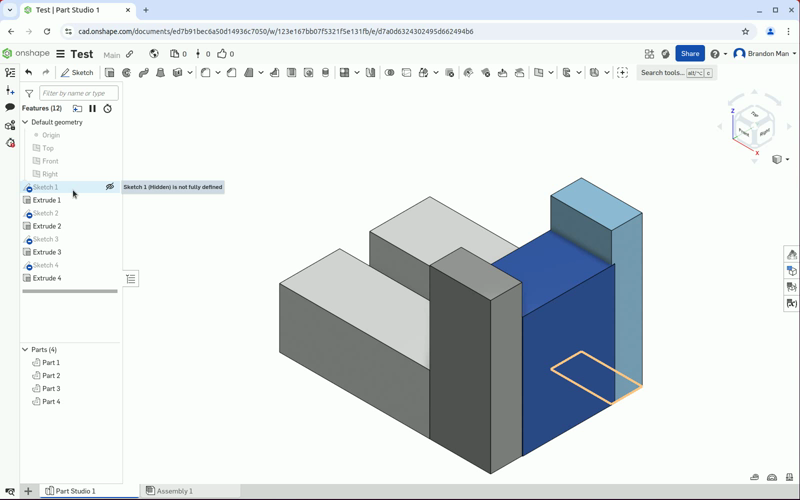
click(73, 189)